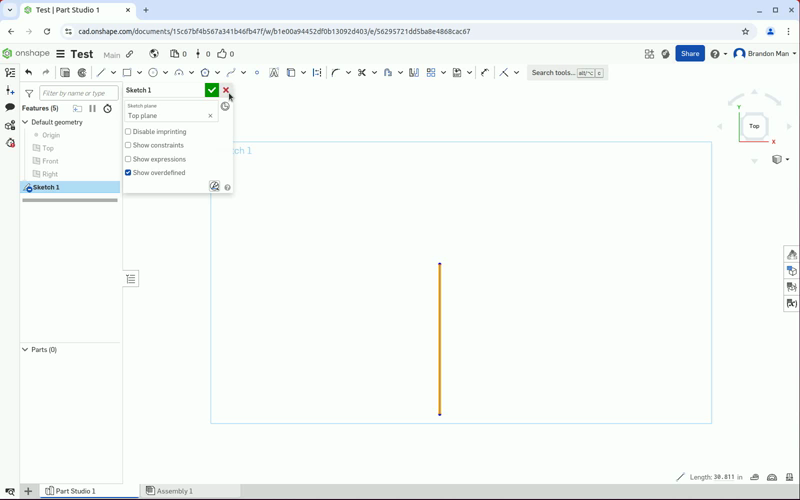
key(shift+h)
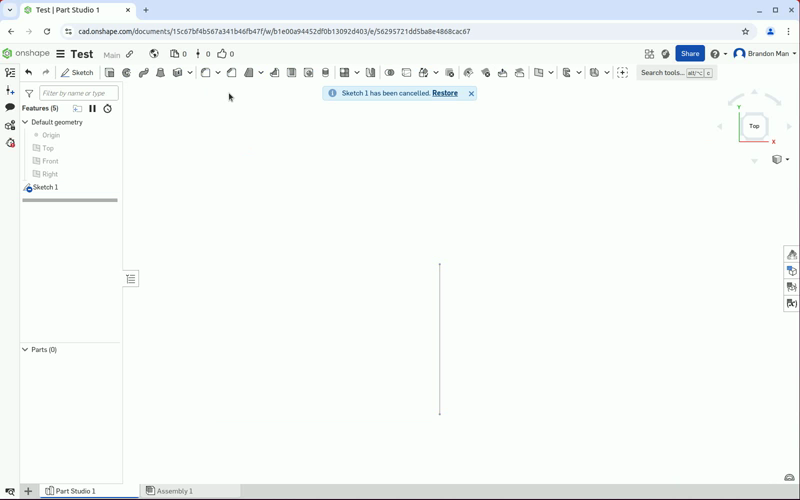
key(shift+s)
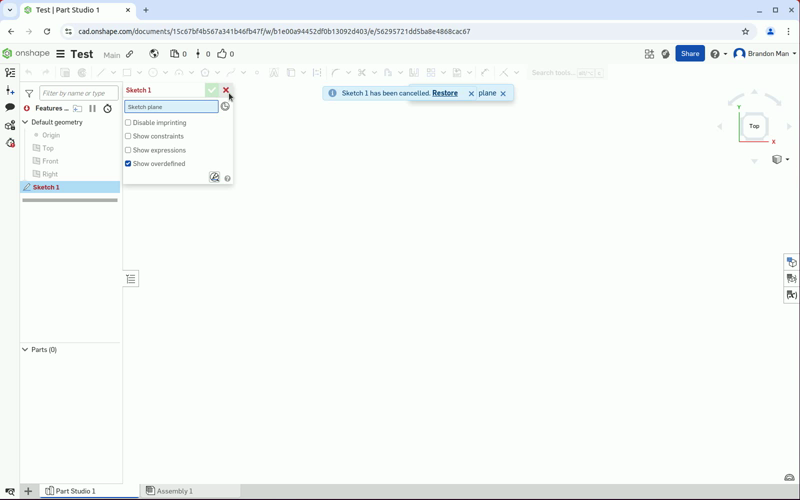
mouse_move(73, 150)
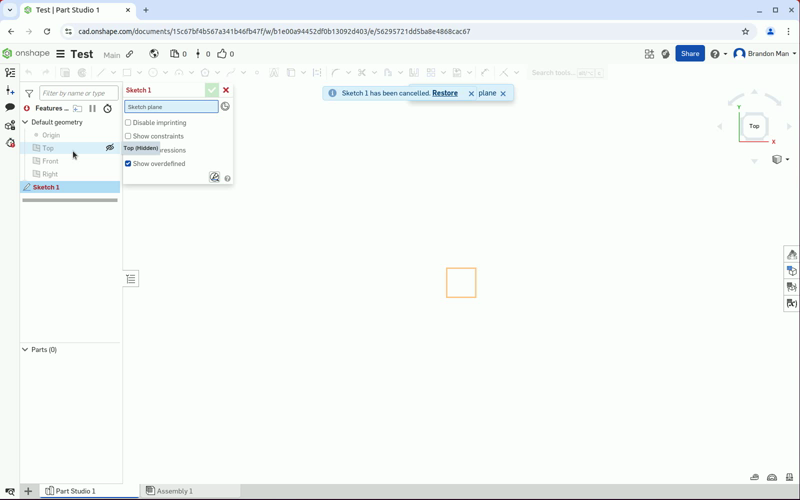
click(73, 150)
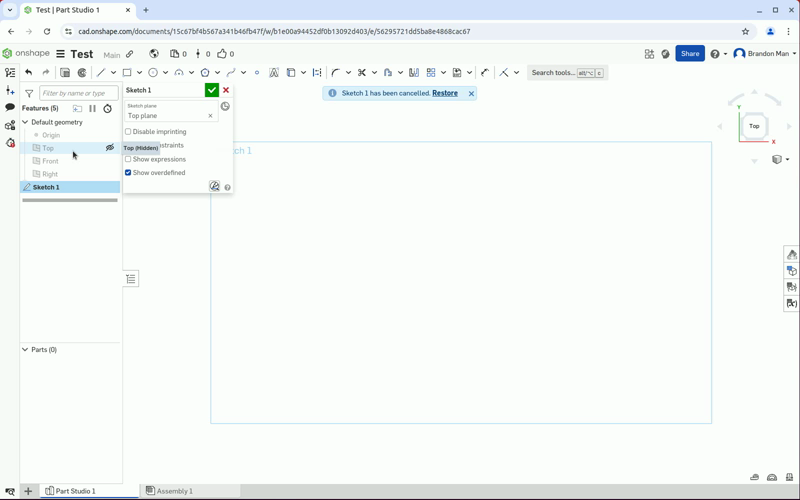
mouse_move(73, 352)
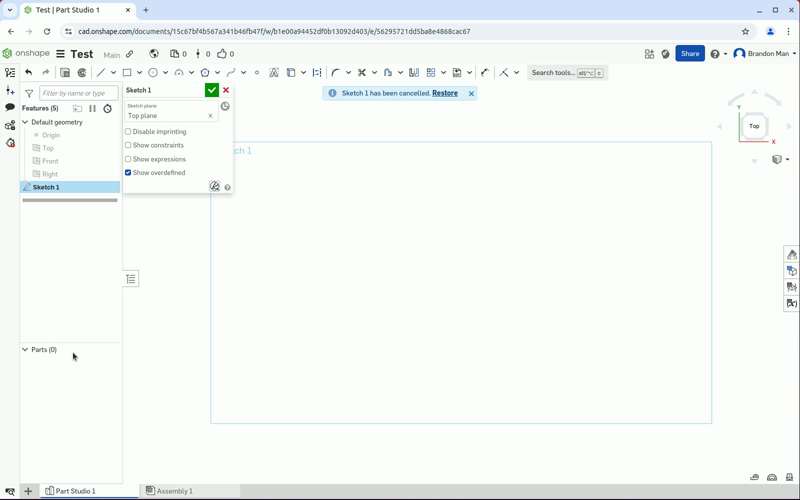
key(y)
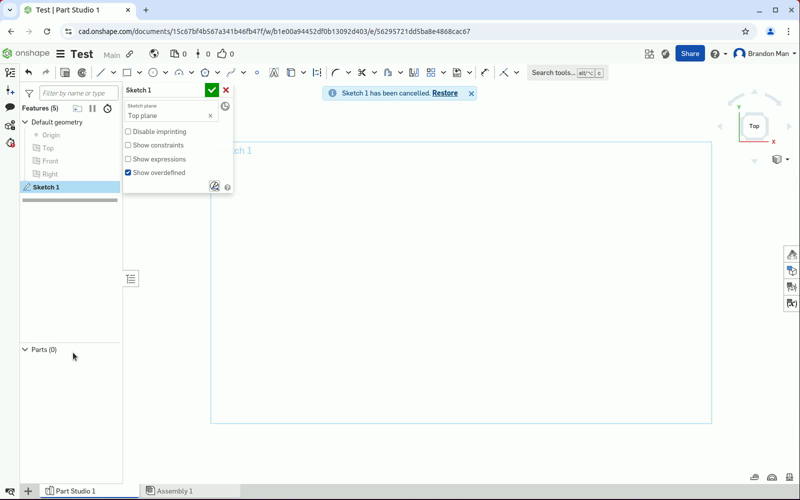
key(c)
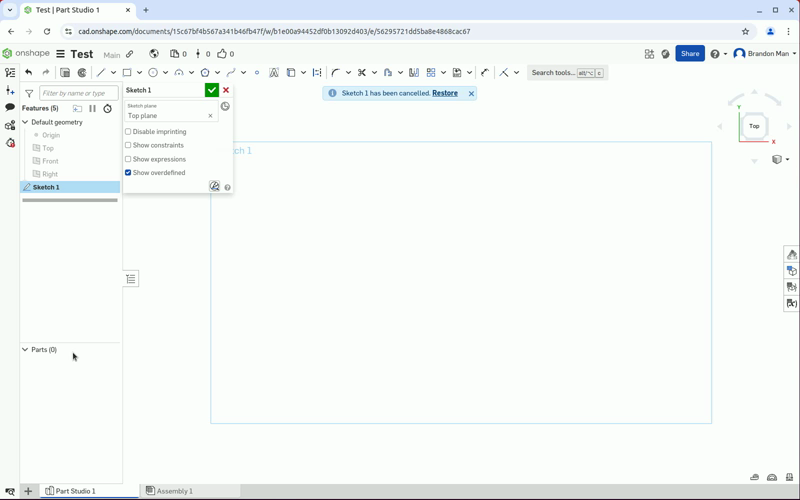
key_down(shift)
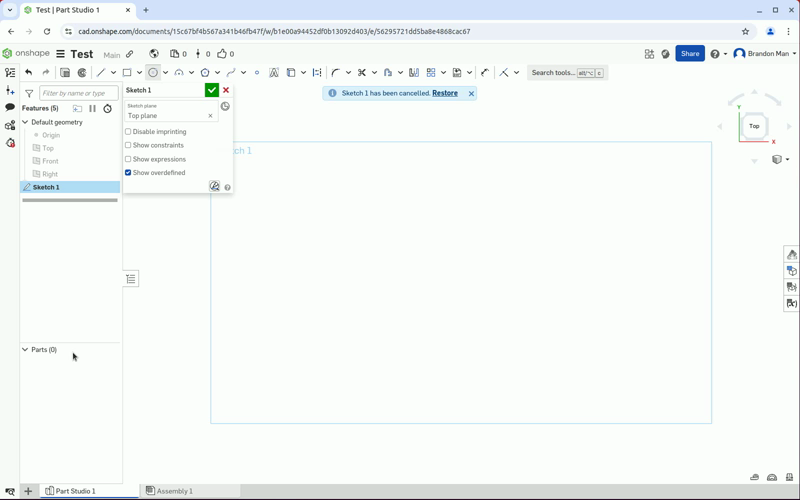
mouse_move(461, 282)
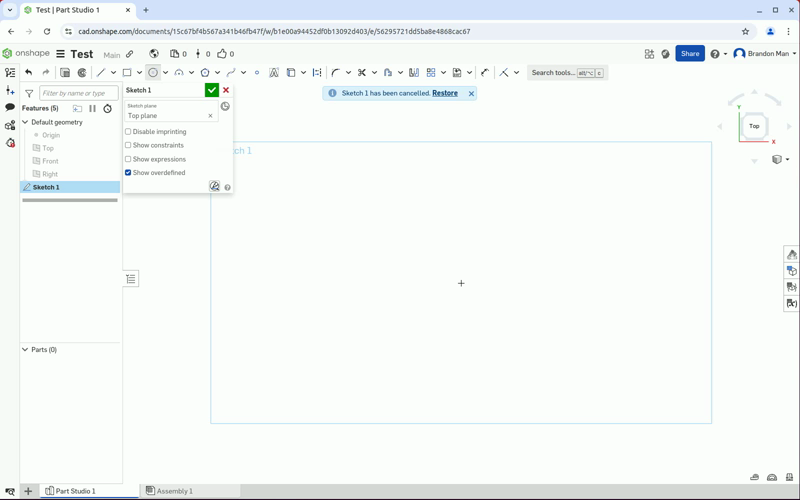
click(461, 282)
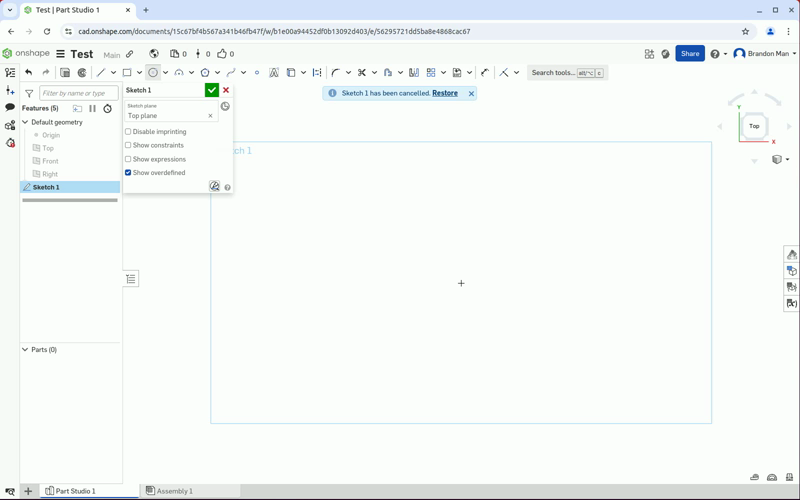
key_up(shift)
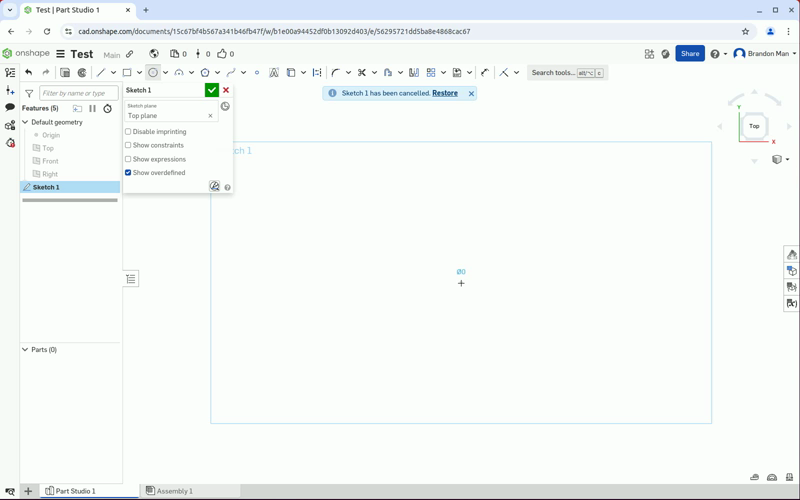
mouse_move(574, 282)
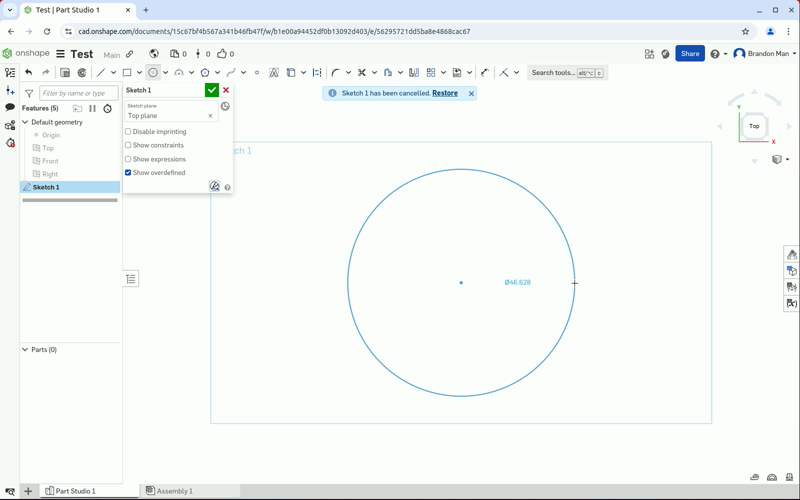
click(574, 282)
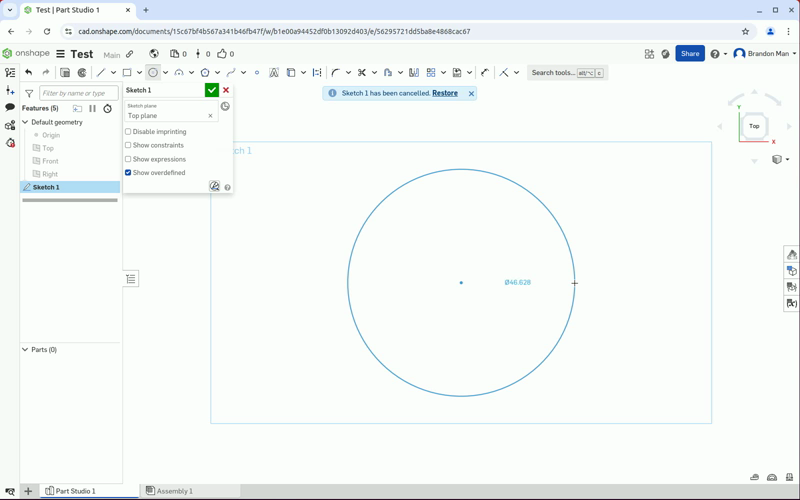
key(esc)
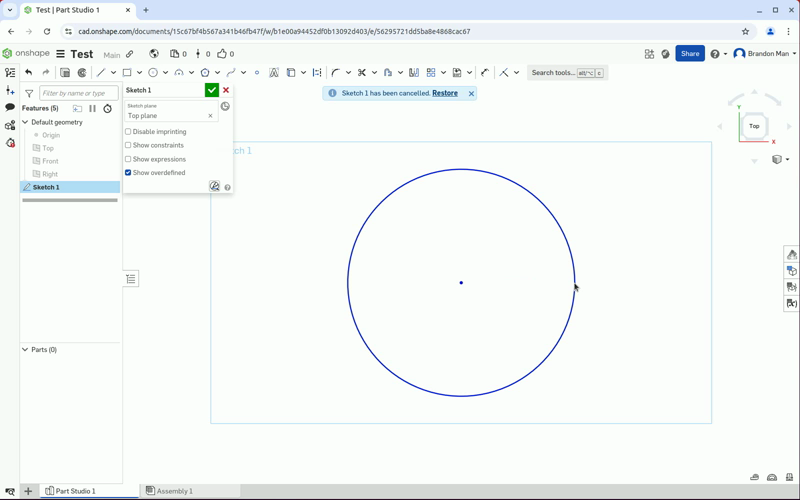
key(c)
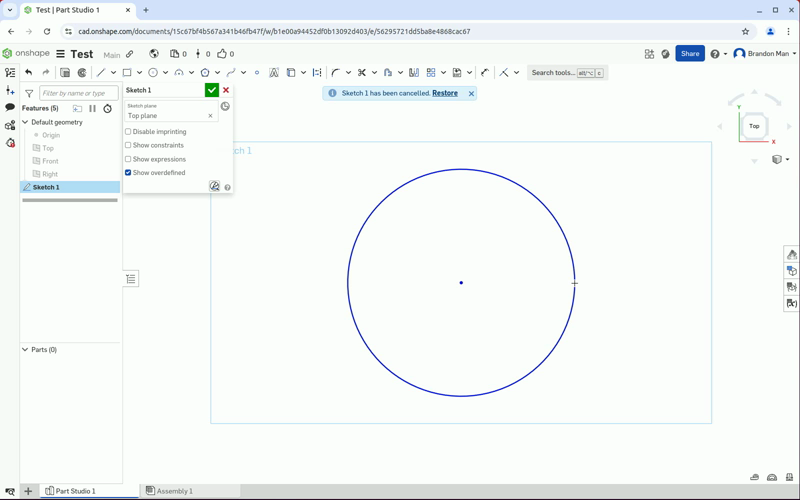
key_down(shift)
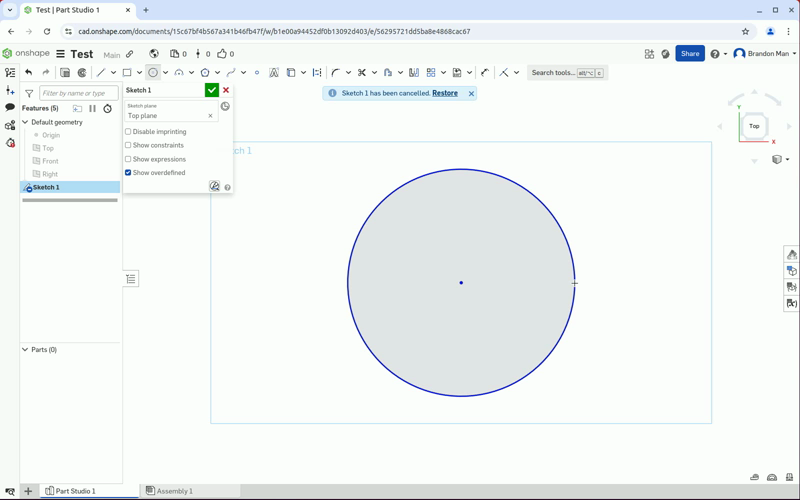
mouse_move(461, 282)
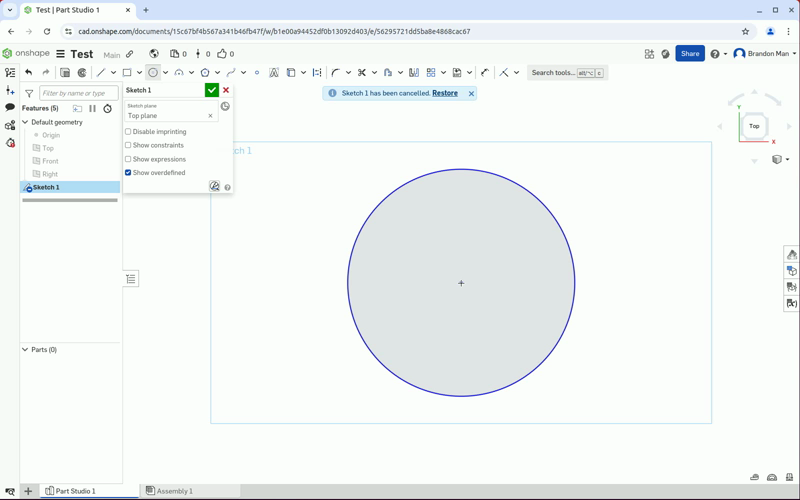
click(461, 282)
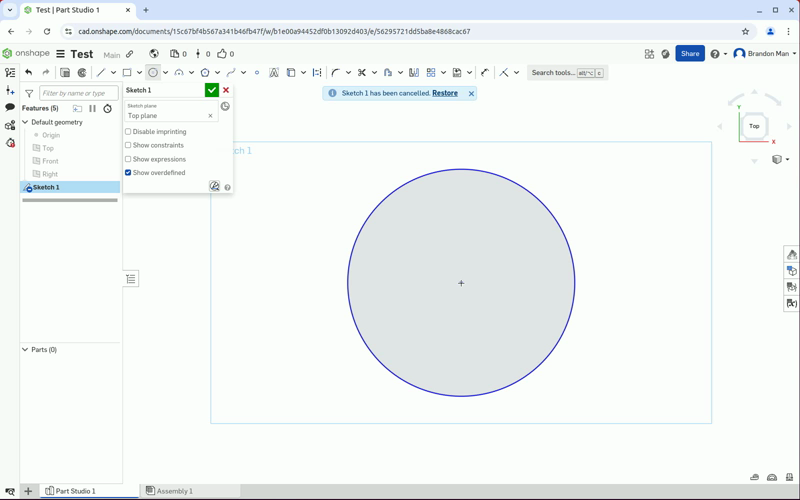
key_up(shift)
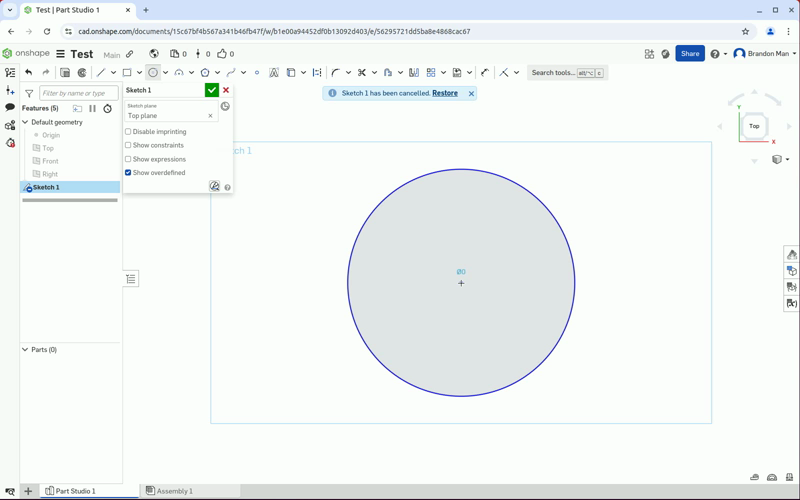
mouse_move(503, 282)
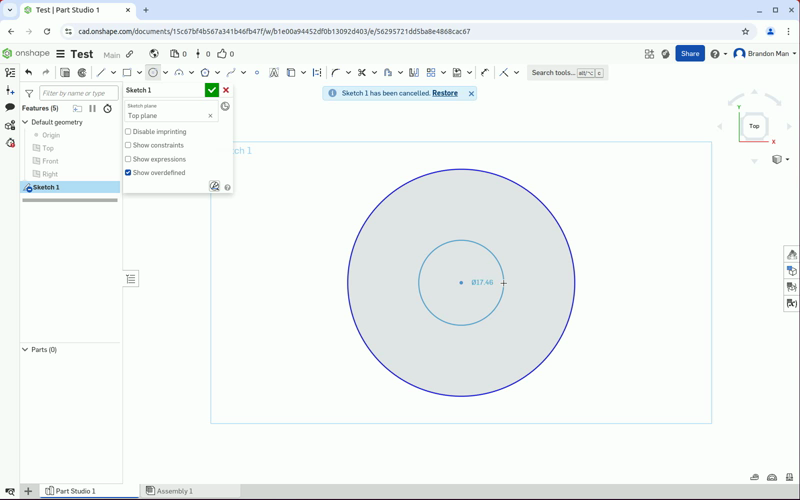
click(503, 282)
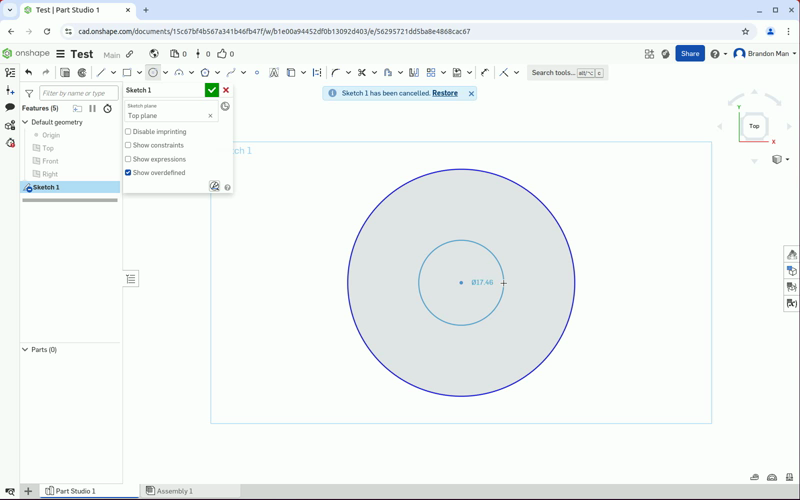
key(esc)
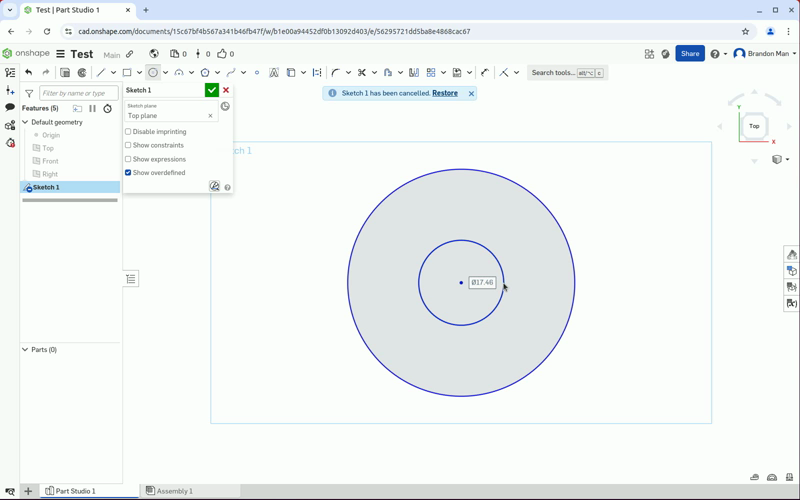
mouse_move(451, 198)
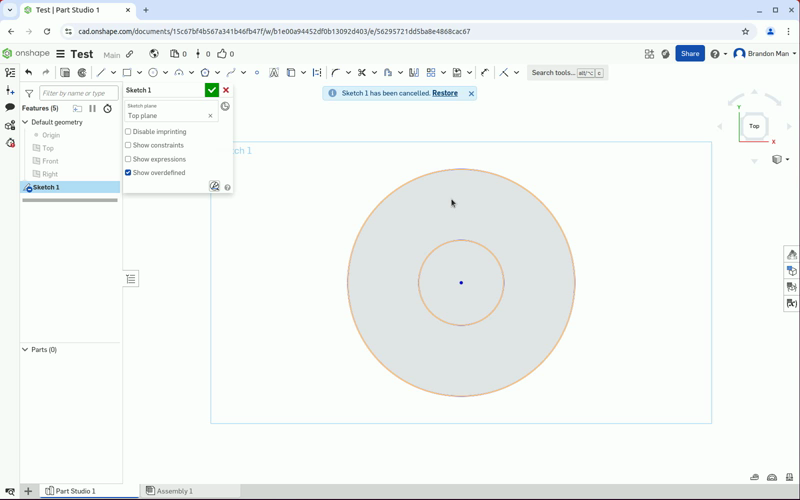
click(451, 198)
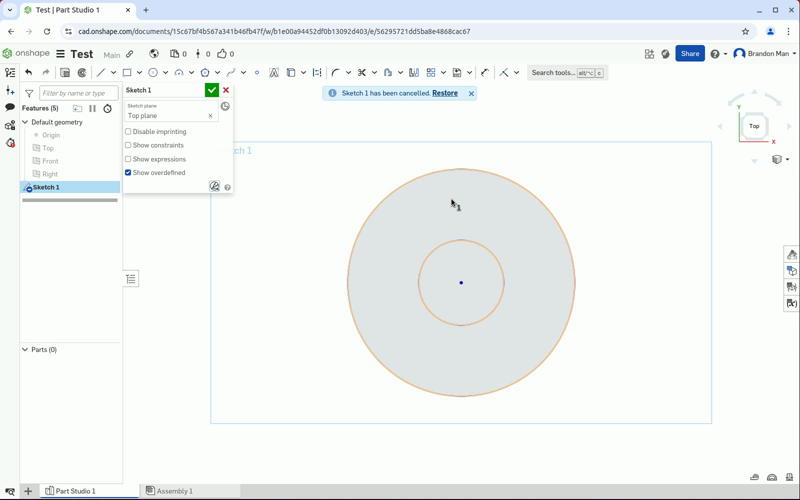
mouse_move(73, 352)
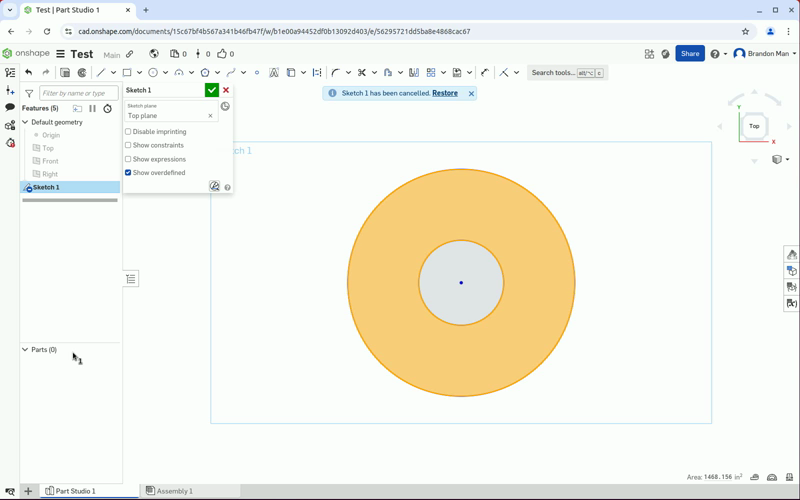
key(shift+y)
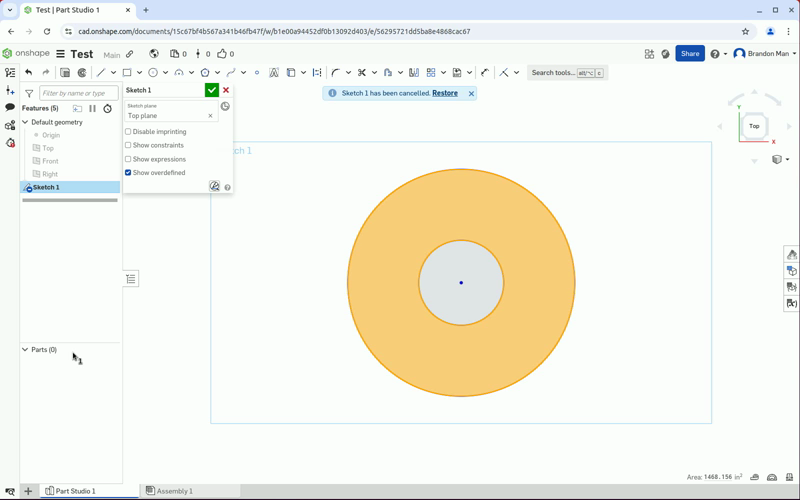
key(shift+e)
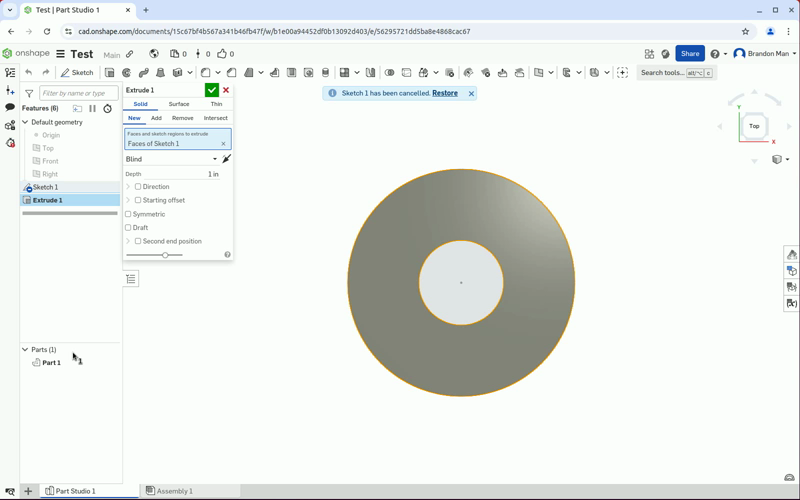
mouse_move(143, 106)
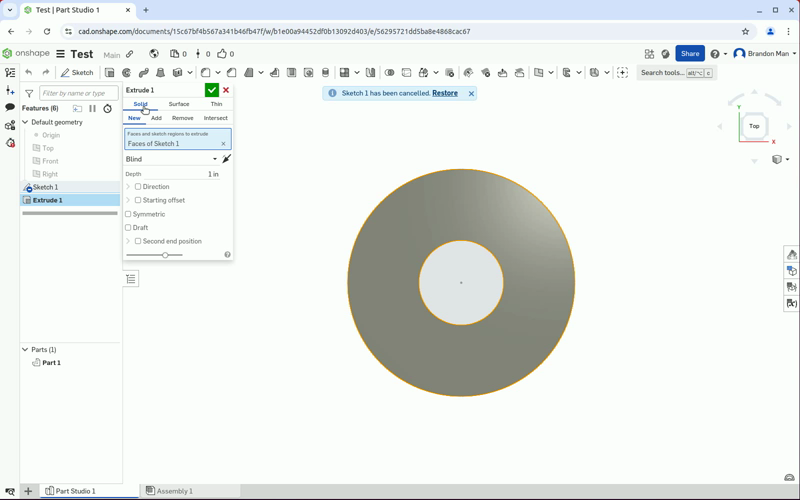
click(143, 106)
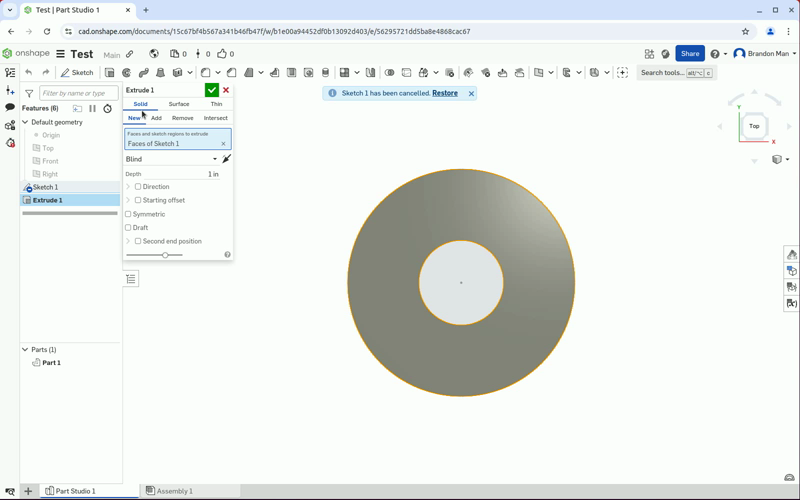
mouse_move(137, 120)
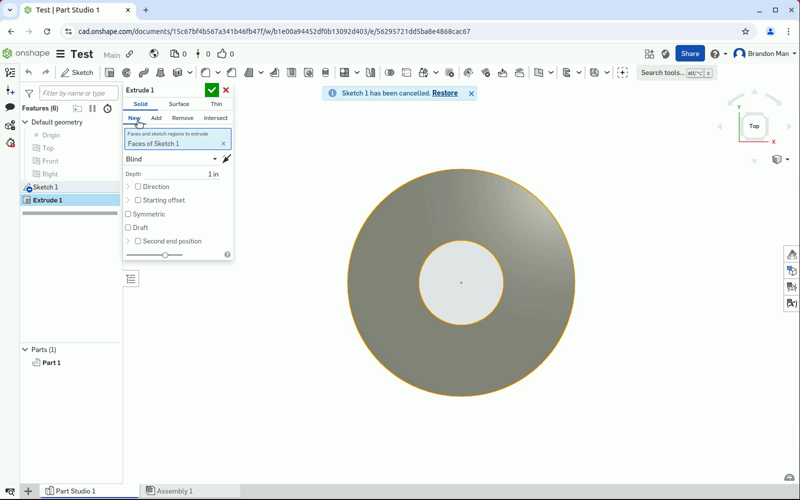
click(137, 120)
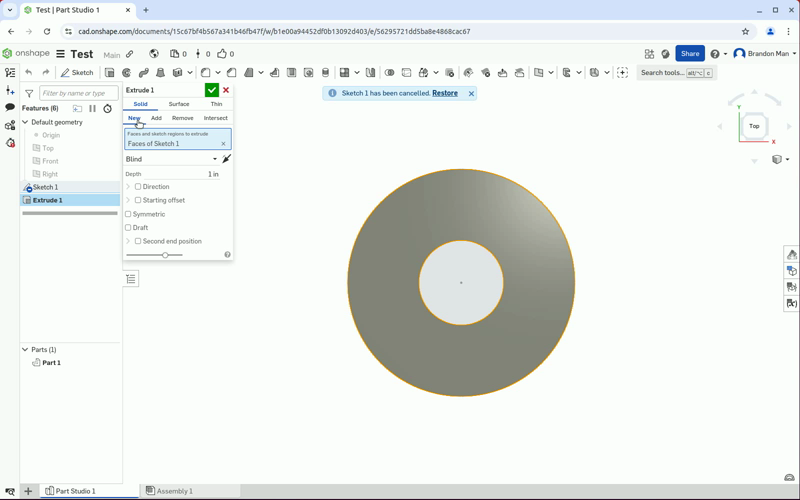
key(tab, 4)
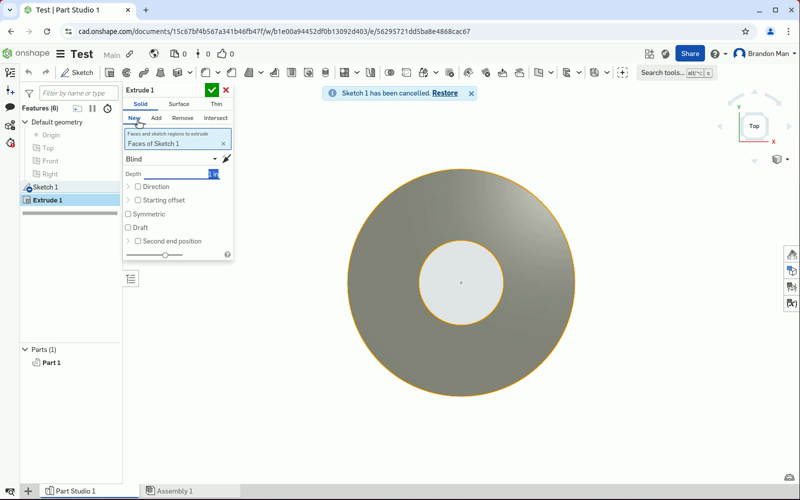
text(1.685)
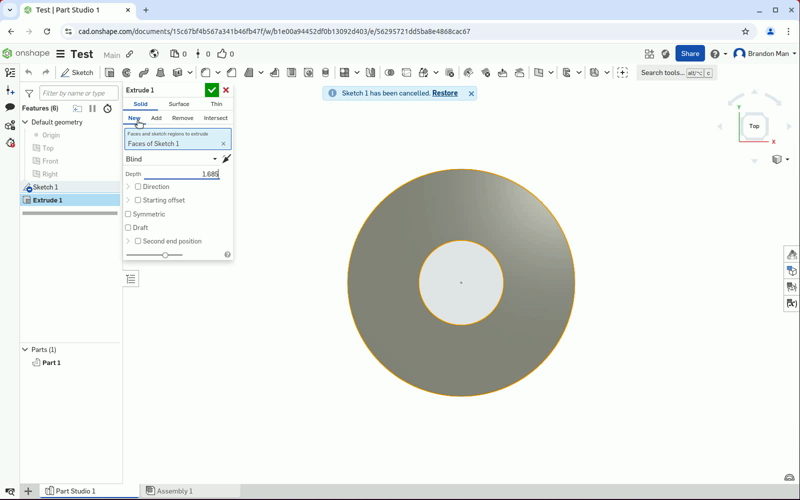
key(enter)
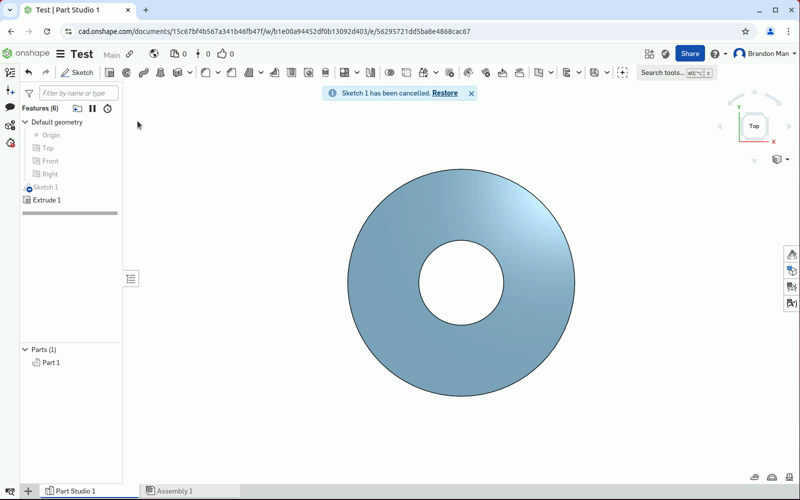
key(shift+h)
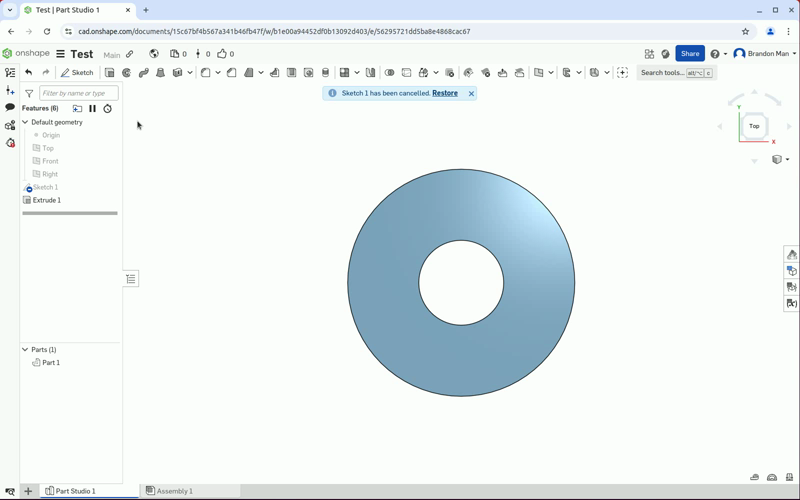
key(shift+h)
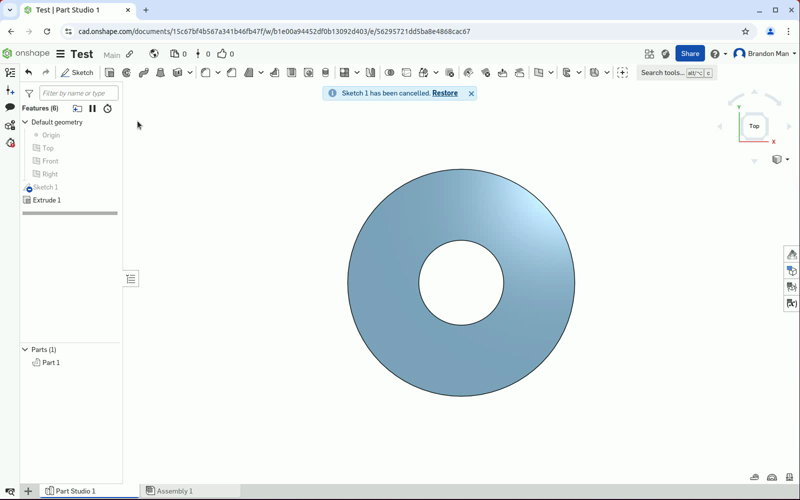
mouse_move(73, 189)
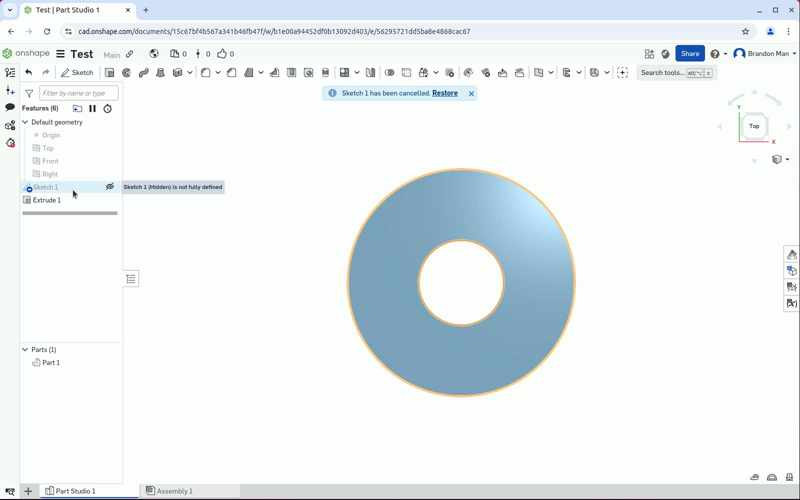
click(73, 189)
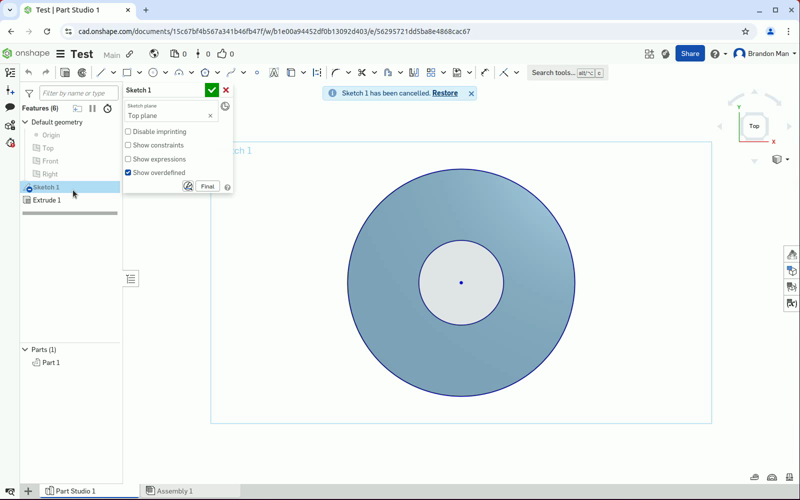
mouse_move(229, 92)
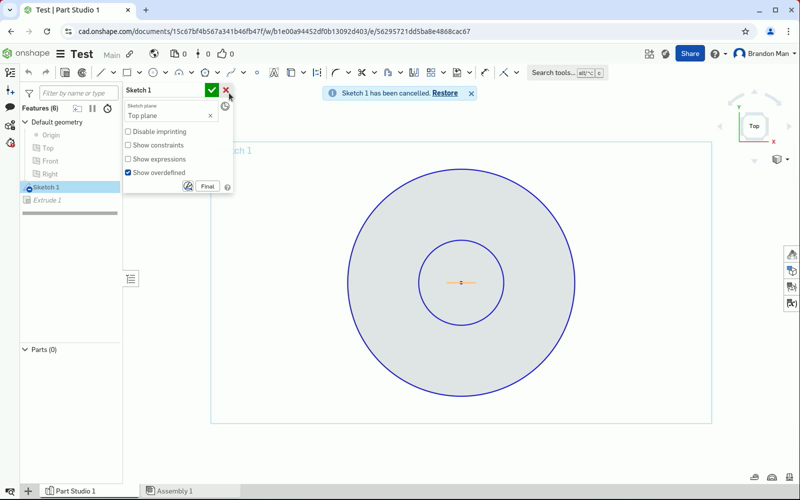
click(229, 92)
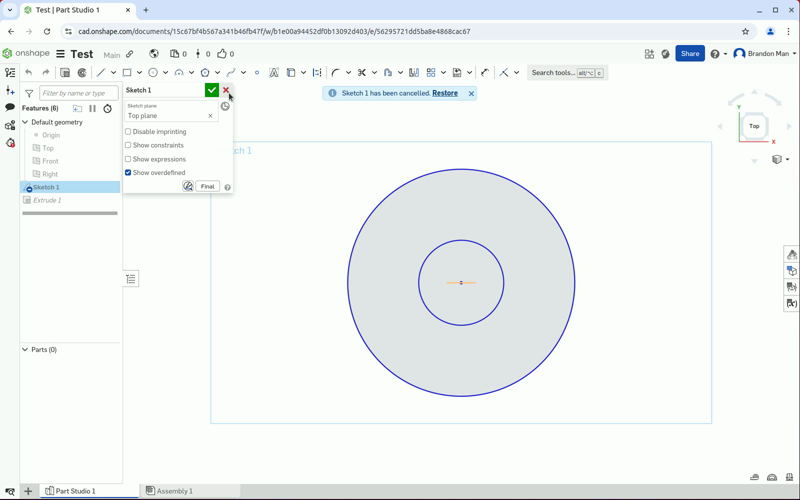
key(shift+s)
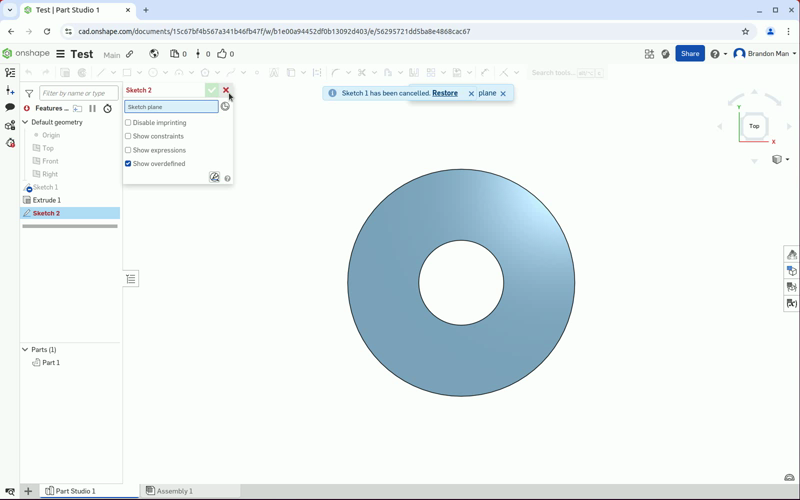
mouse_move(73, 150)
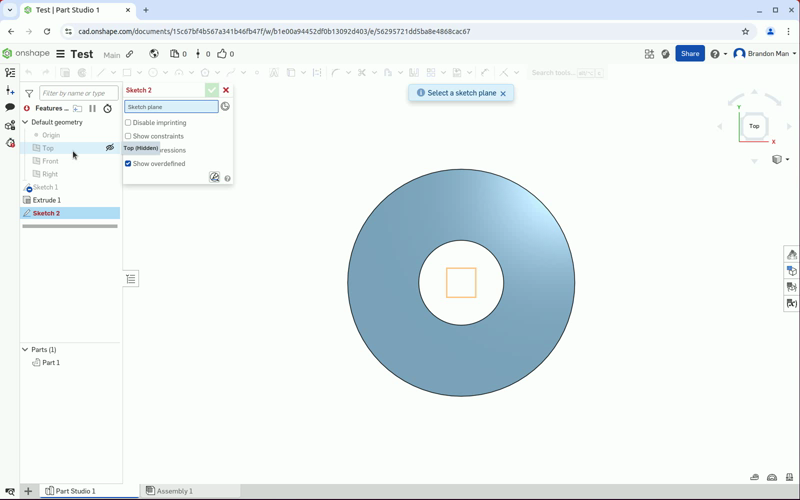
click(73, 150)
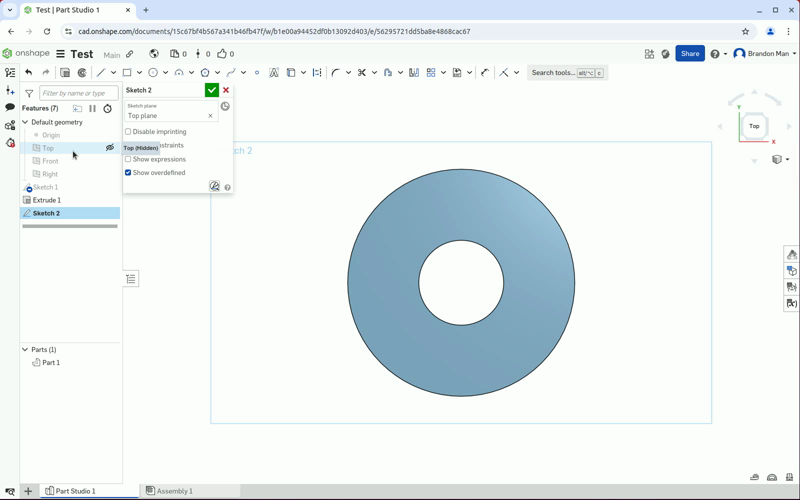
mouse_move(73, 352)
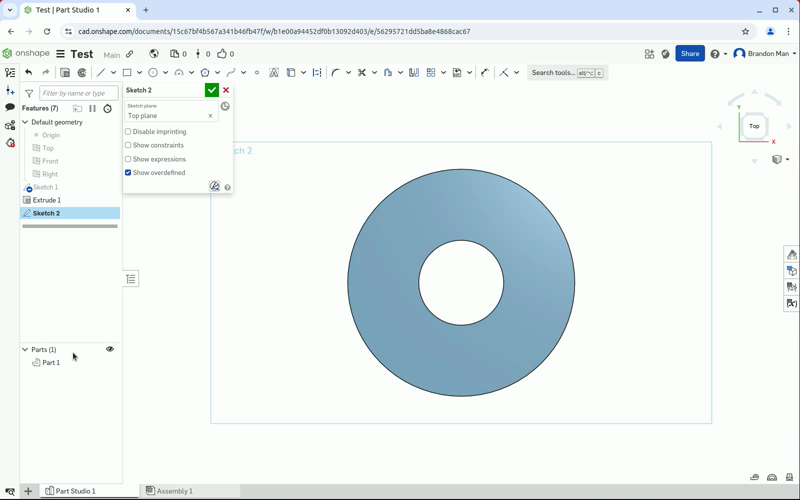
key(y)
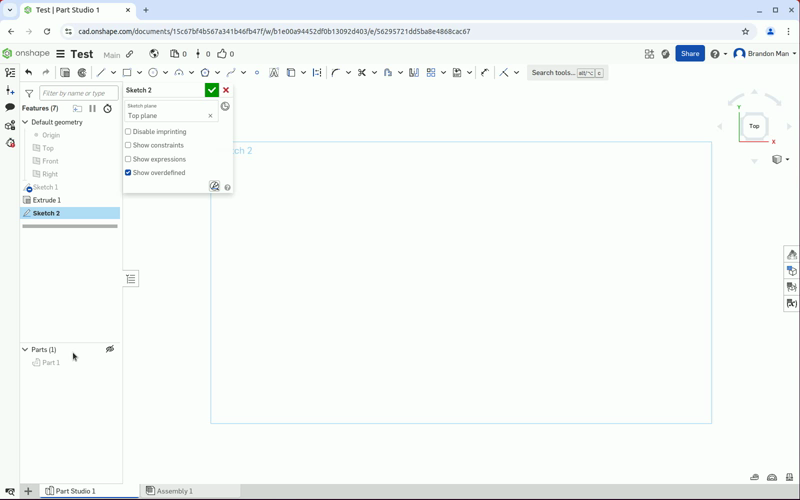
key(c)
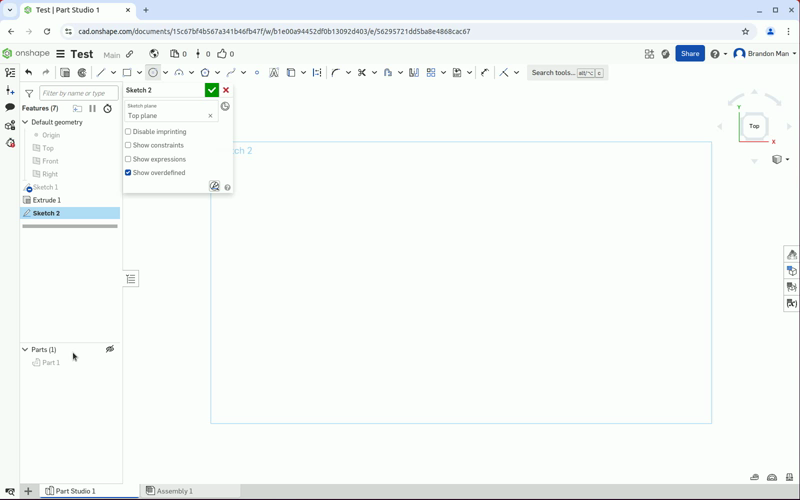
key_down(shift)
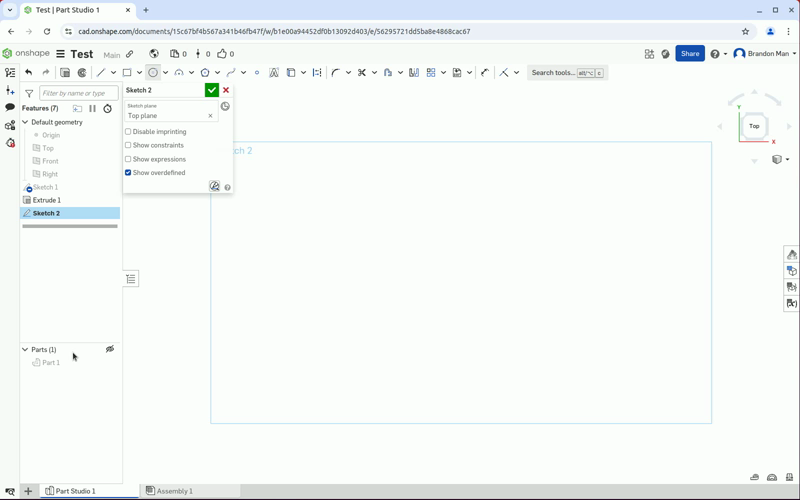
mouse_move(461, 282)
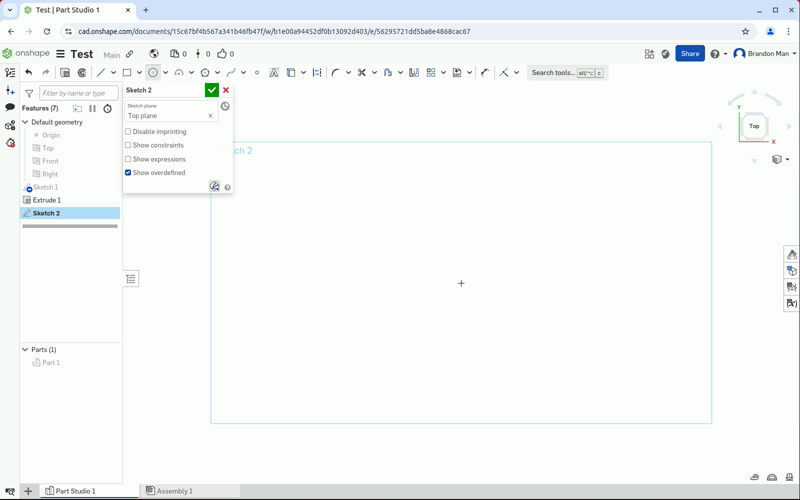
click(461, 282)
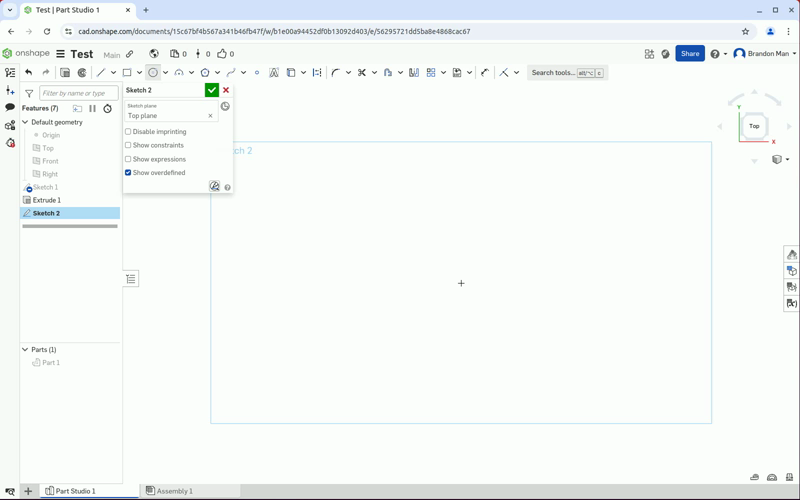
key_up(shift)
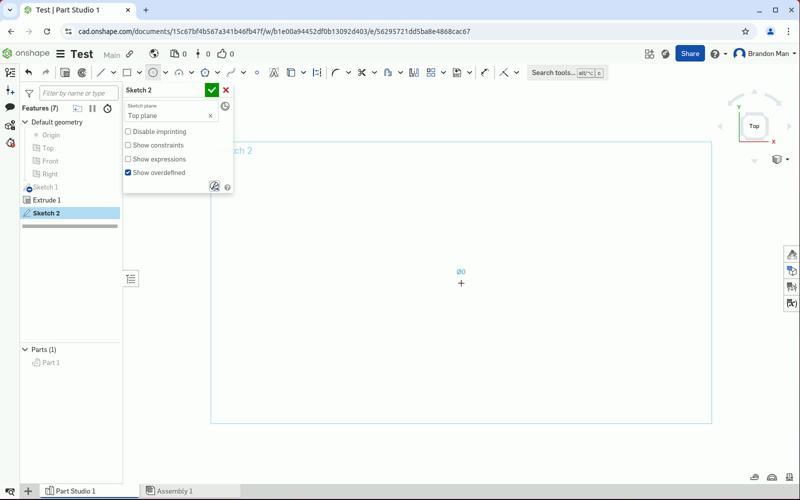
mouse_move(494, 282)
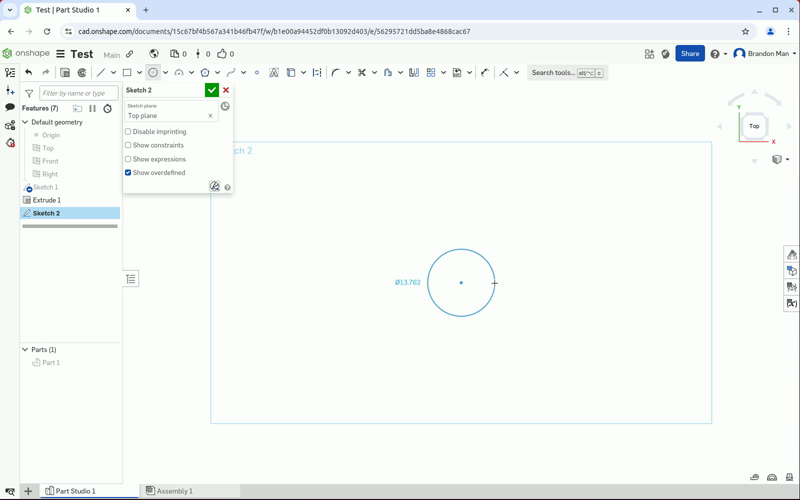
click(494, 282)
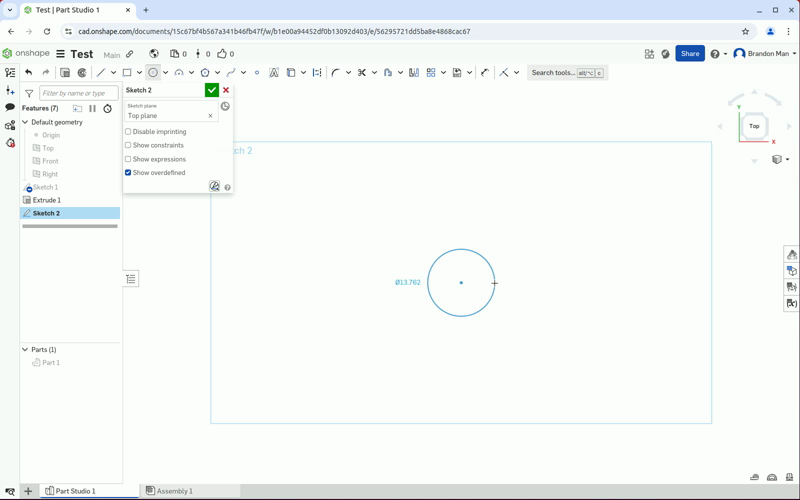
key(esc)
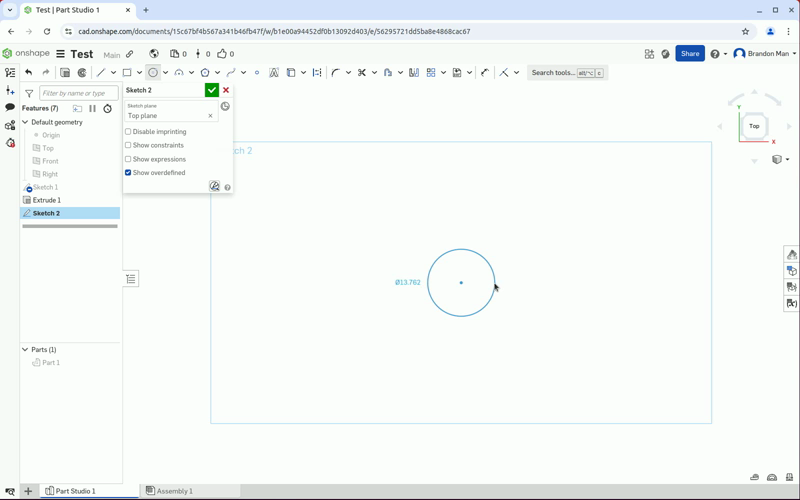
key(c)
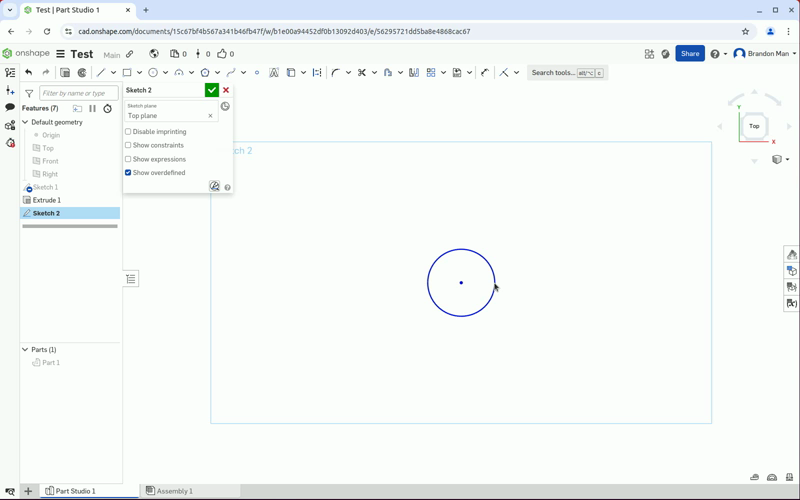
key_down(shift)
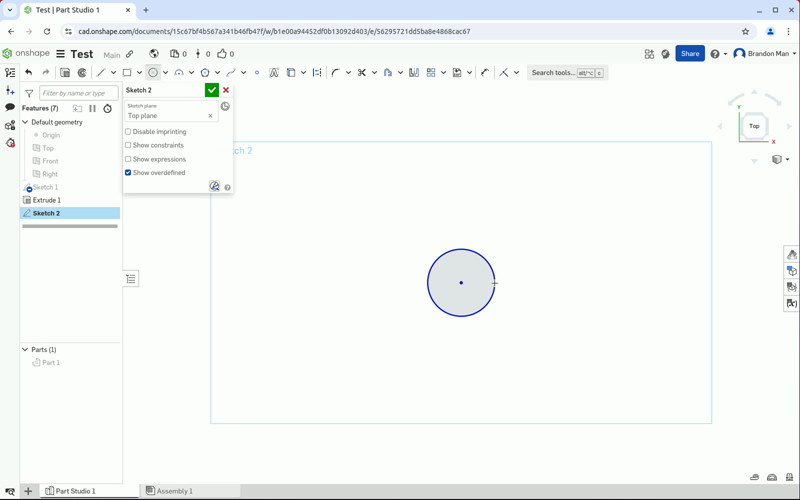
mouse_move(461, 282)
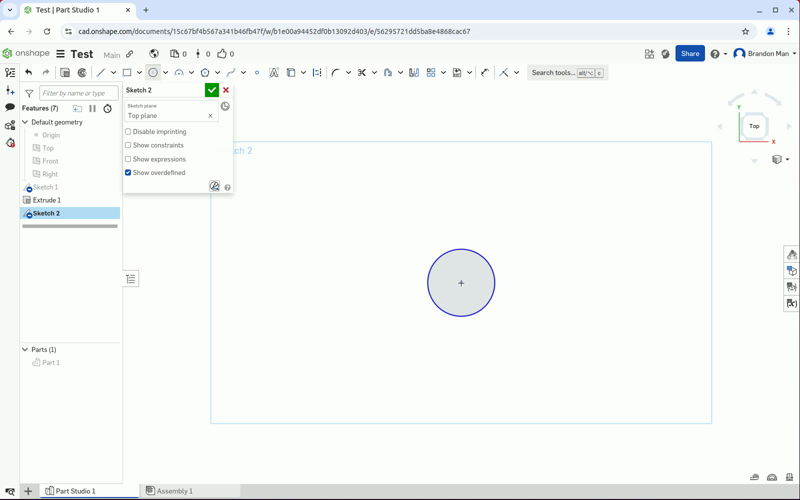
click(461, 282)
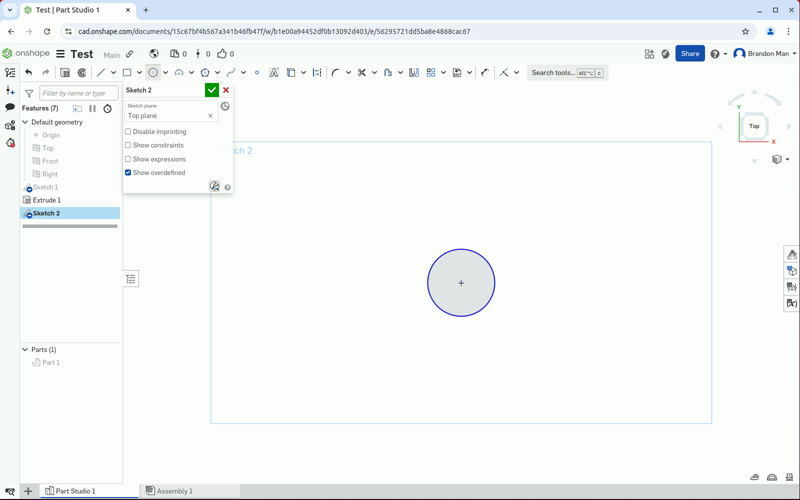
key_up(shift)
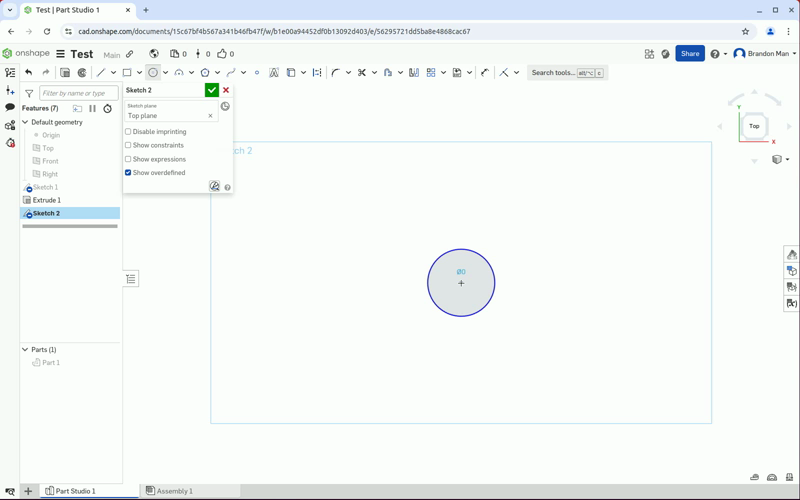
mouse_move(467, 282)
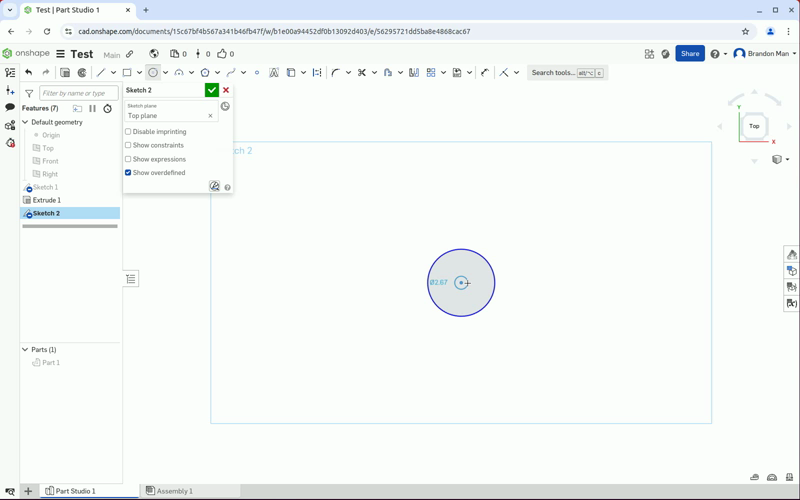
click(467, 282)
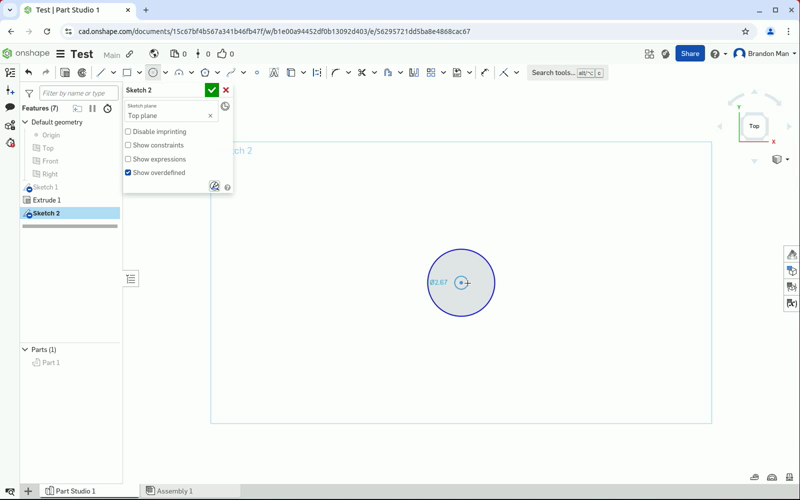
key(esc)
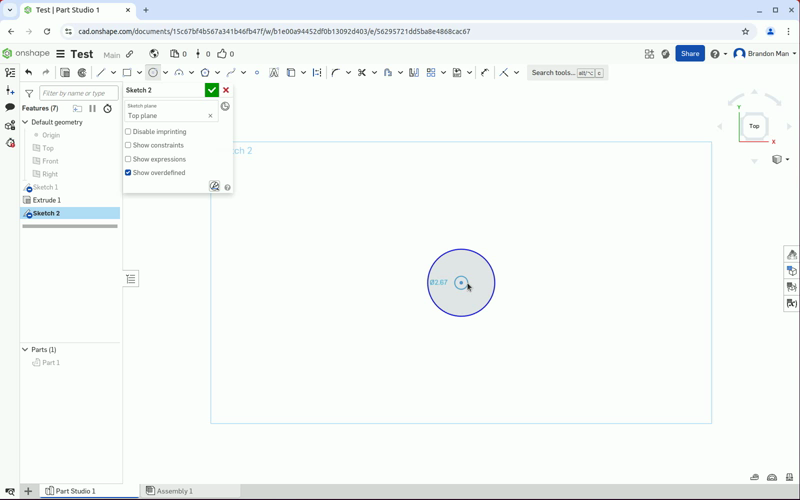
mouse_move(490, 291)
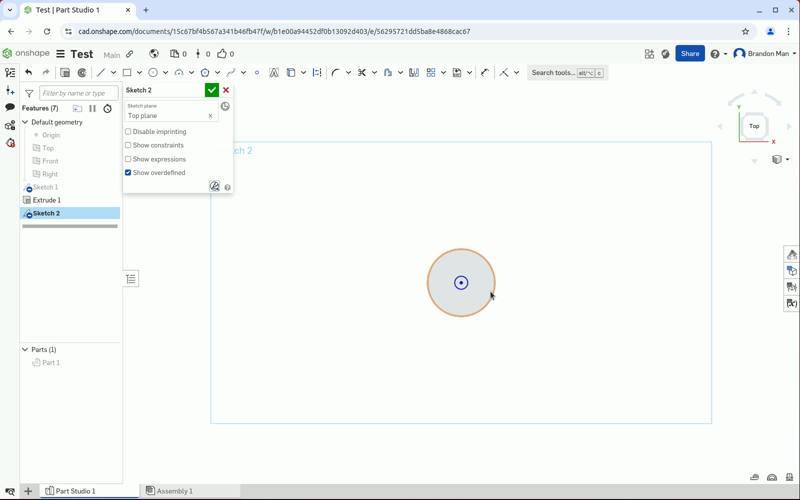
click(490, 291)
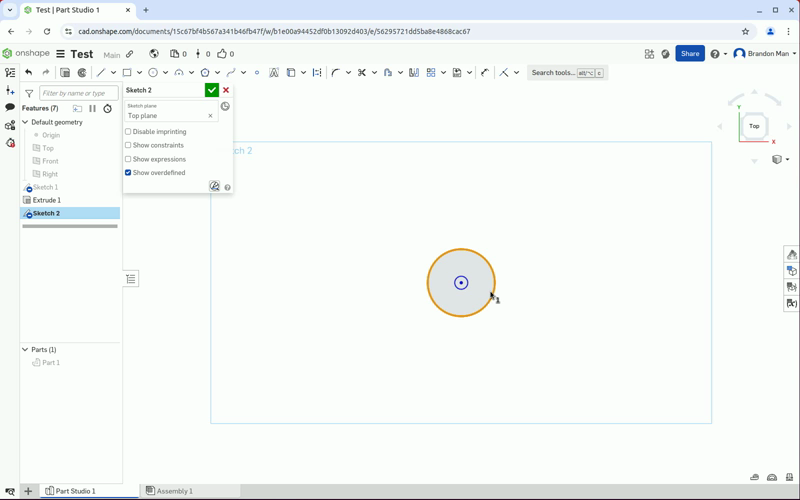
mouse_move(73, 352)
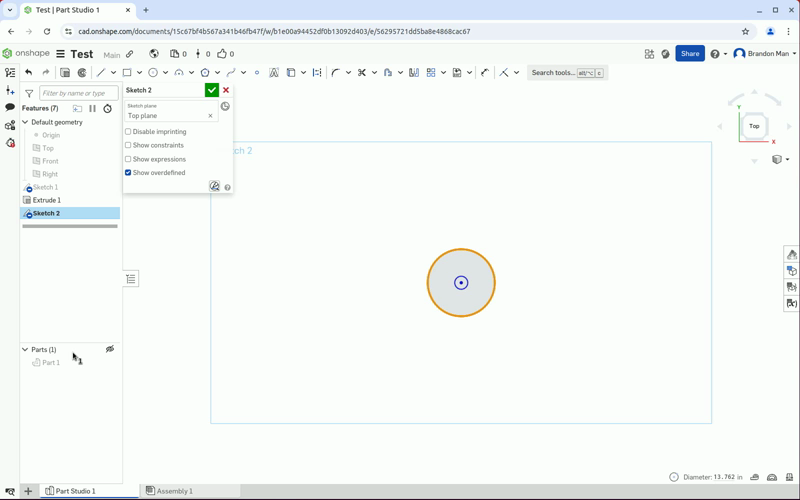
key(shift+y)
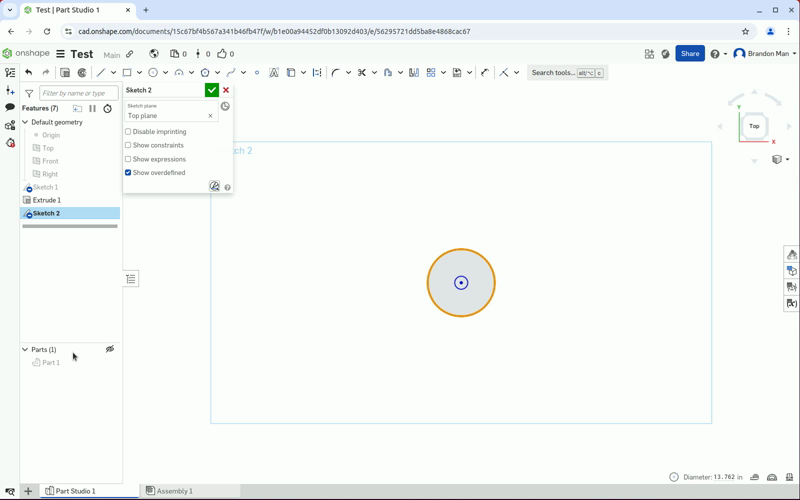
key(shift+e)
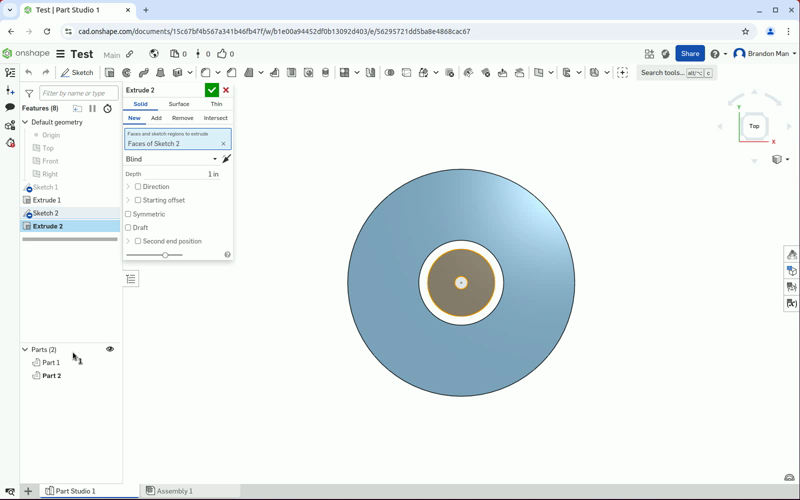
mouse_move(143, 106)
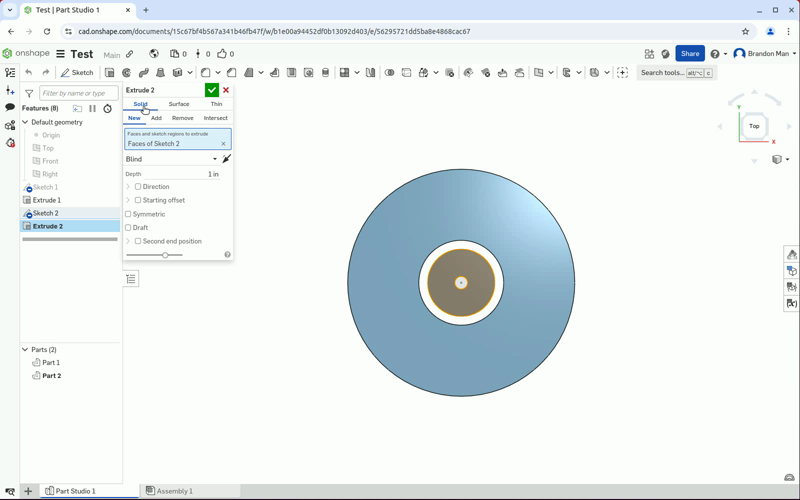
click(143, 106)
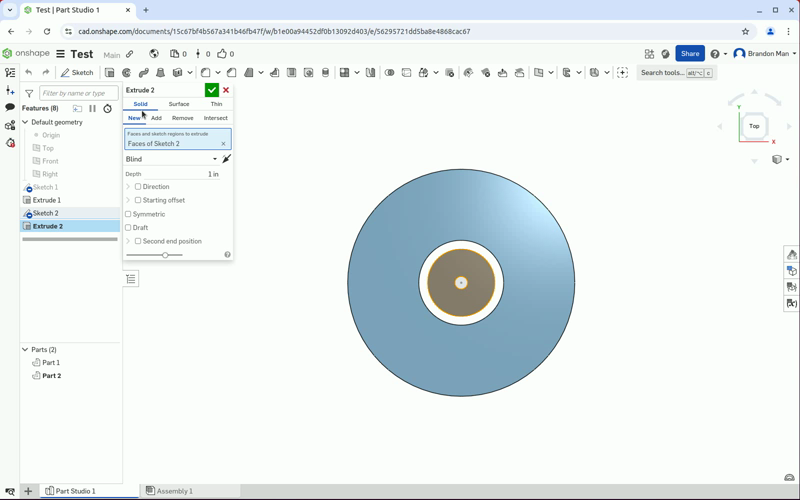
mouse_move(137, 120)
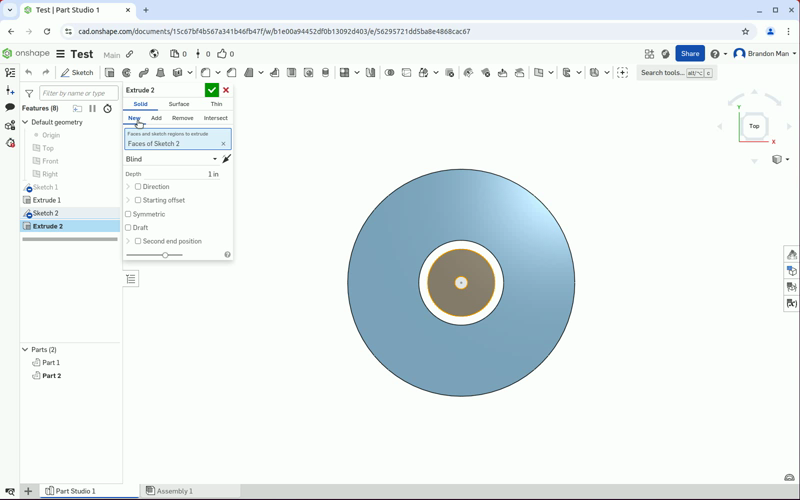
click(137, 120)
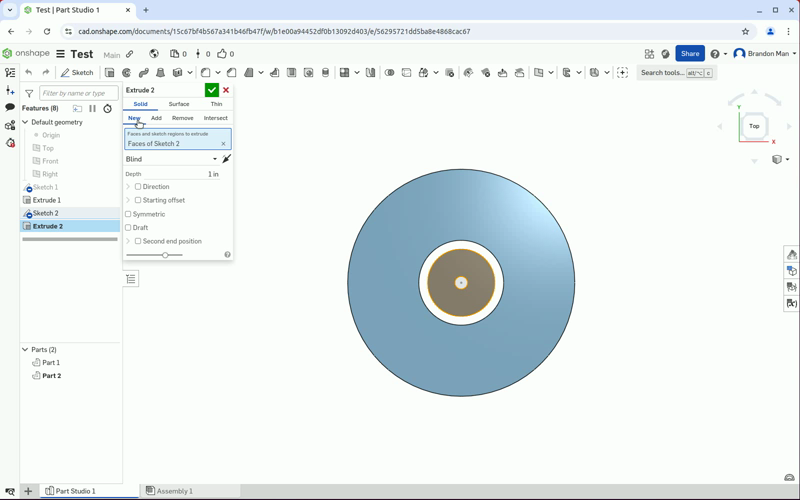
key(tab, 4)
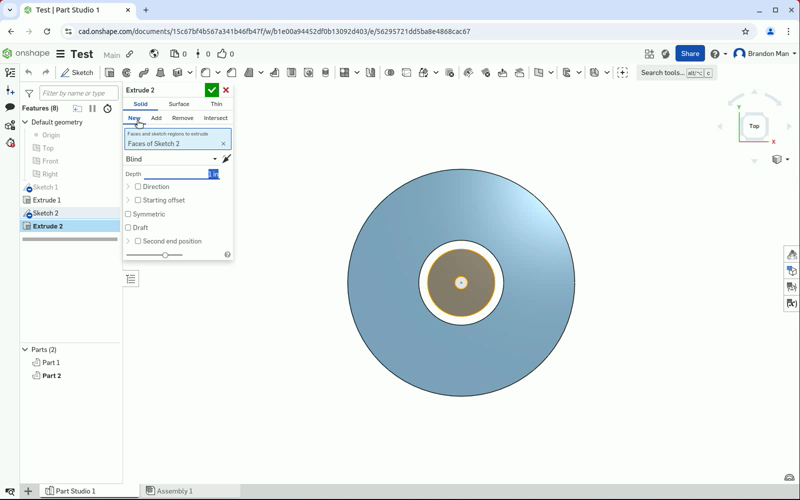
text(1.685)
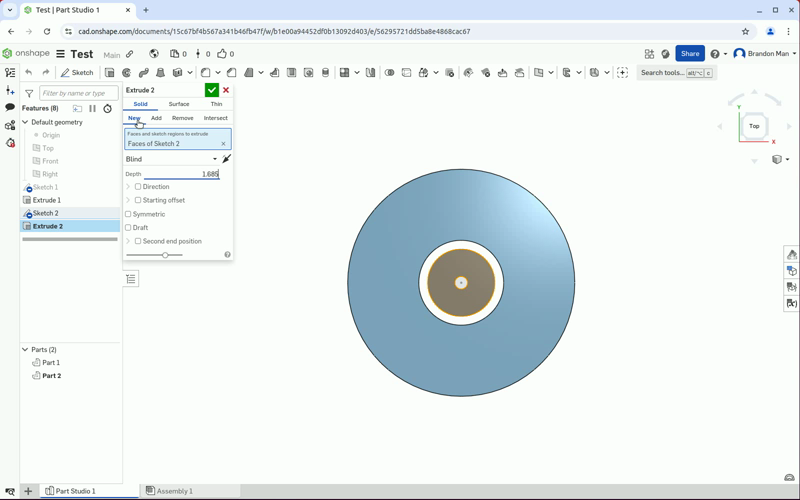
key(enter)
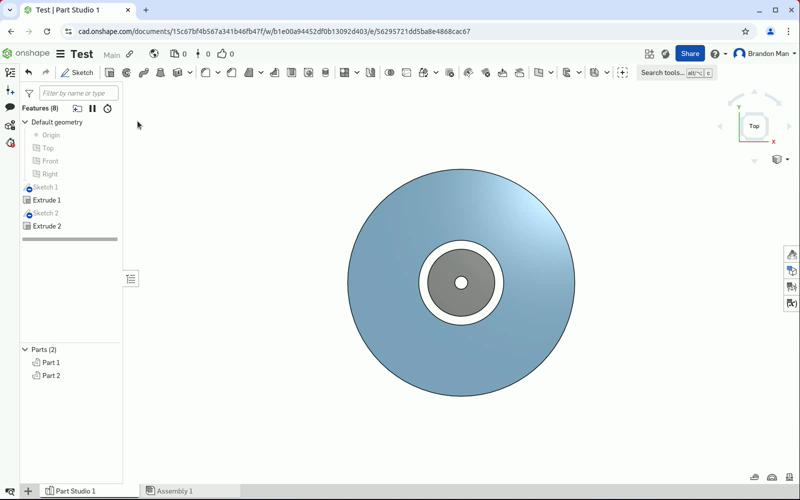
key(shift+h)
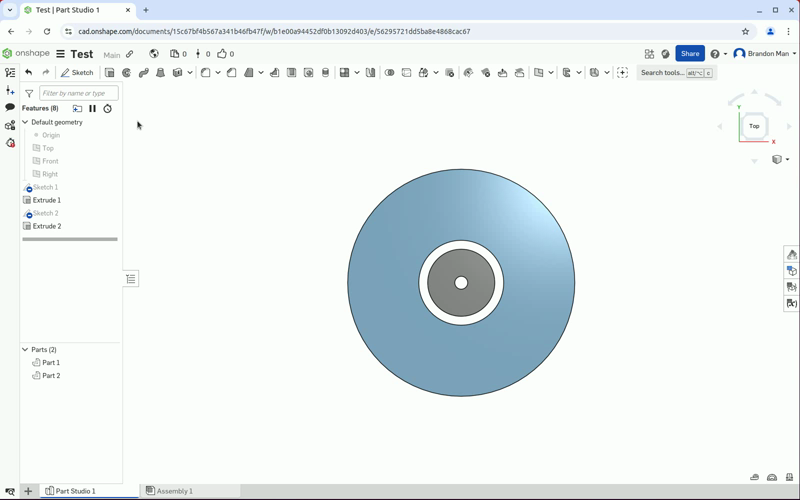
key(shift+h)
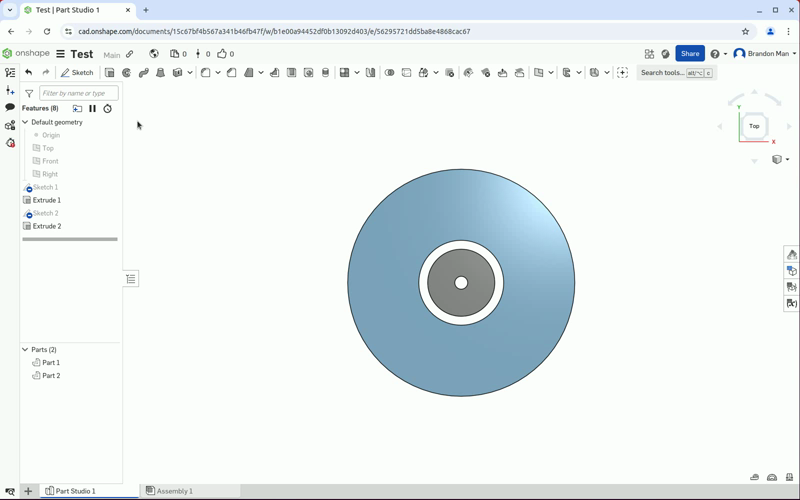
mouse_move(73, 189)
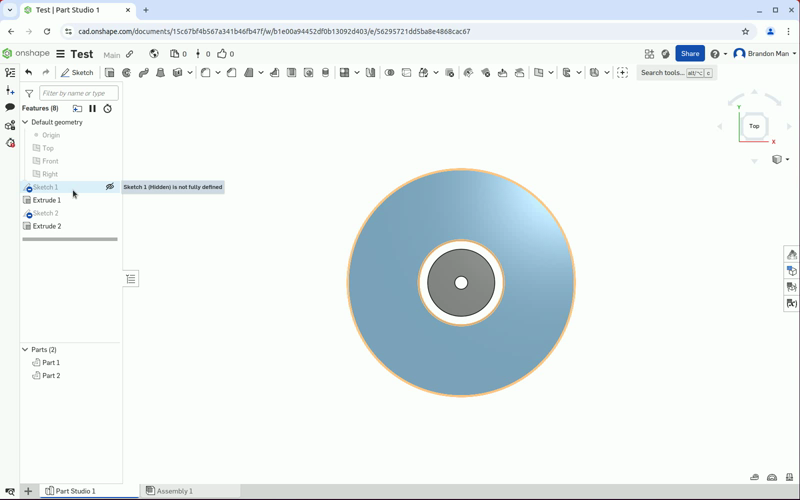
click(73, 189)
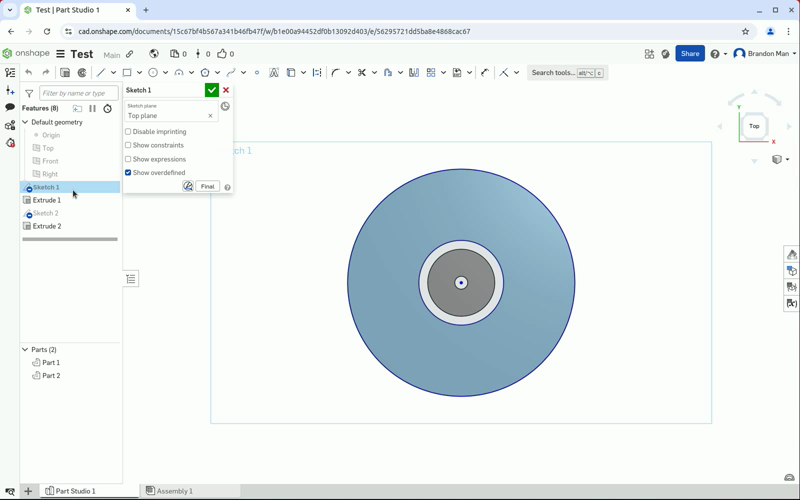
mouse_move(229, 92)
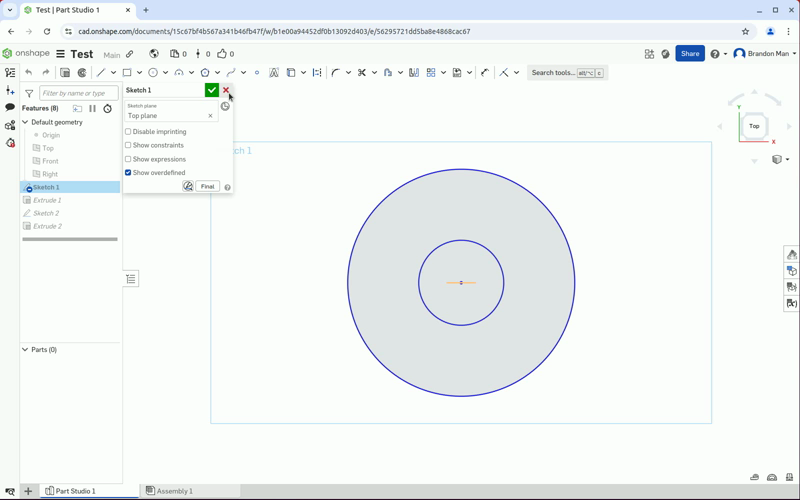
click(229, 92)
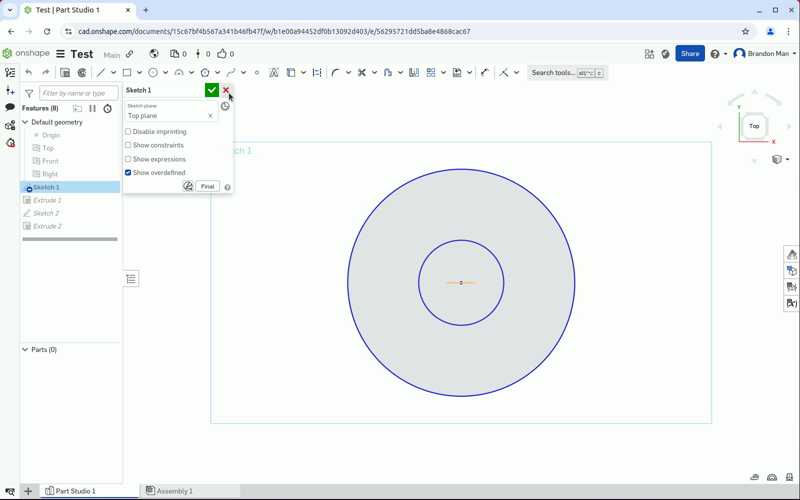
key(shift+s)
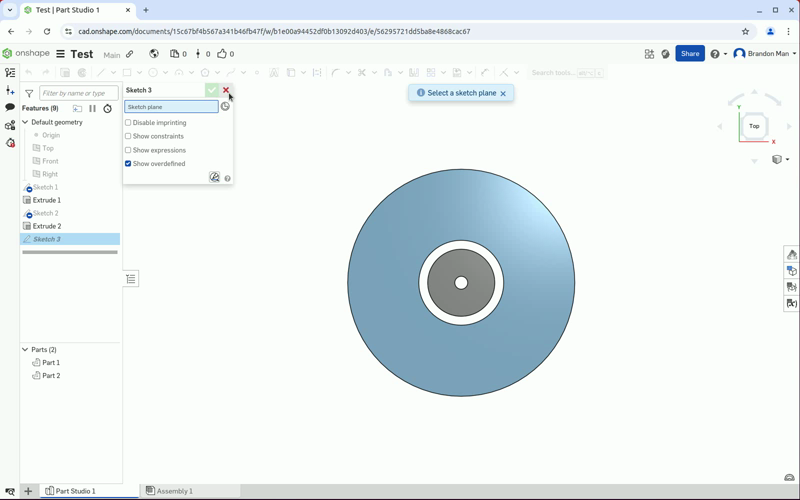
mouse_move(73, 150)
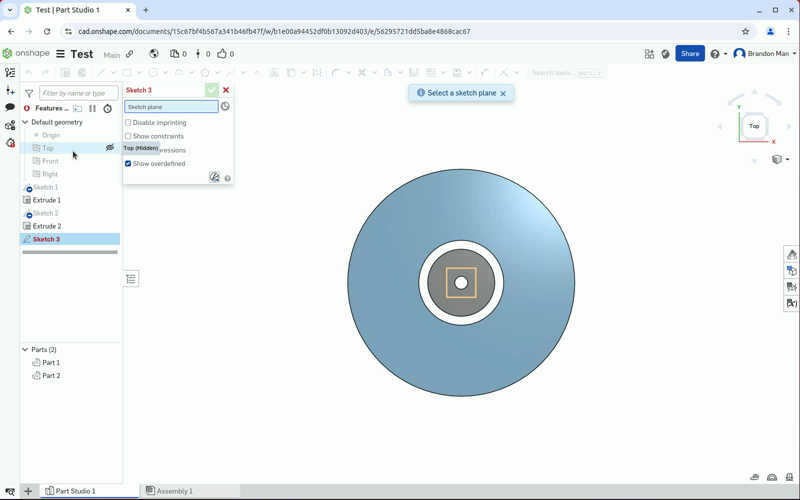
click(73, 150)
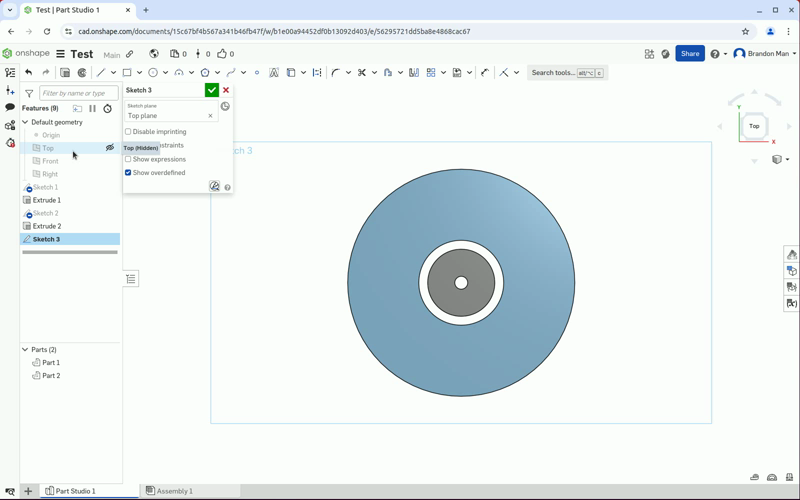
mouse_move(73, 352)
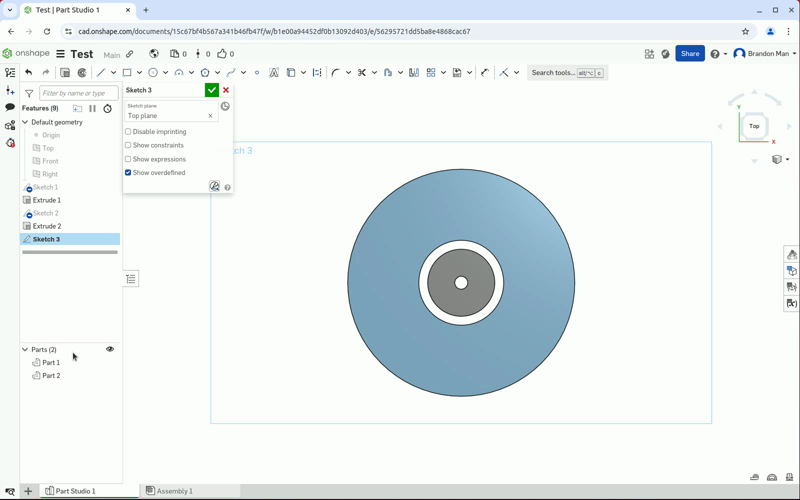
key(y)
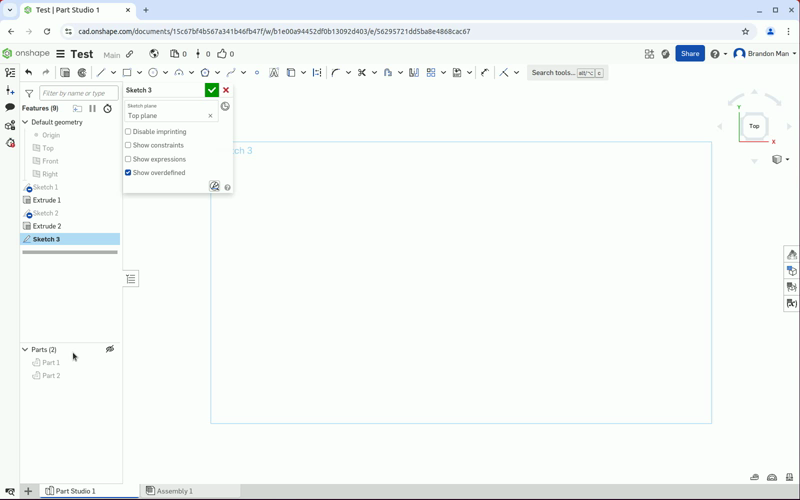
key(c)
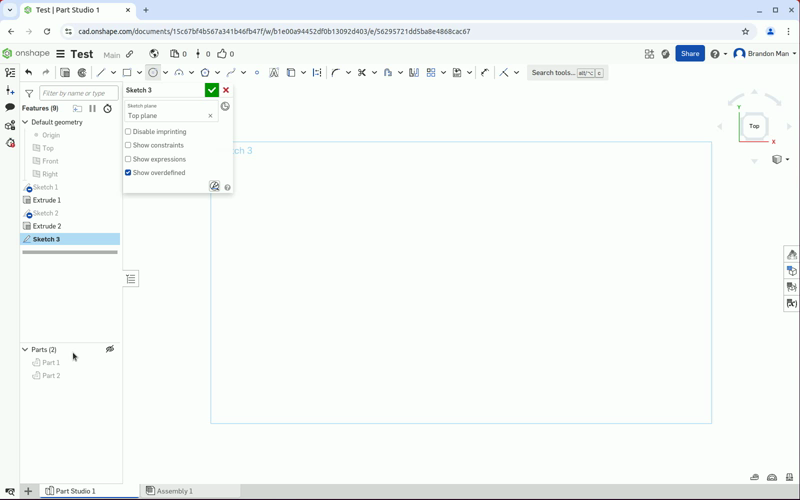
key_down(shift)
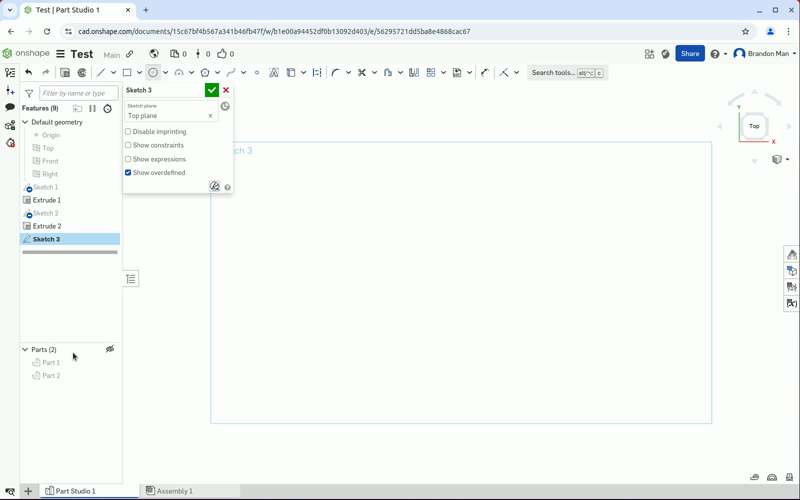
mouse_move(461, 282)
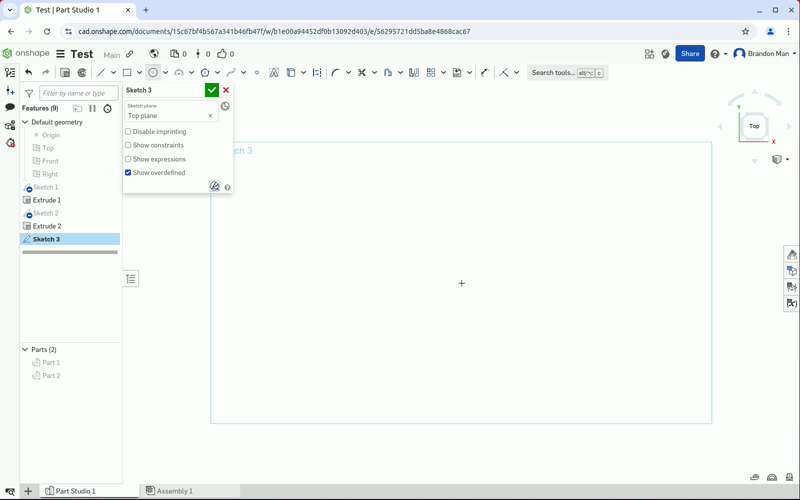
click(461, 282)
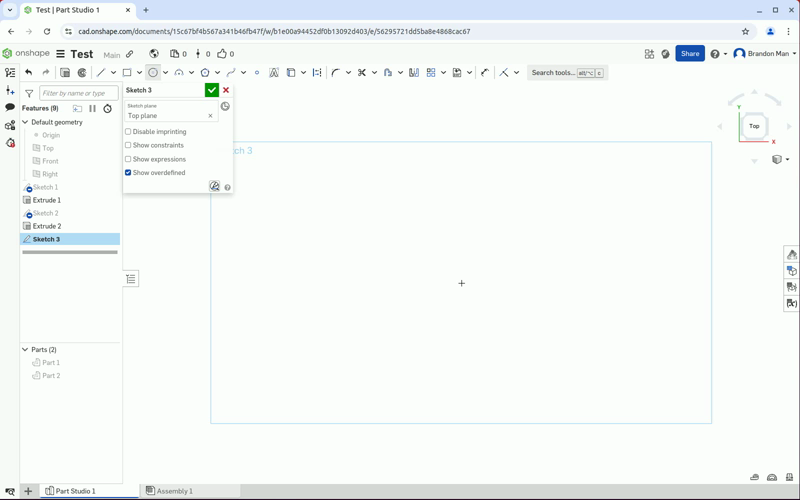
key_up(shift)
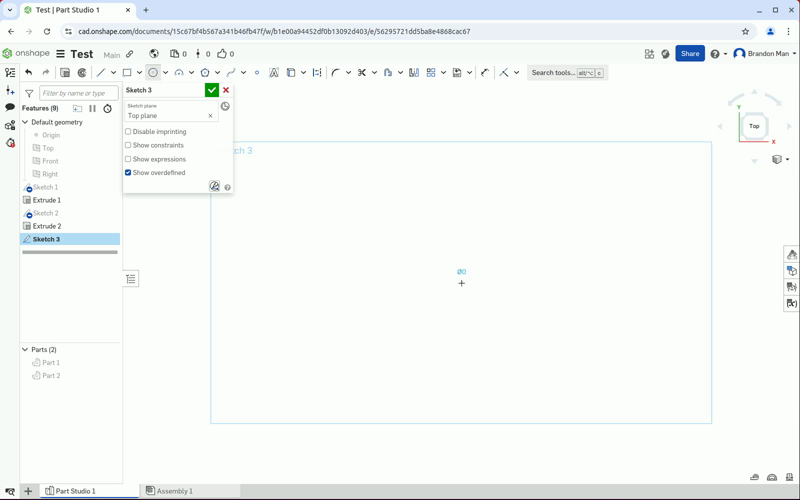
mouse_move(504, 282)
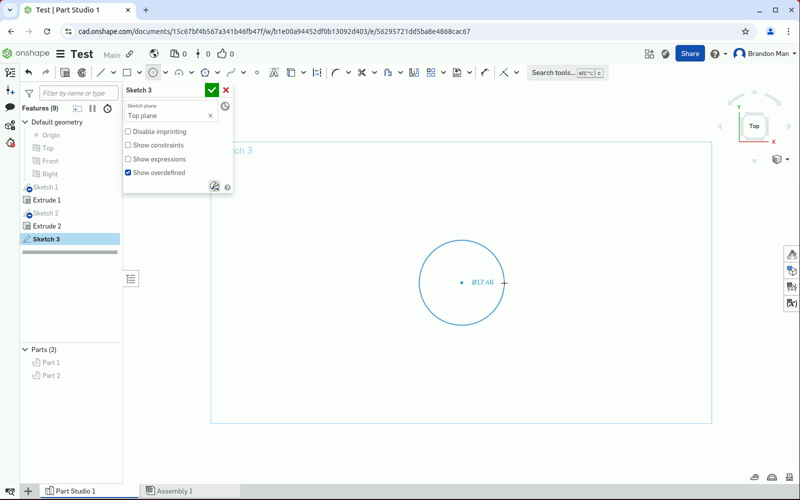
click(504, 282)
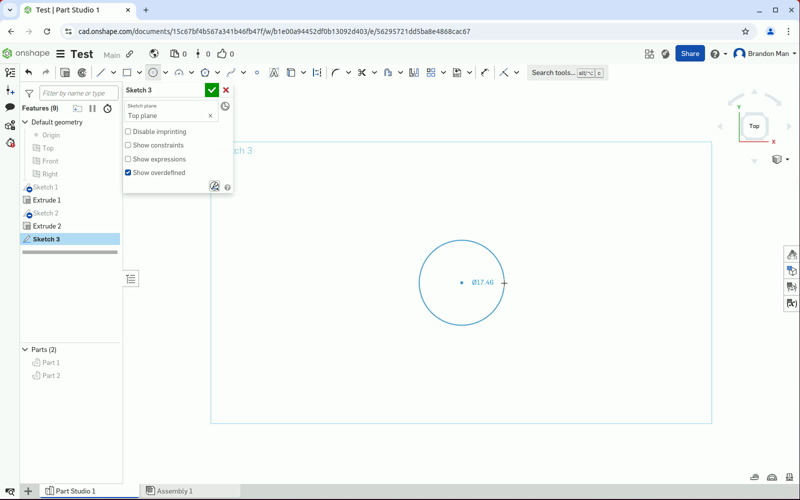
key(esc)
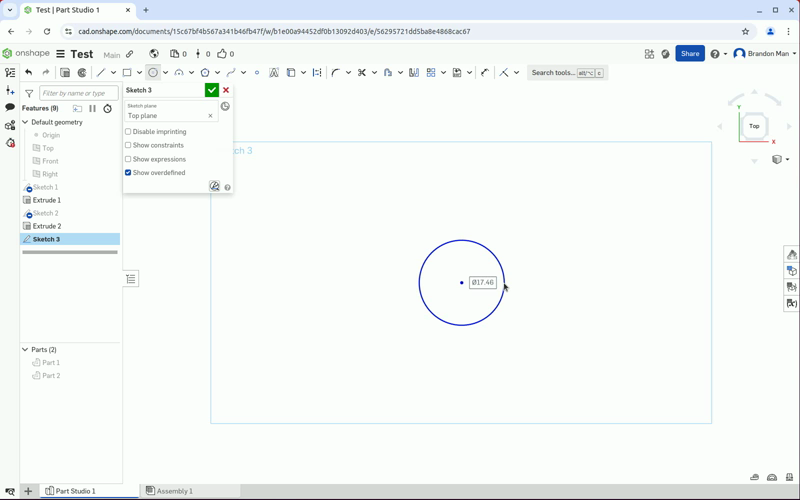
key(c)
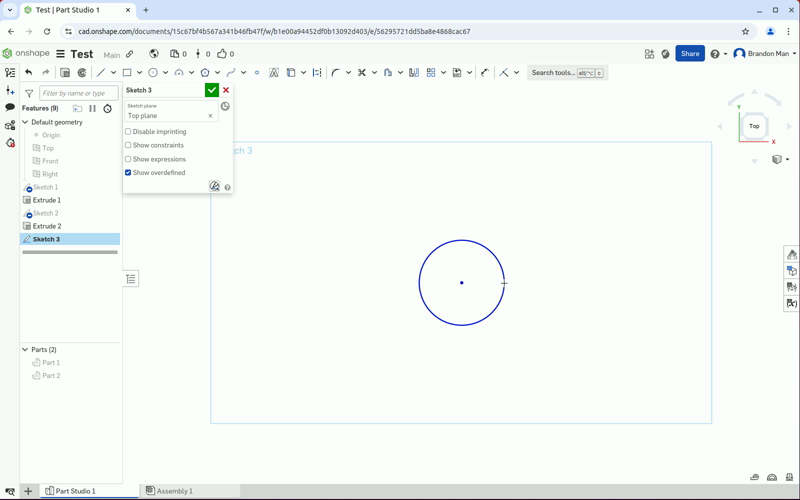
key_down(shift)
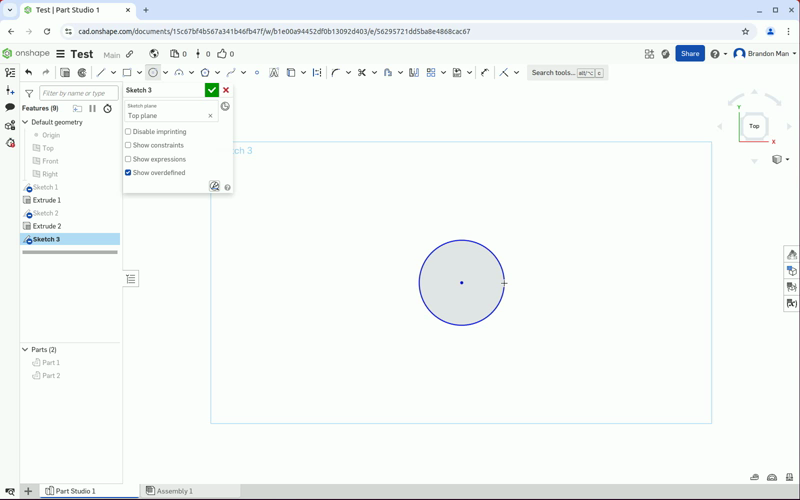
mouse_move(461, 282)
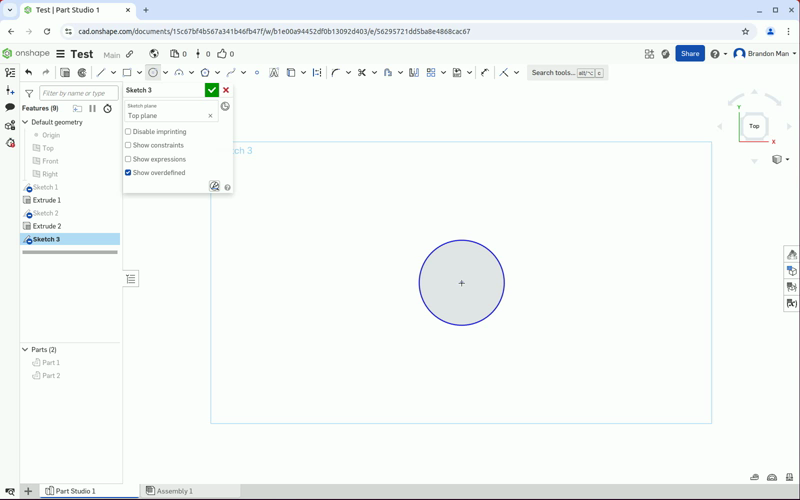
click(461, 282)
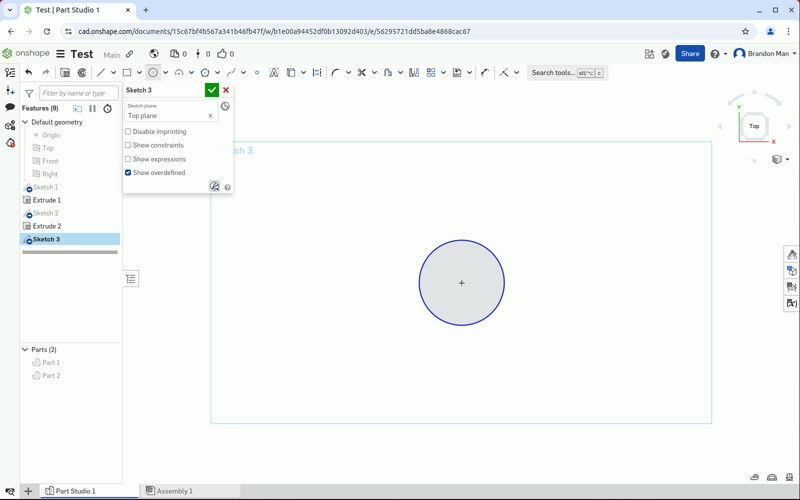
key_up(shift)
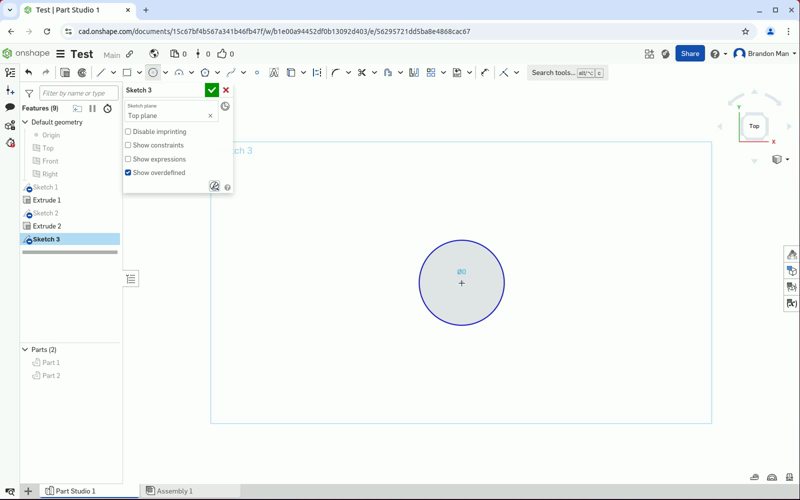
mouse_move(495, 282)
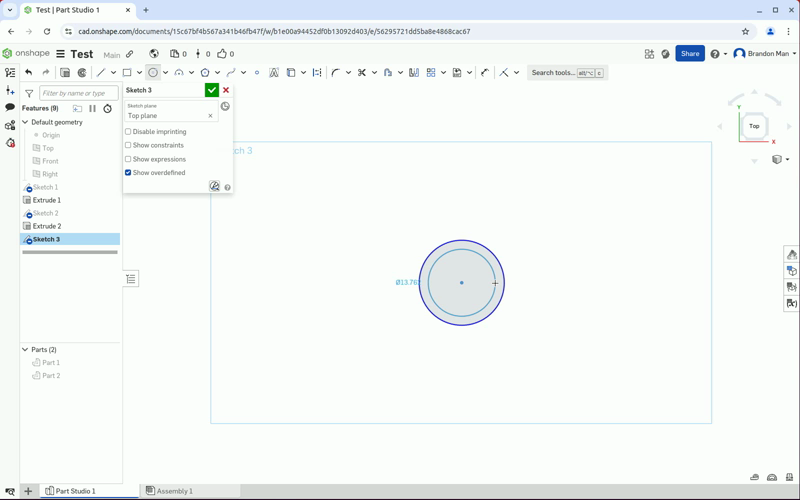
click(495, 282)
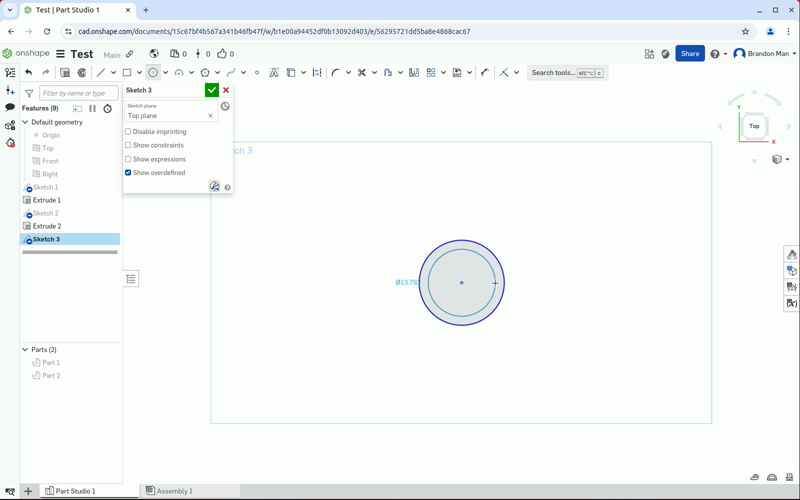
key(esc)
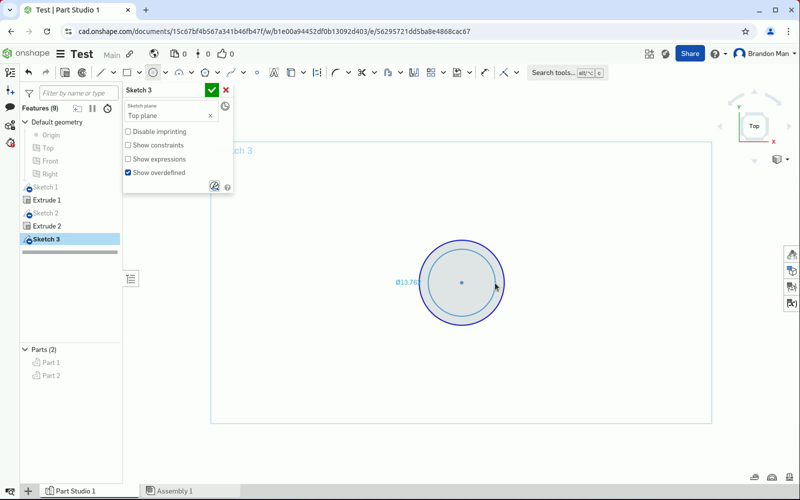
mouse_move(456, 248)
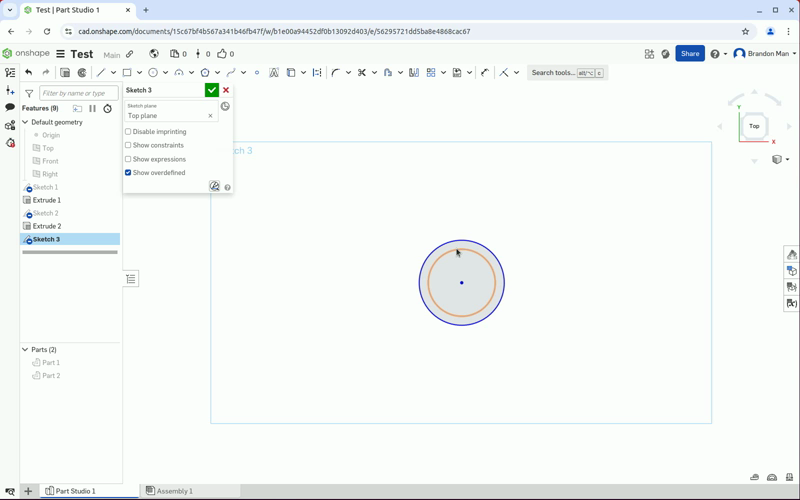
click(456, 248)
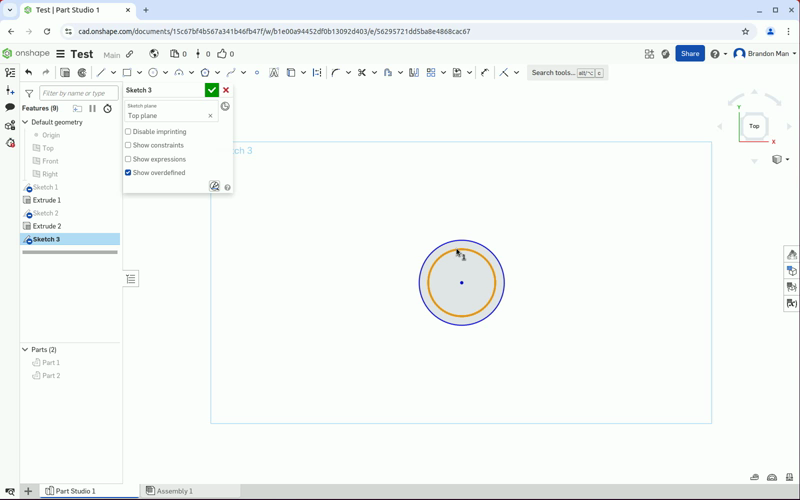
mouse_move(73, 352)
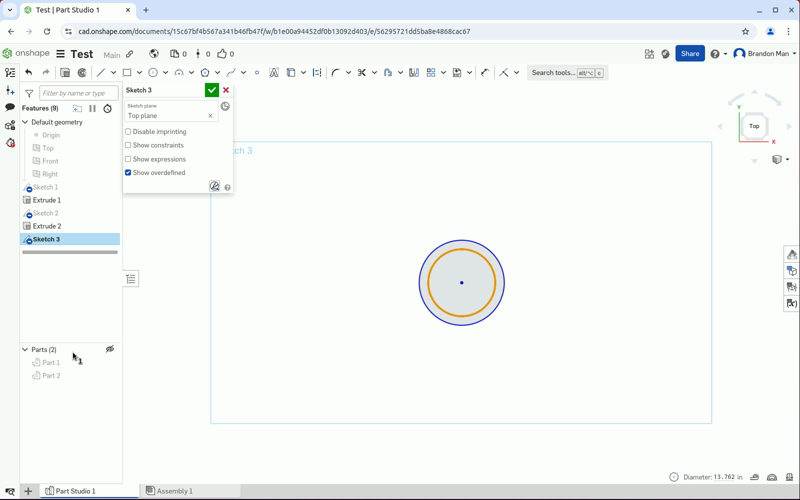
key(shift+y)
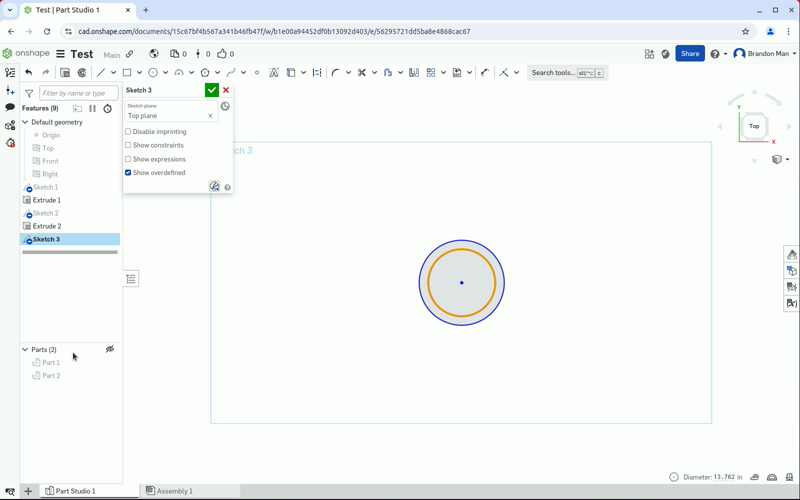
key(shift+e)
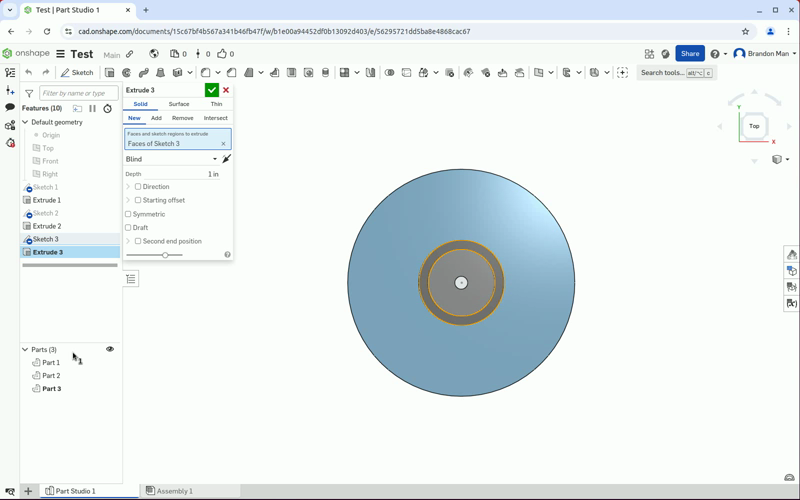
mouse_move(143, 106)
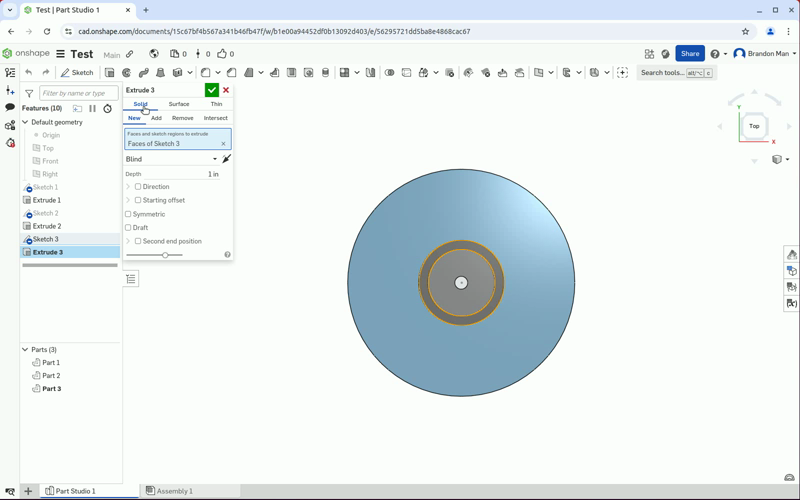
click(143, 106)
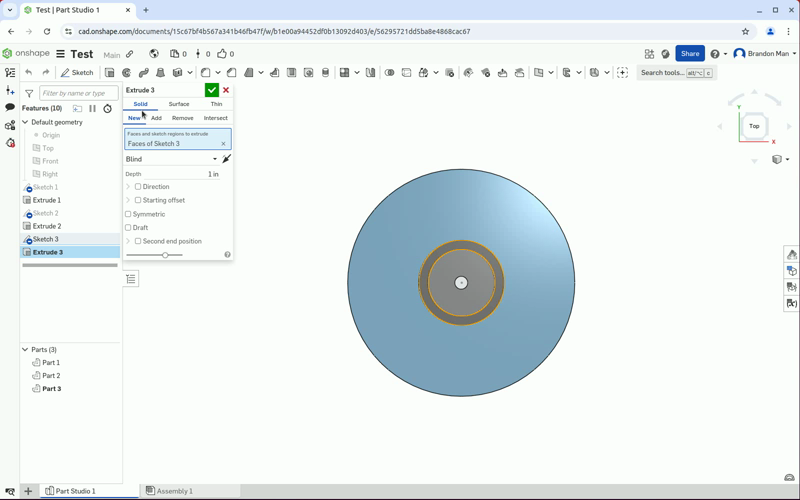
mouse_move(137, 120)
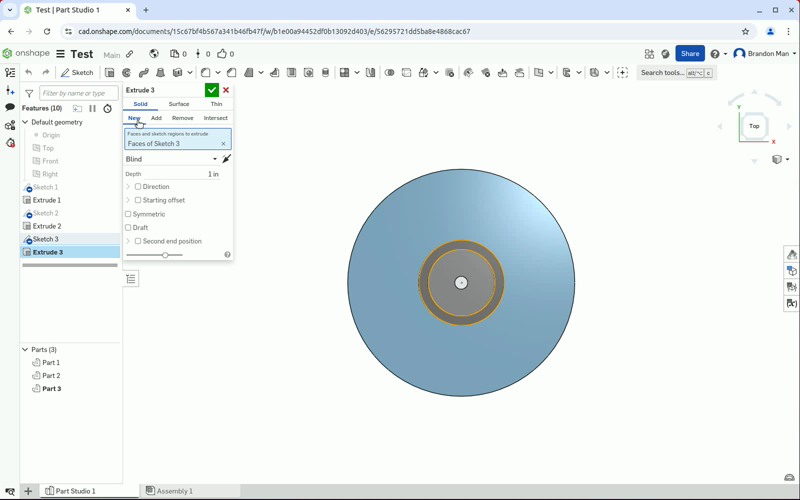
click(137, 120)
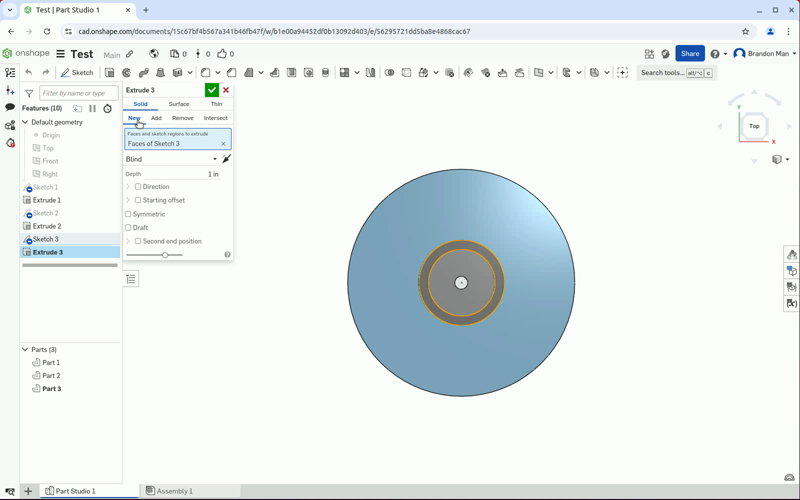
key(tab, 4)
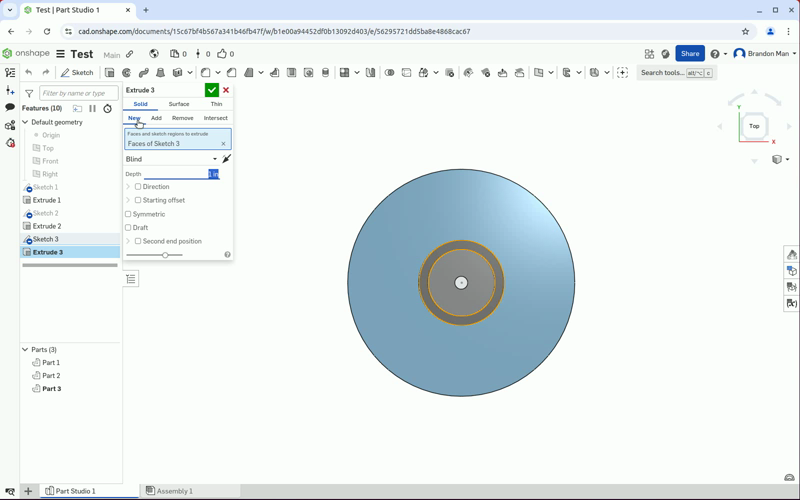
text(1.685)
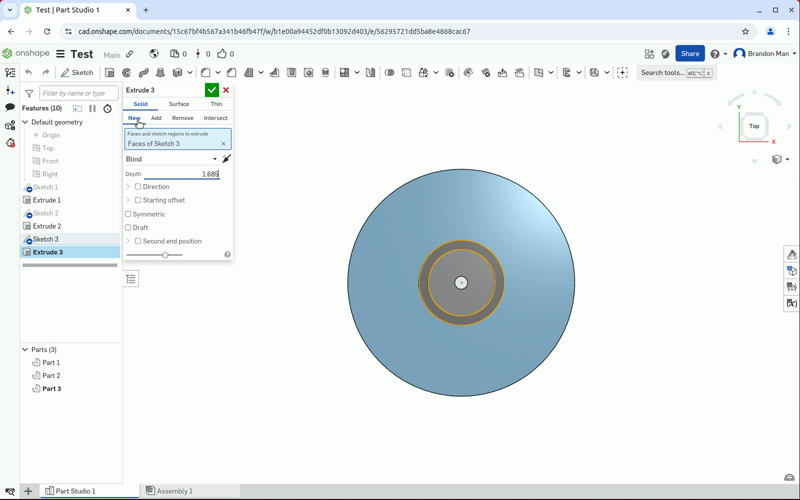
key(enter)
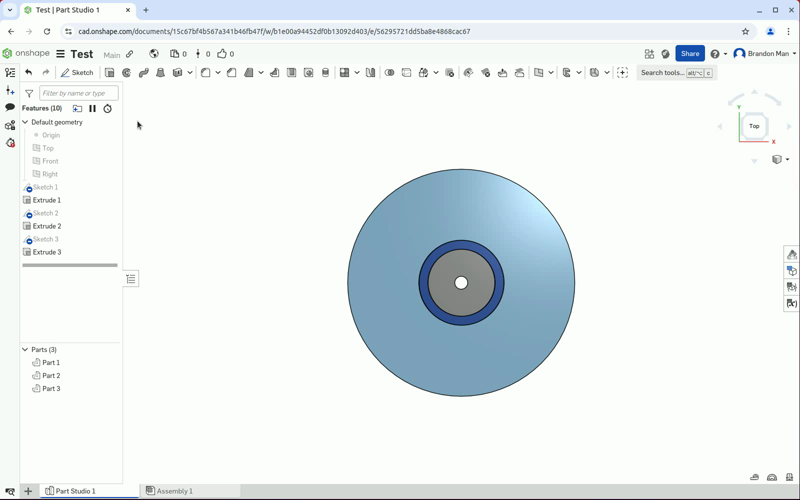
key(shift+h)
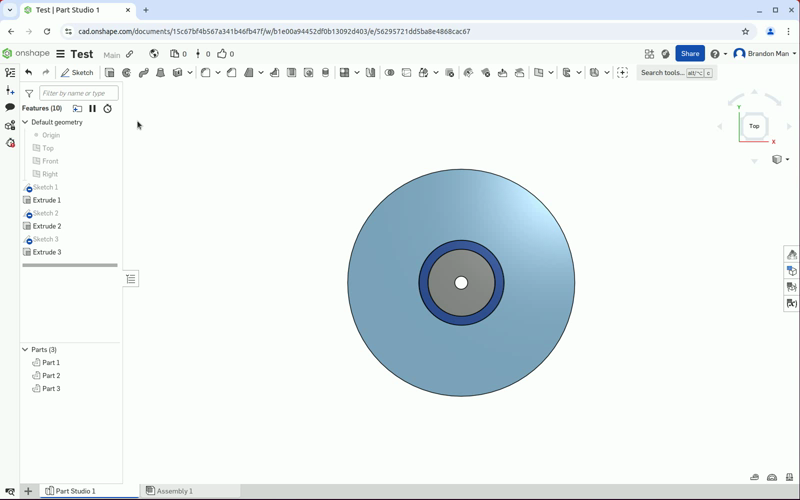
key(shift+h)
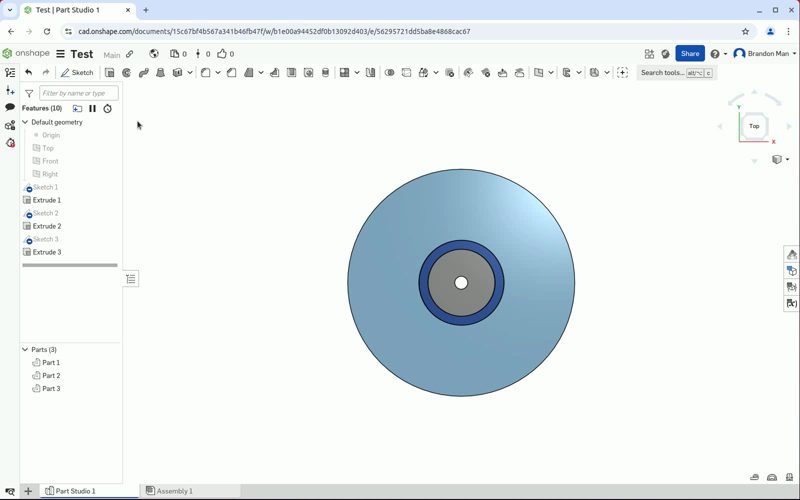
mouse_move(73, 189)
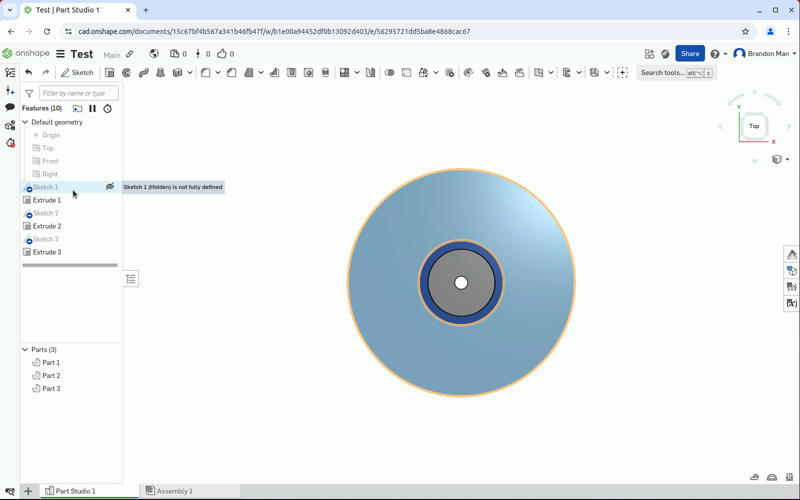
click(73, 189)
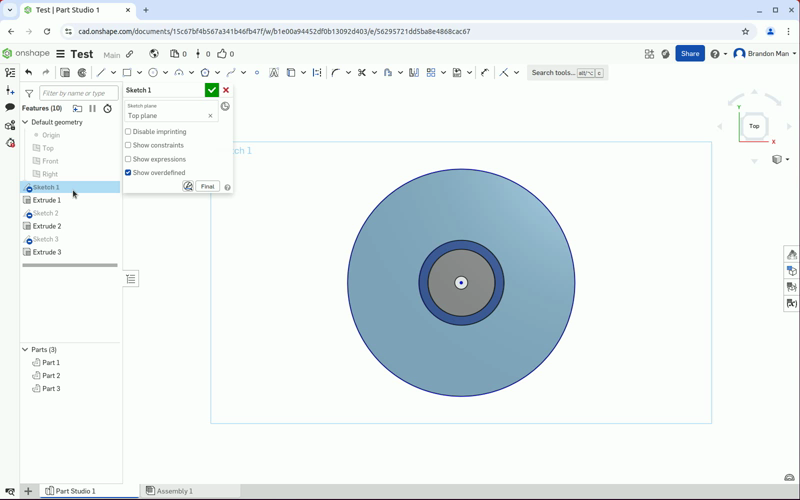
mouse_move(229, 92)
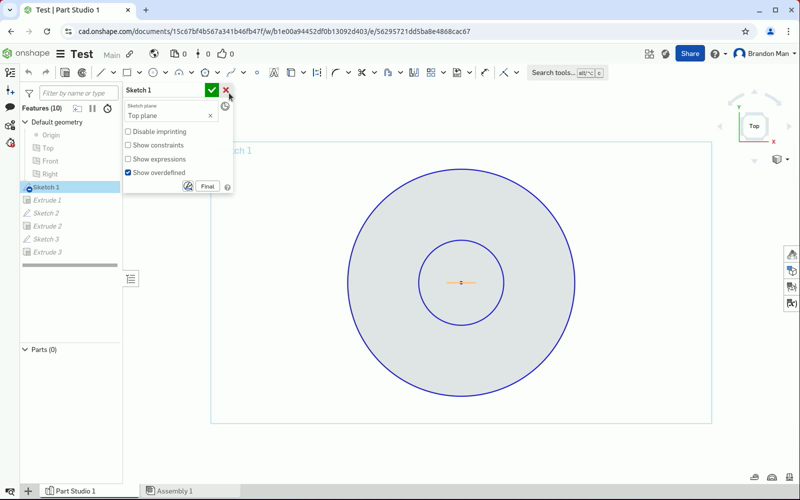
click(229, 92)
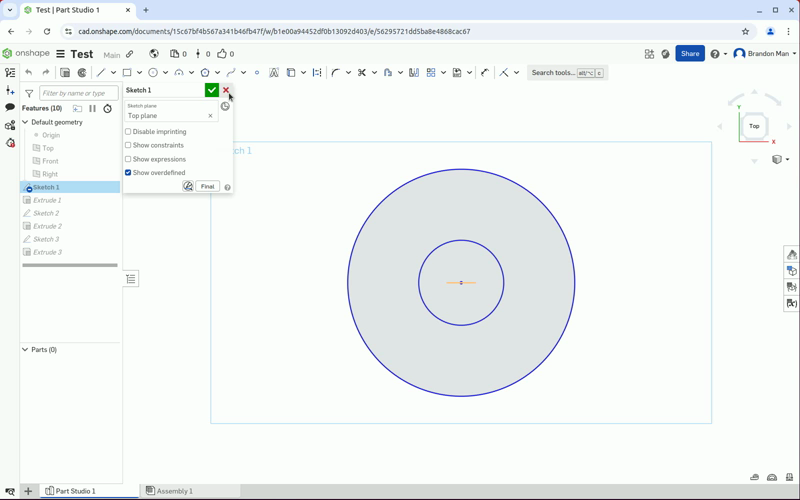
key(shift+s)
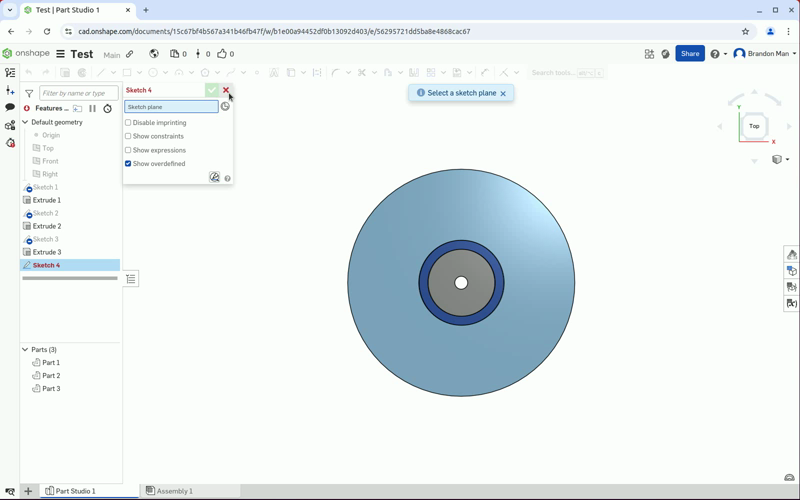
mouse_move(73, 150)
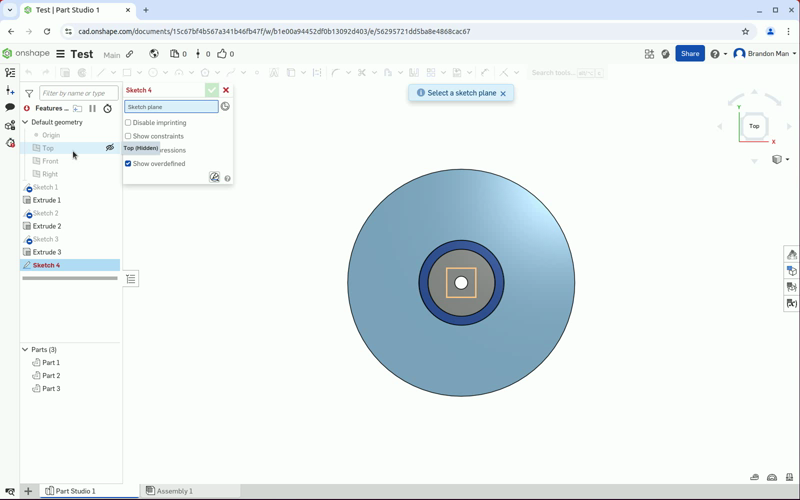
click(73, 150)
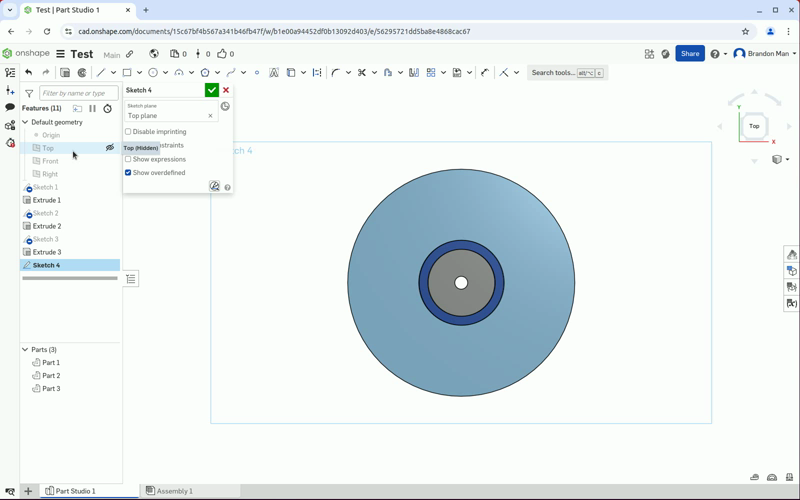
mouse_move(73, 352)
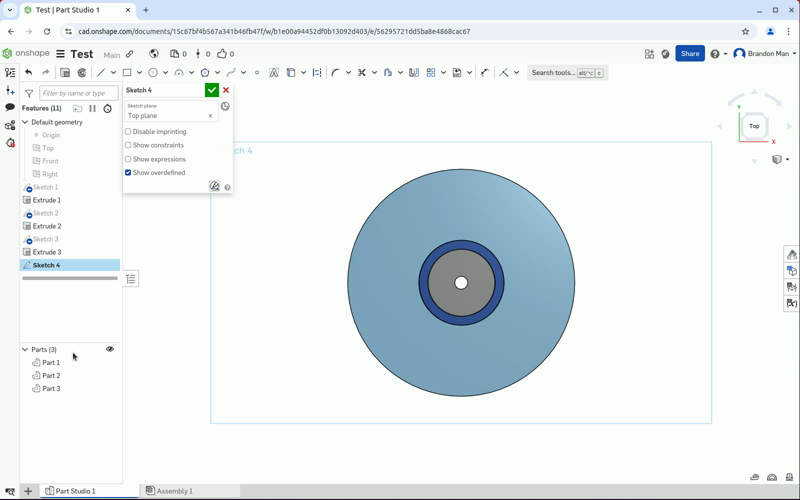
key(y)
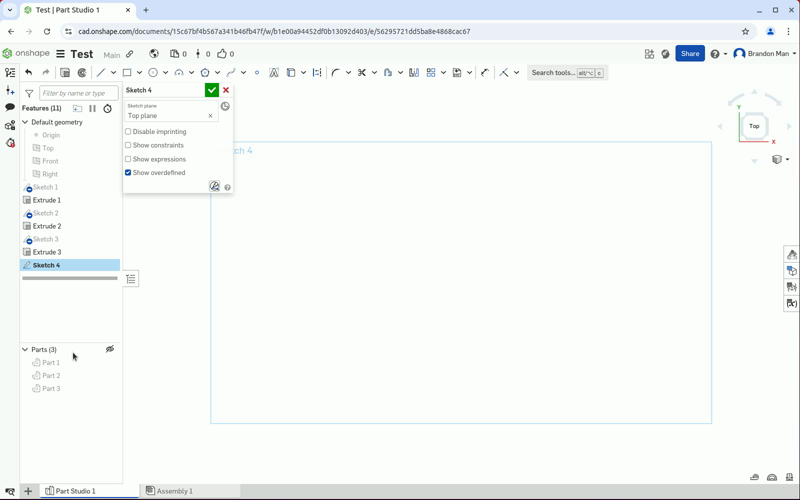
key(c)
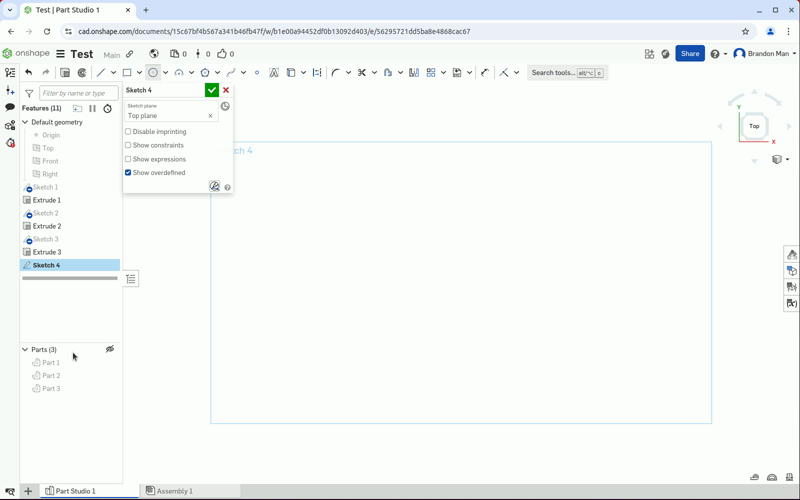
key_down(shift)
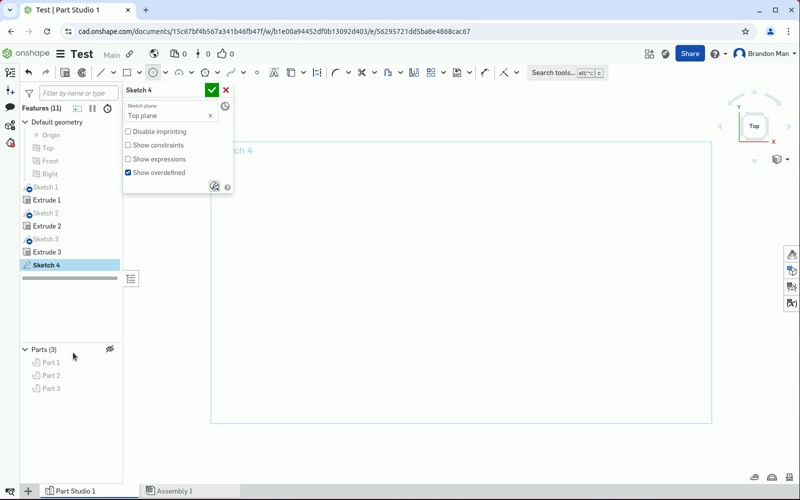
mouse_move(461, 282)
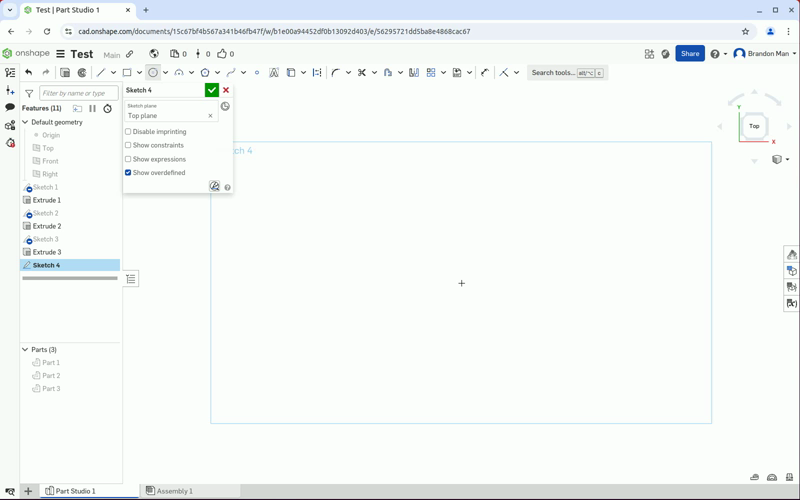
click(461, 282)
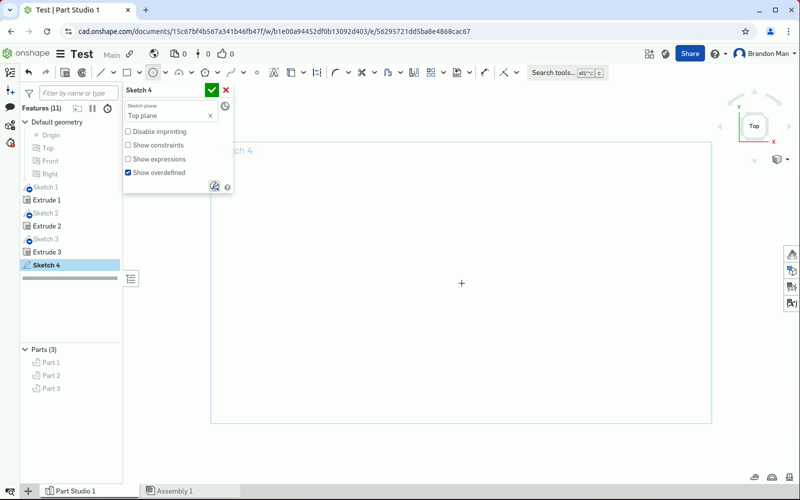
key_up(shift)
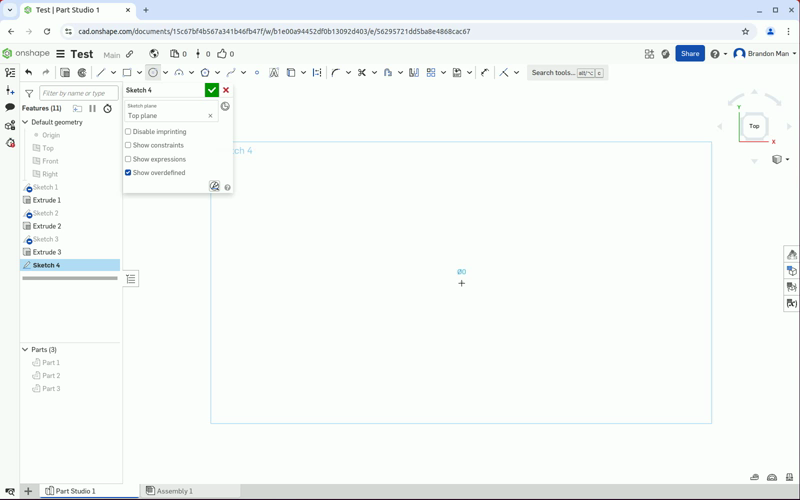
mouse_move(504, 282)
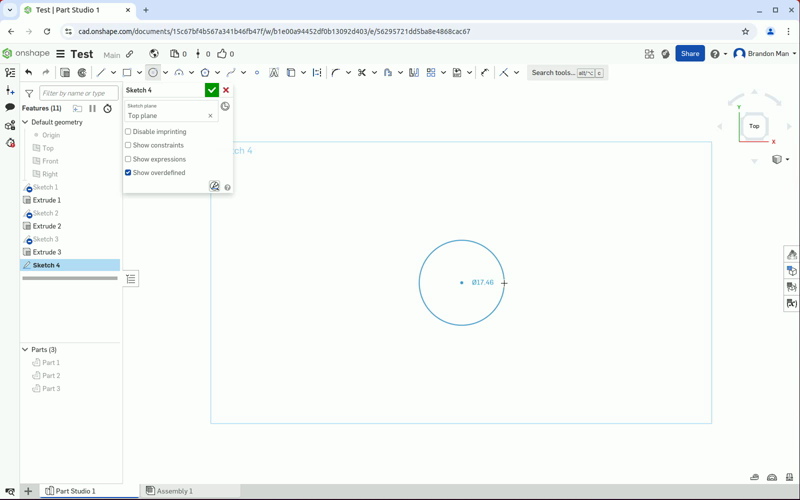
click(504, 282)
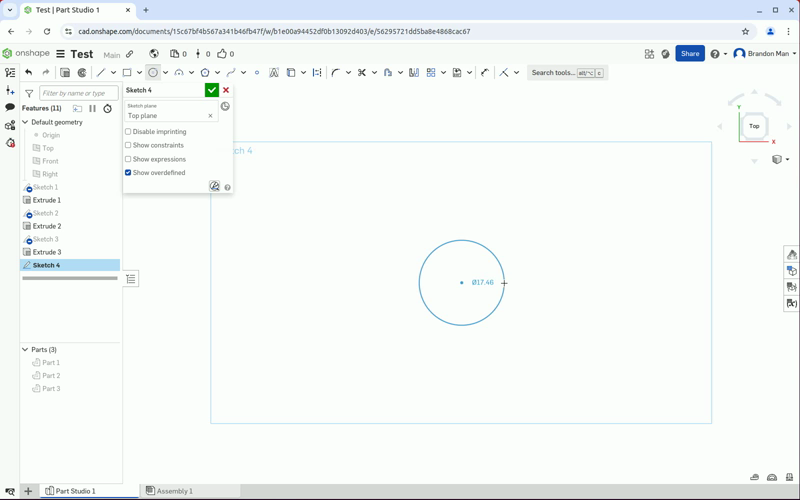
key(esc)
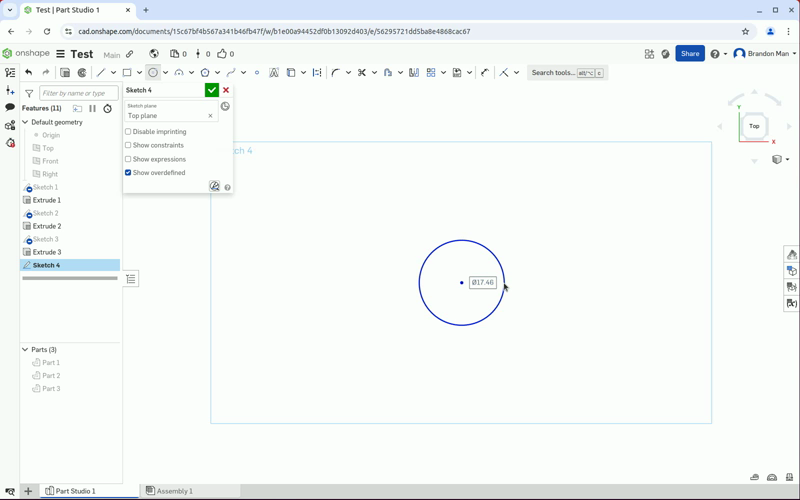
key(c)
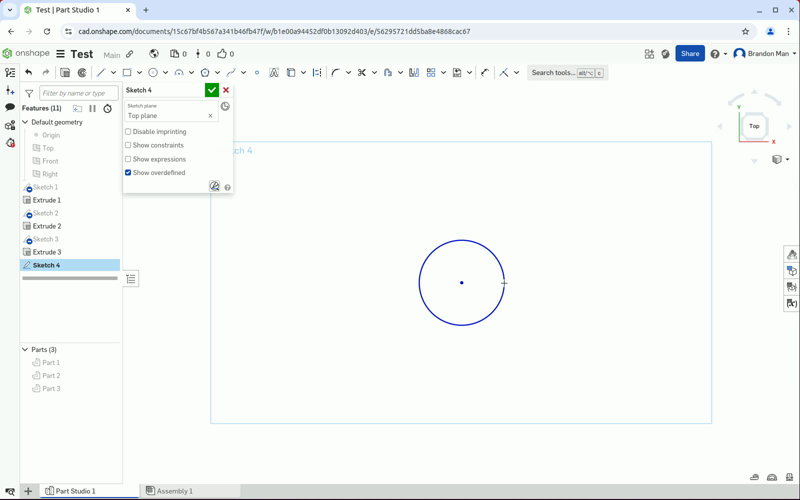
key_down(shift)
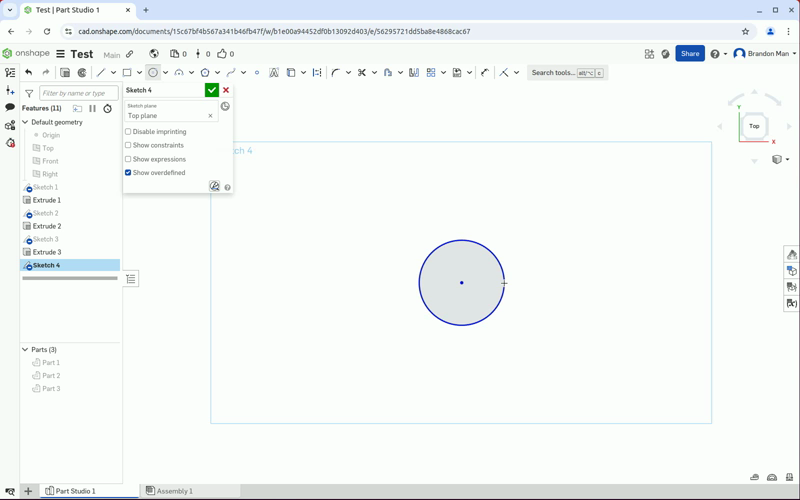
mouse_move(461, 282)
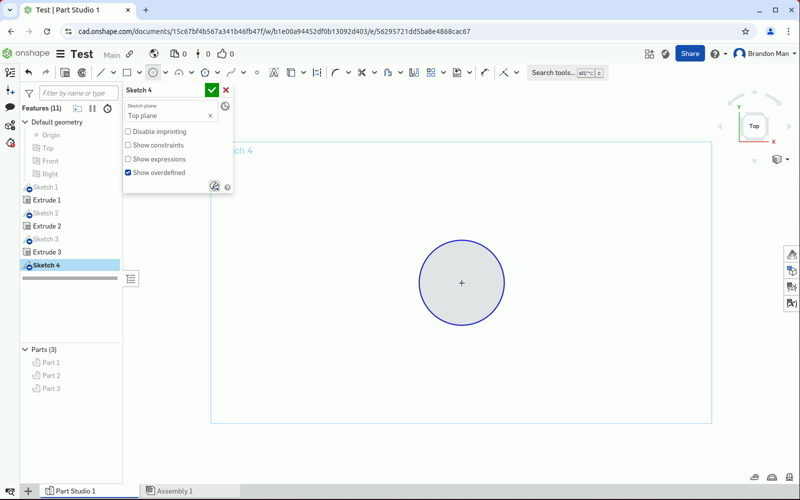
click(461, 282)
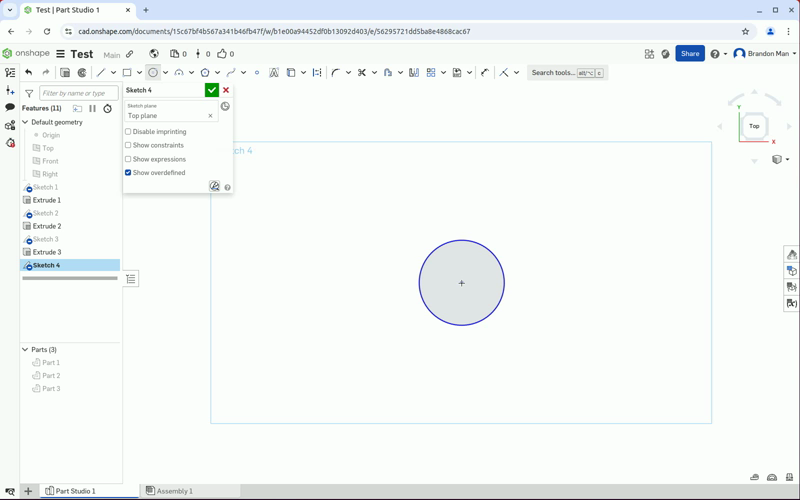
key_up(shift)
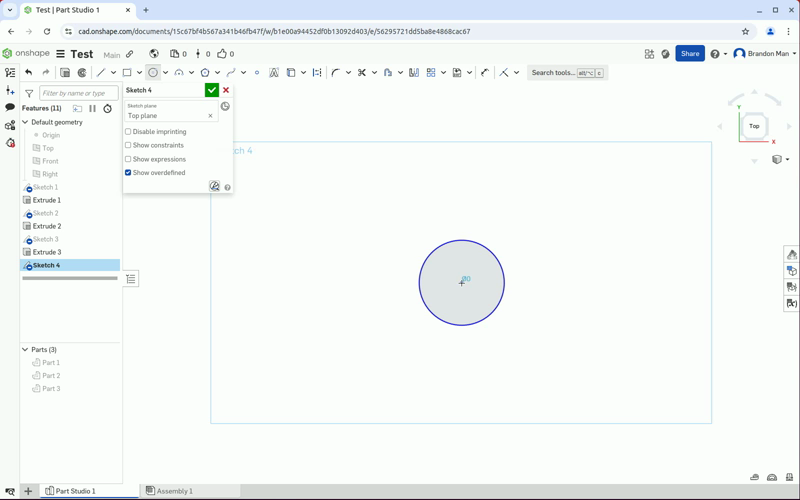
mouse_move(495, 282)
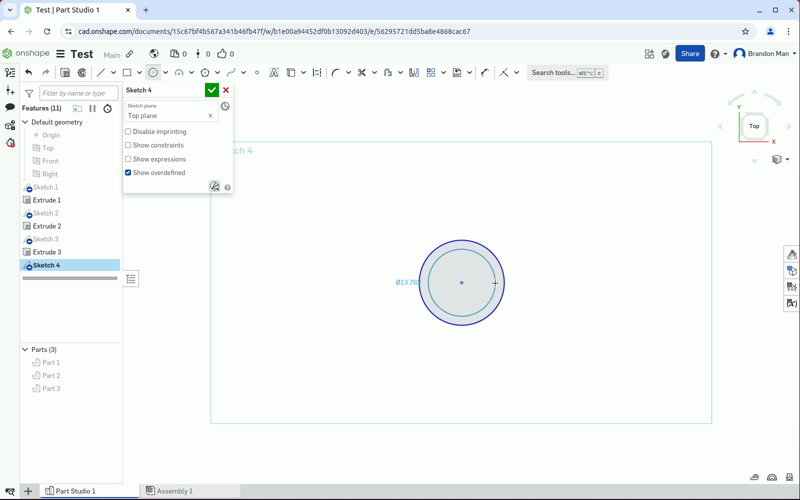
click(495, 282)
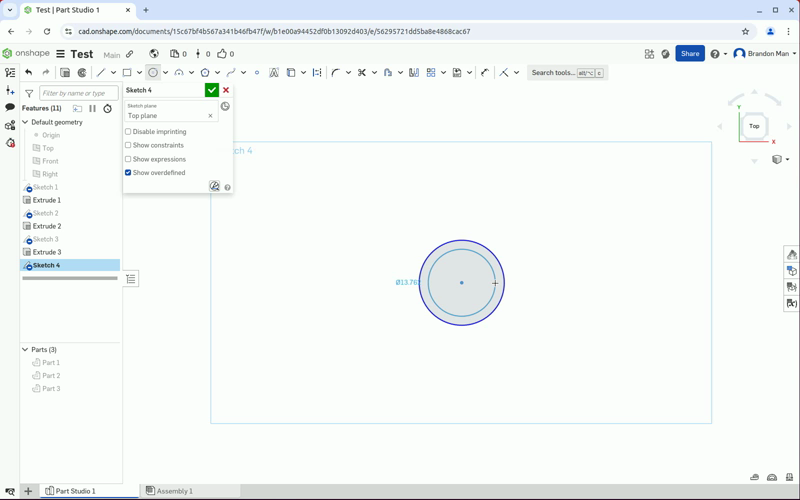
key(esc)
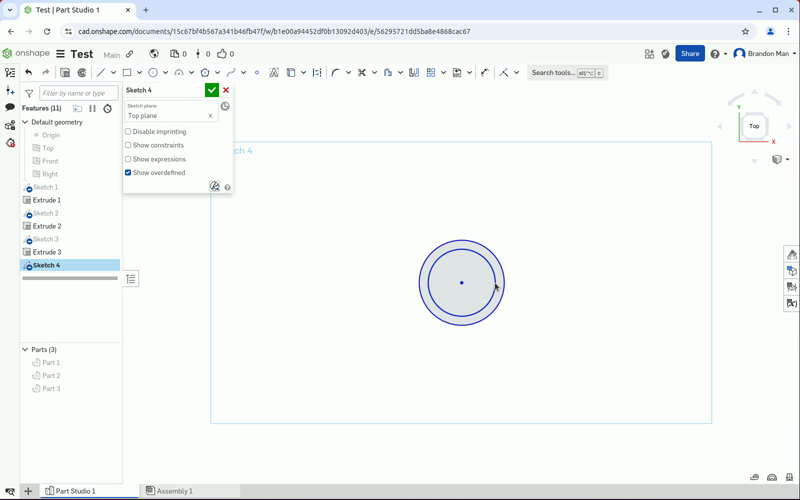
mouse_move(427, 299)
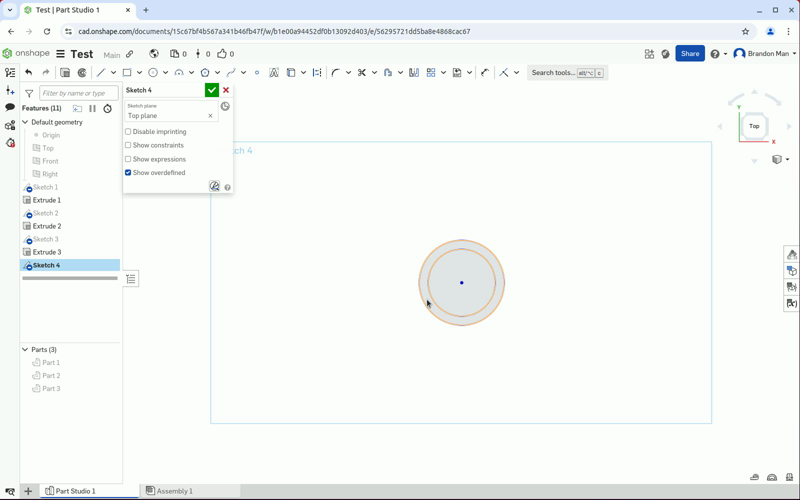
click(427, 299)
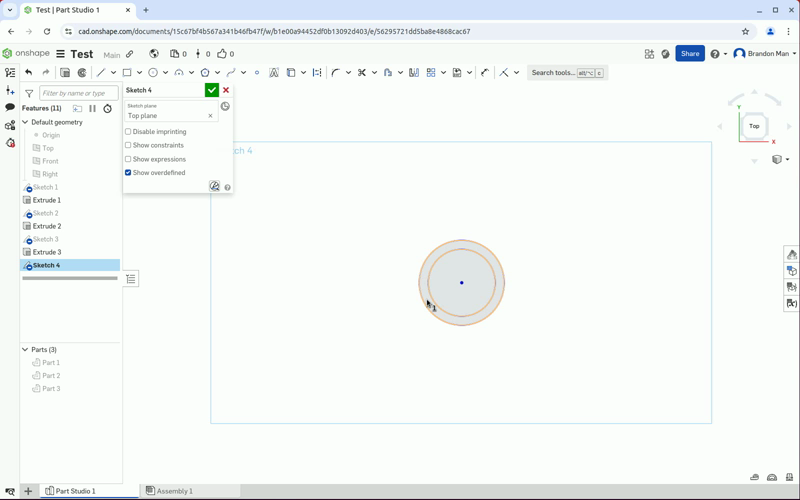
mouse_move(73, 352)
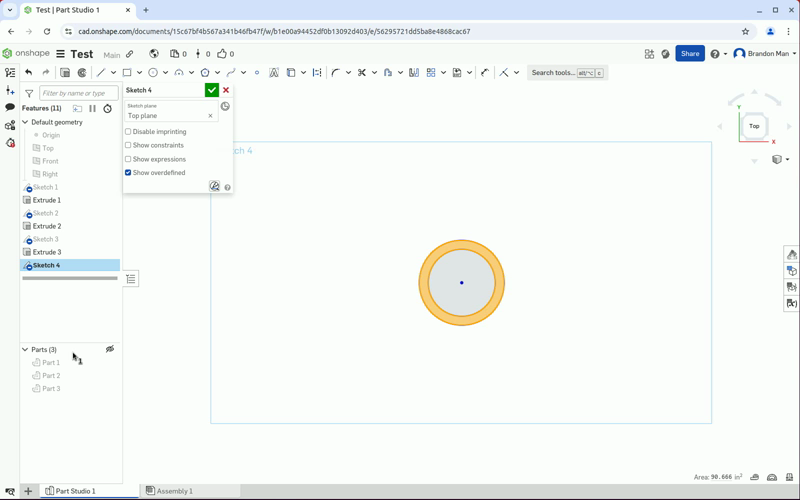
key(shift+y)
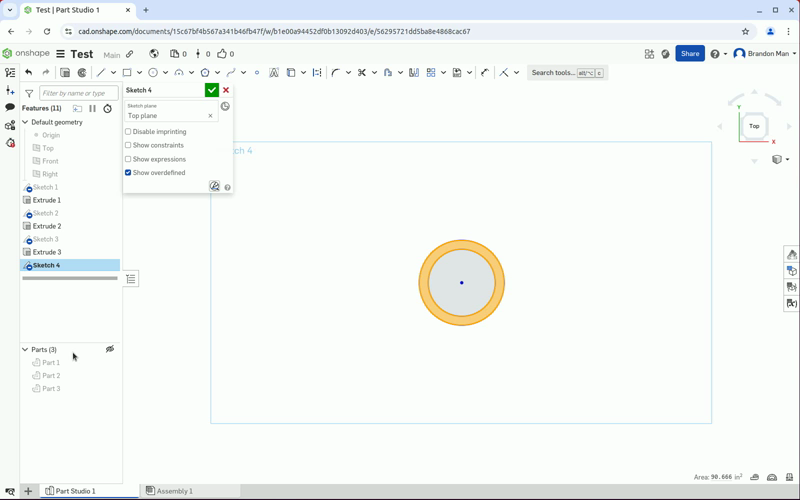
key(shift+e)
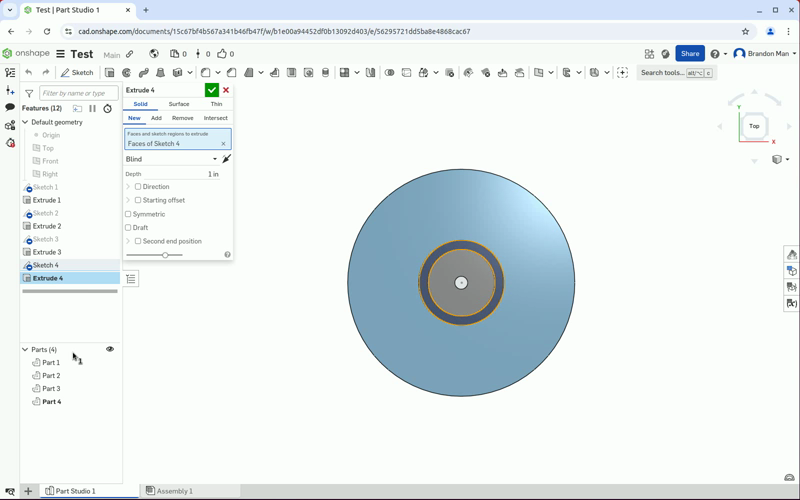
mouse_move(143, 106)
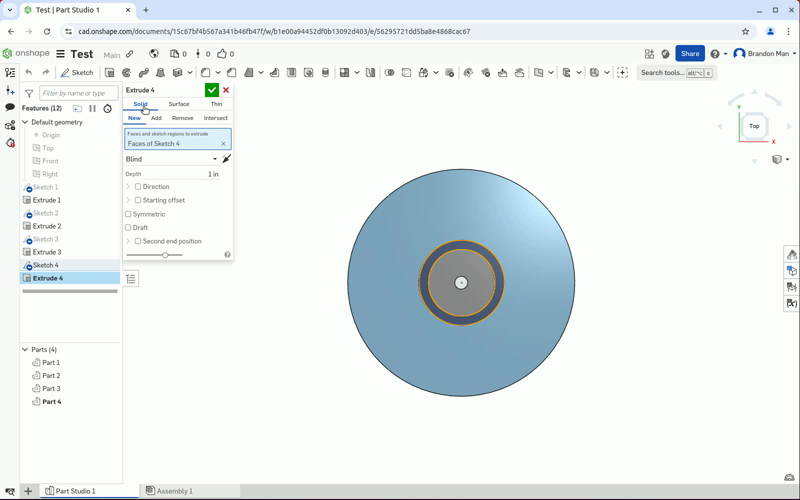
click(143, 106)
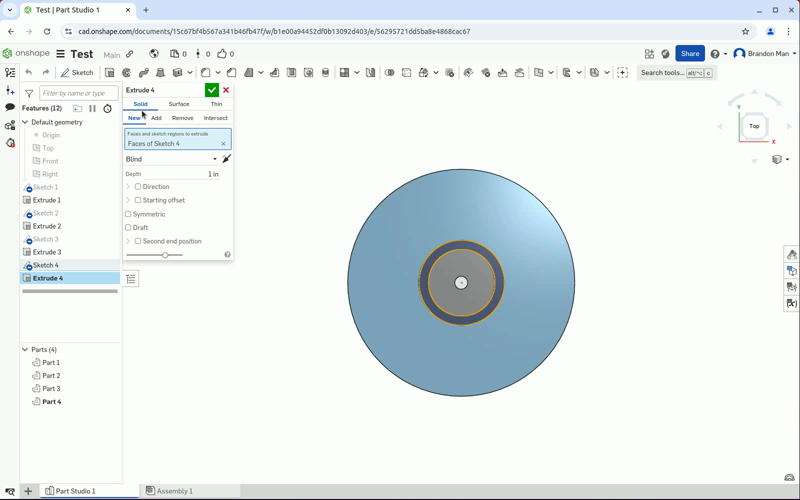
mouse_move(137, 120)
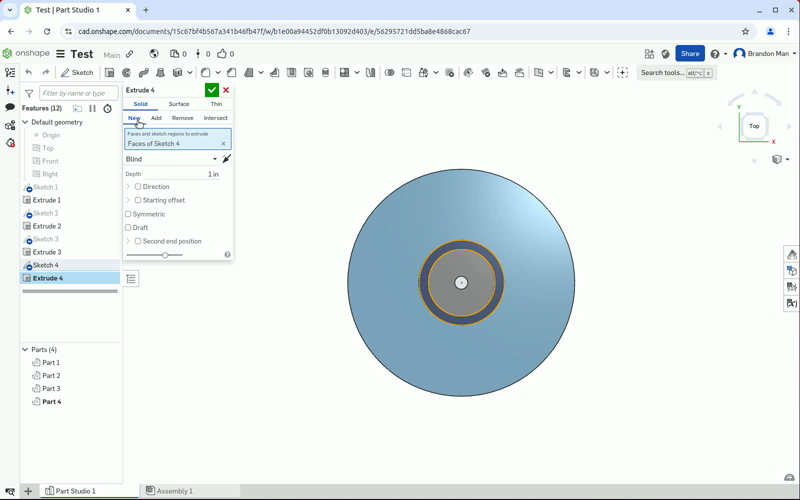
click(137, 120)
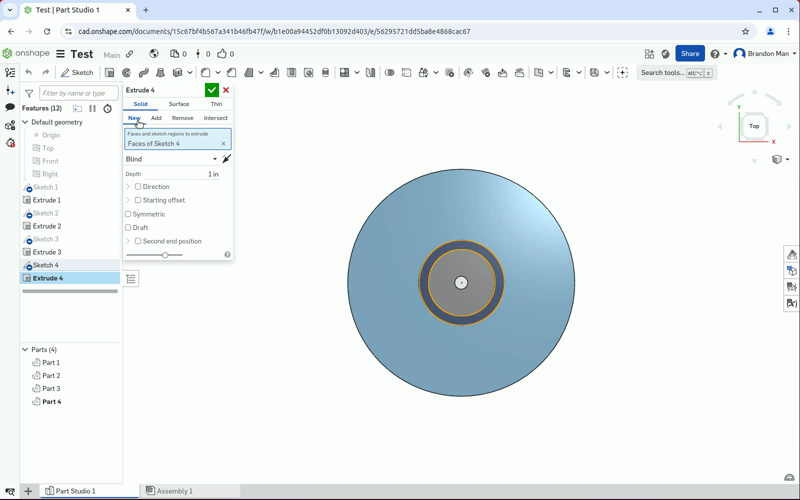
key(tab, 4)
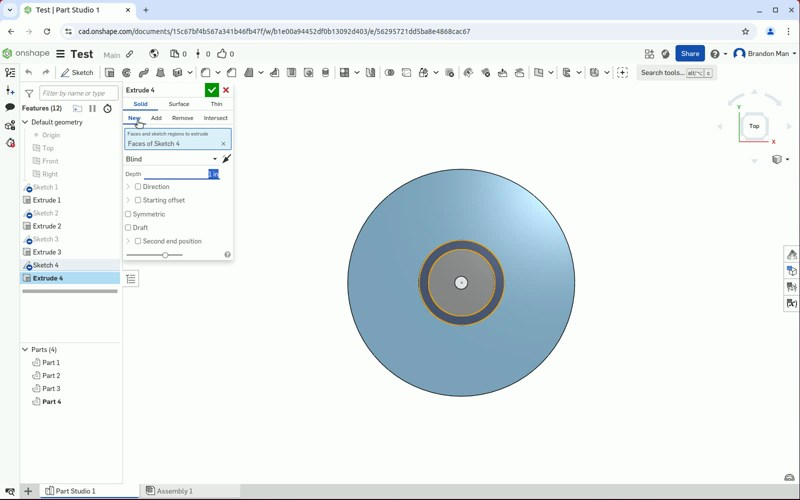
text(17.331)
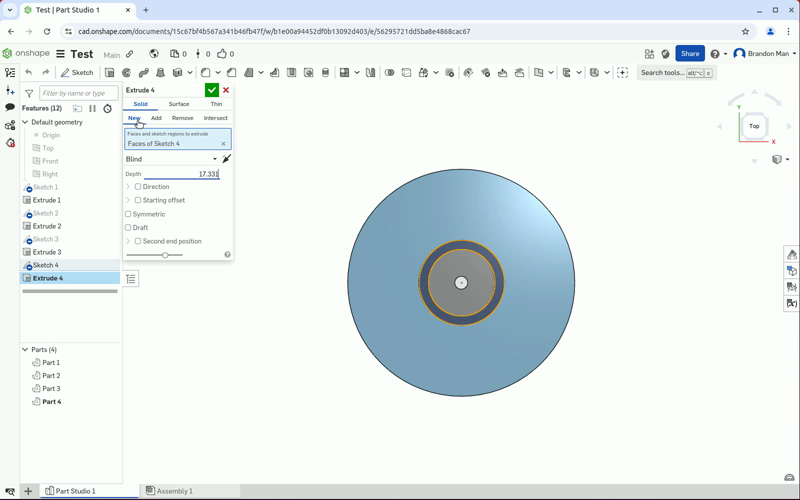
key(enter)
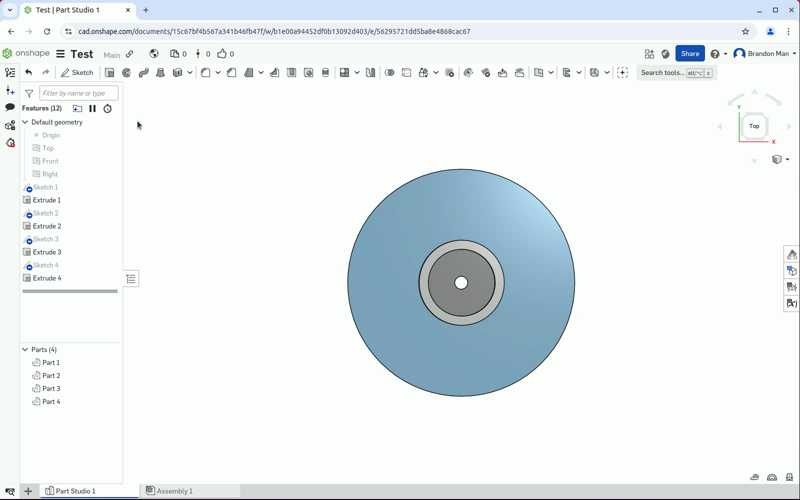
key(shift+h)
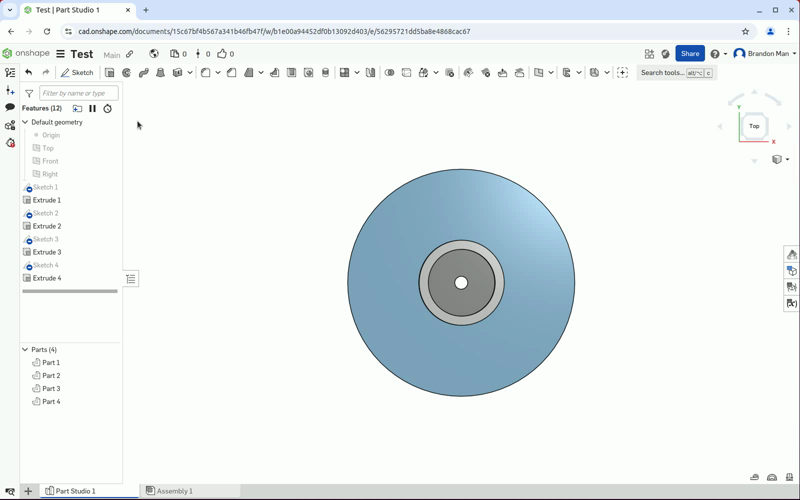
key(shift+h)
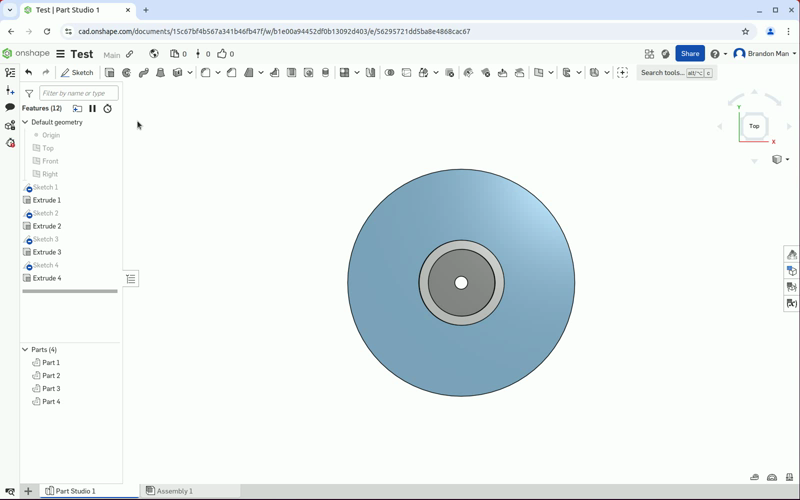
mouse_move(73, 189)
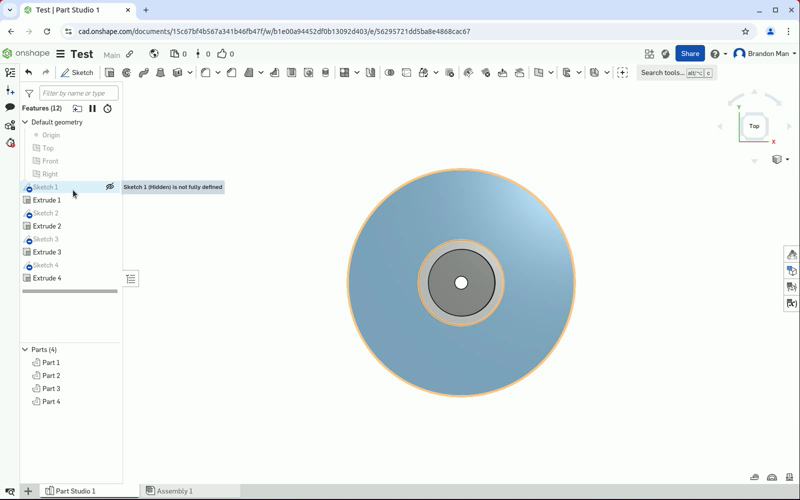
click(73, 189)
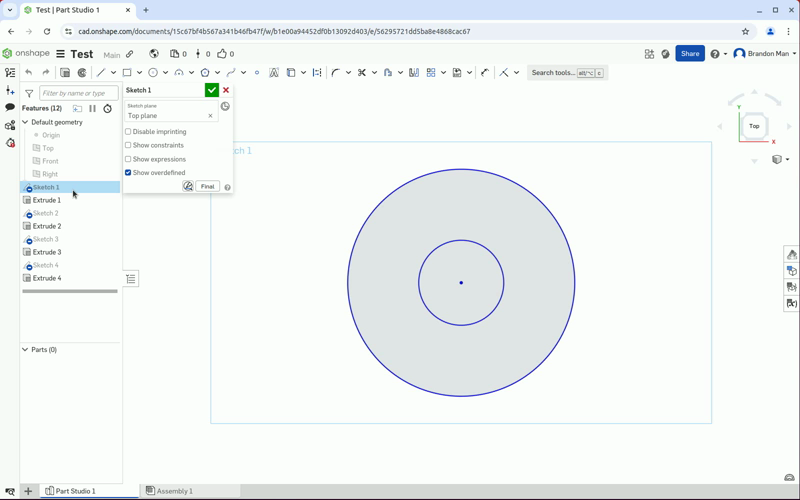
mouse_move(229, 92)
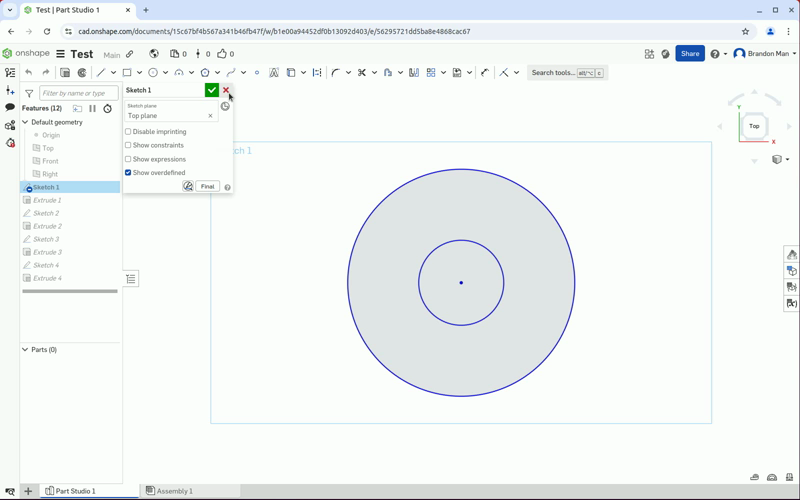
click(229, 92)
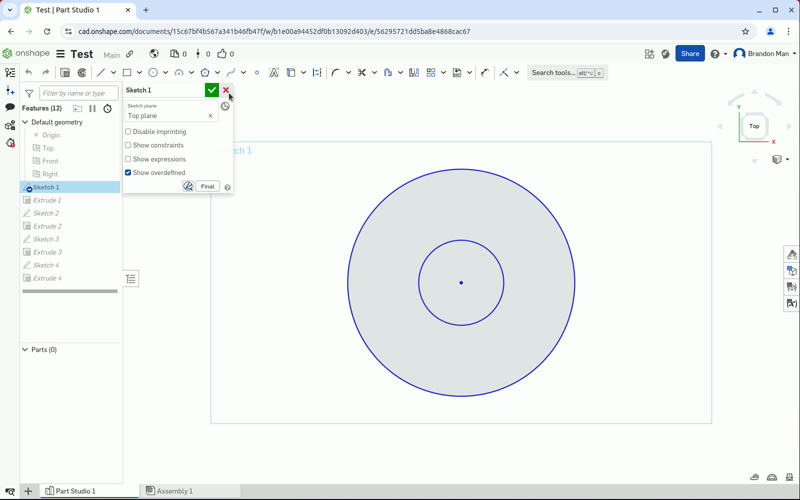
key(shift+s)
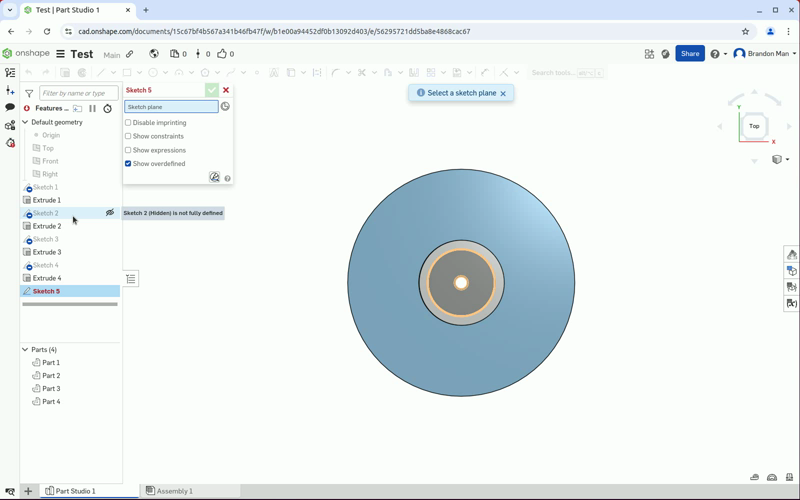
scroll(3)
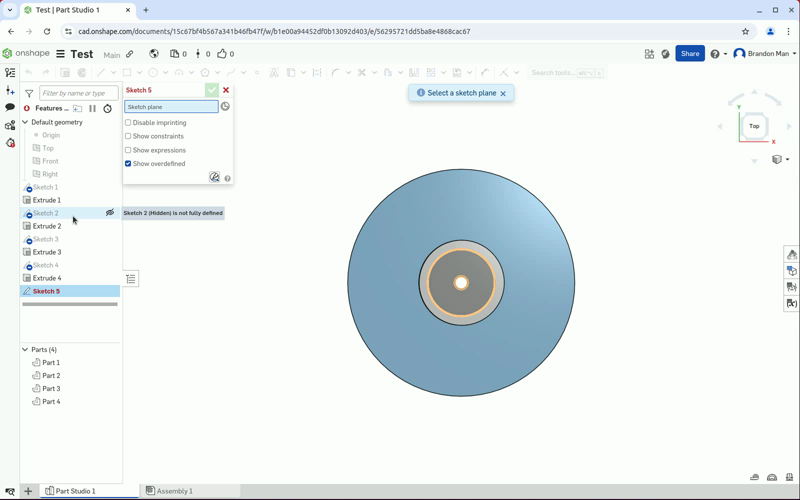
mouse_move(73, 150)
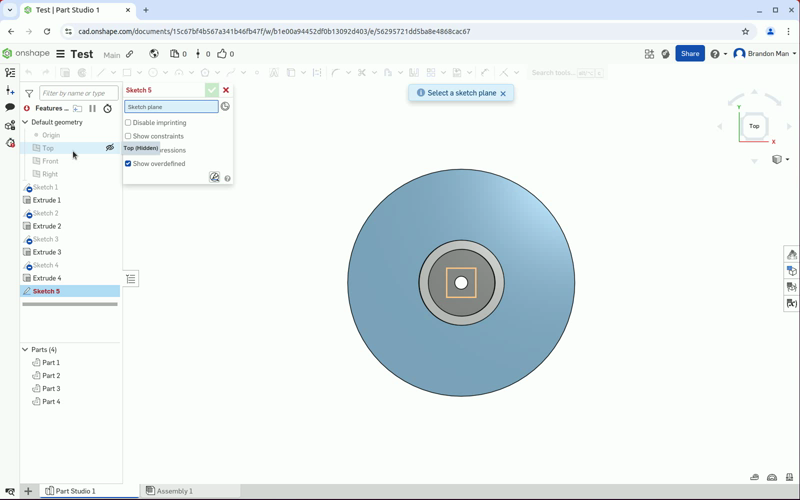
click(73, 150)
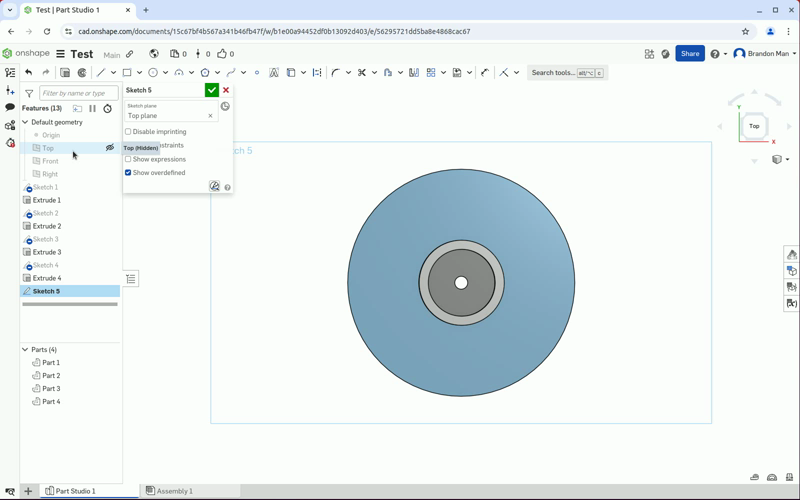
mouse_move(73, 352)
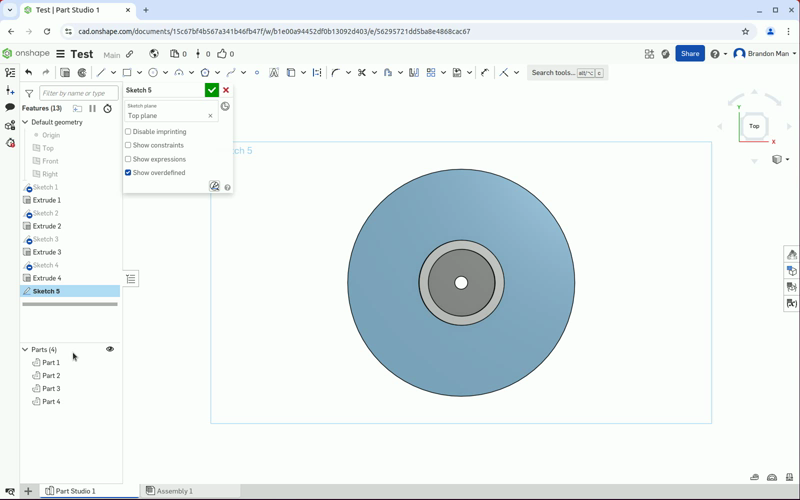
key(y)
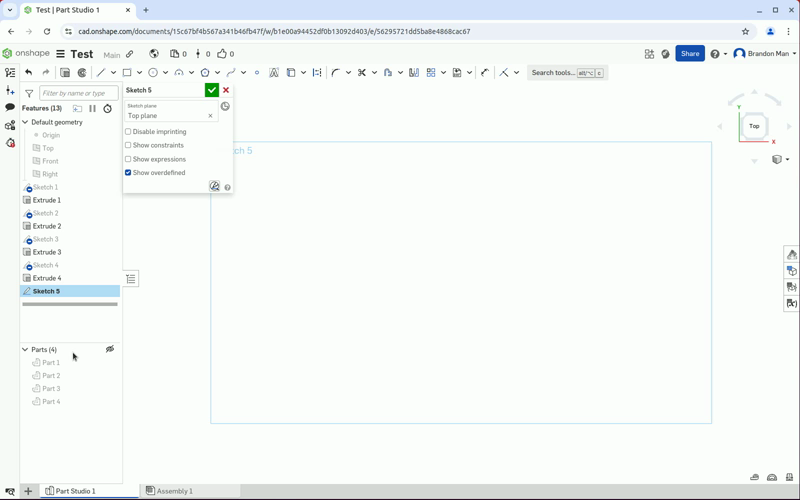
key(c)
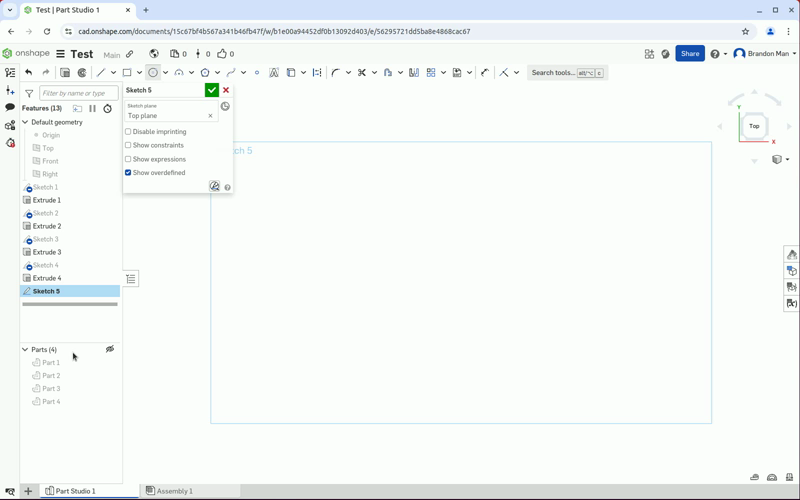
key_down(shift)
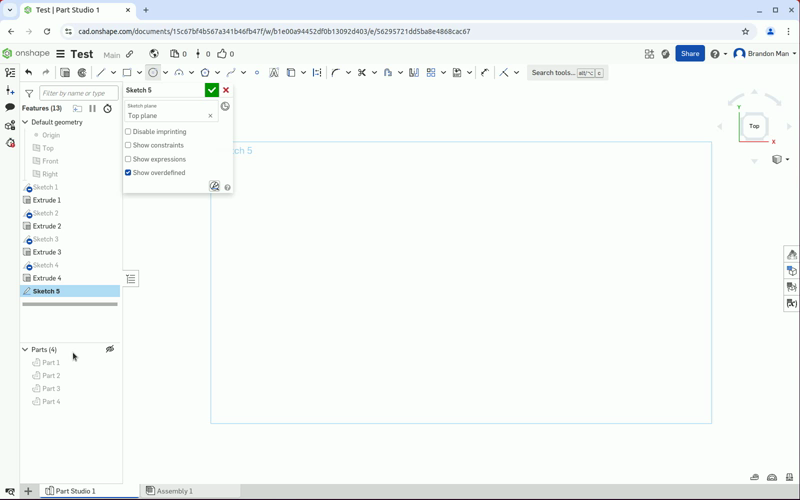
mouse_move(461, 282)
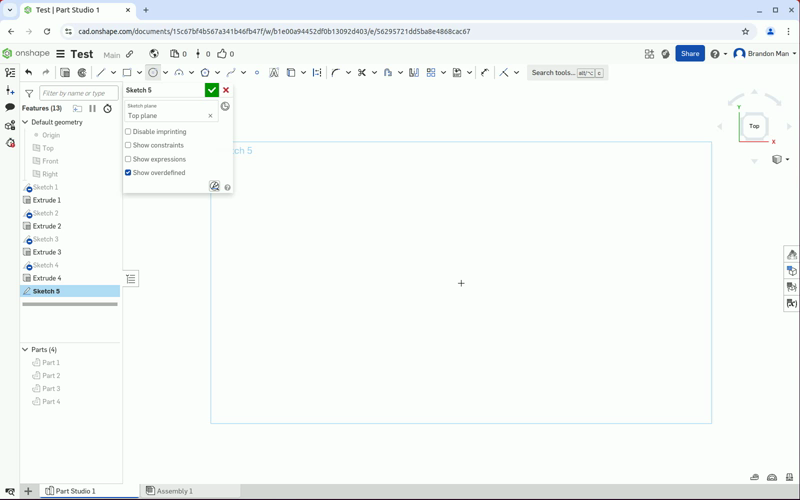
click(461, 282)
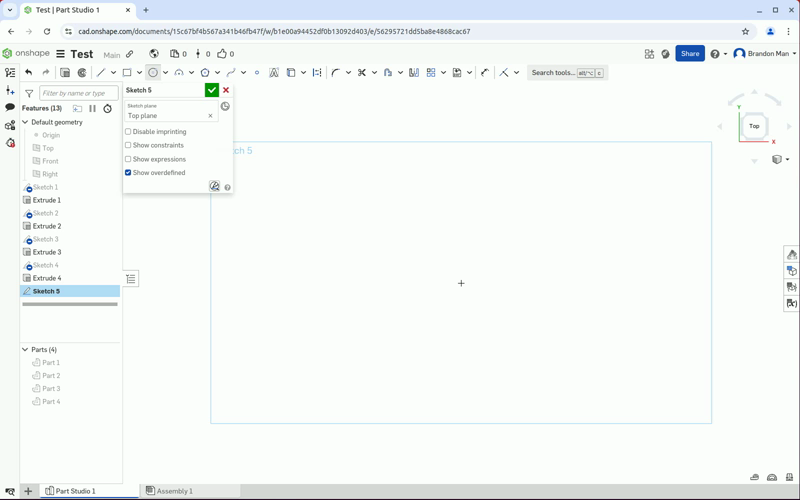
key_up(shift)
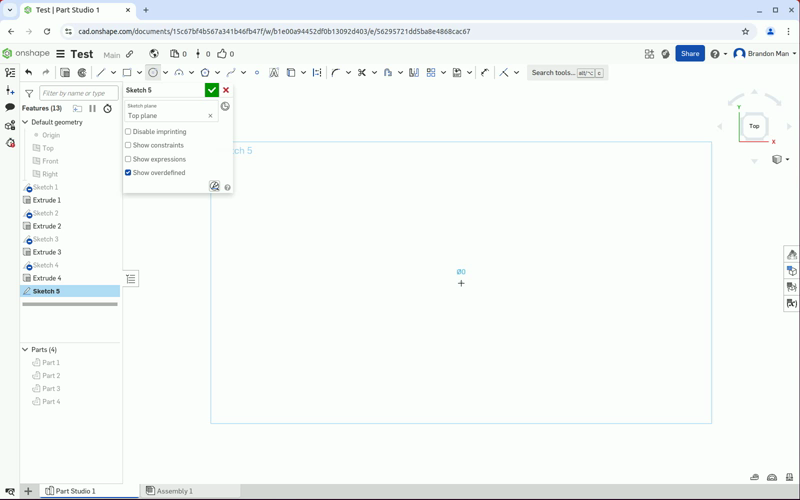
mouse_move(574, 282)
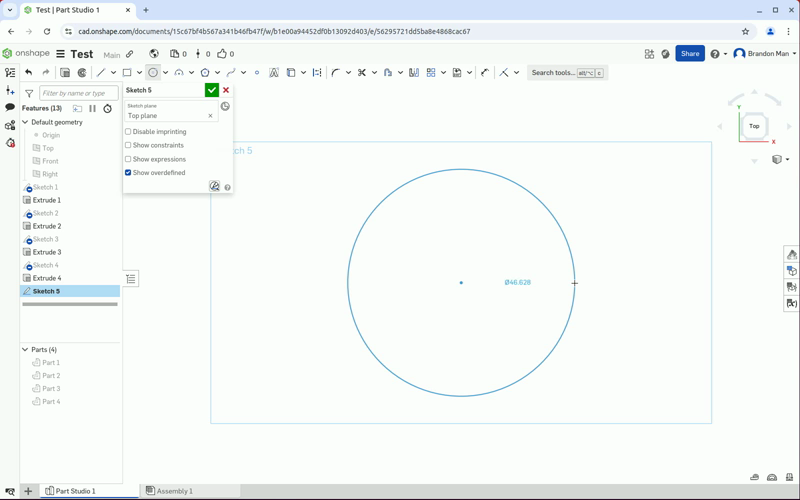
click(574, 282)
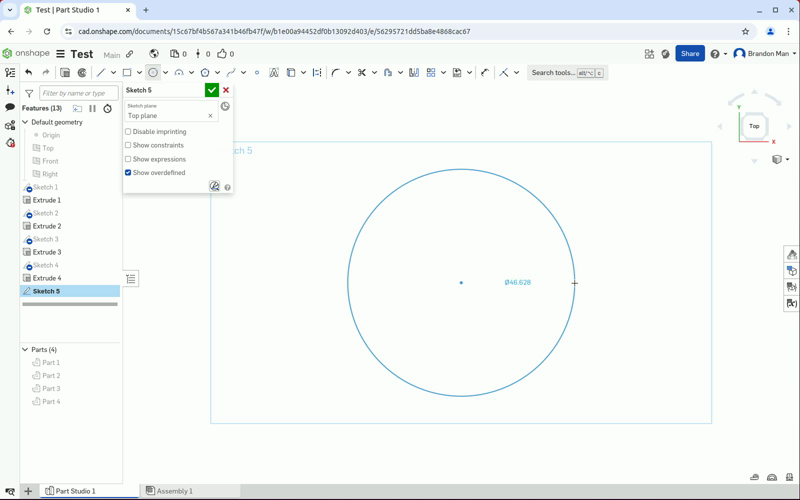
key(esc)
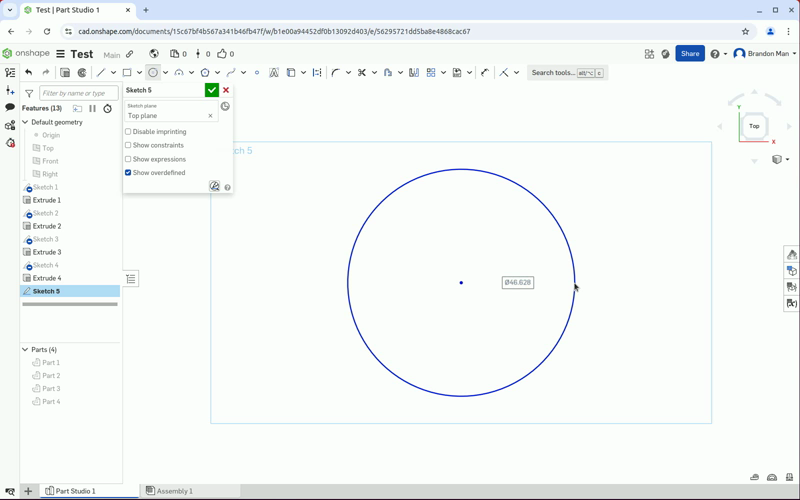
key(c)
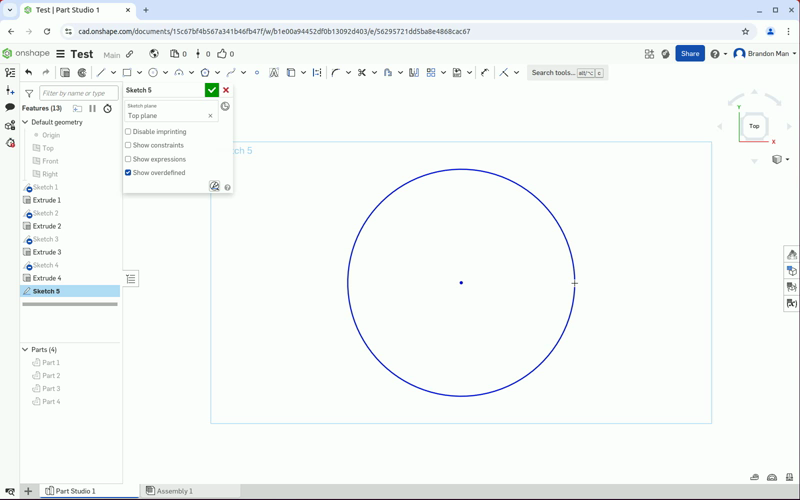
key_down(shift)
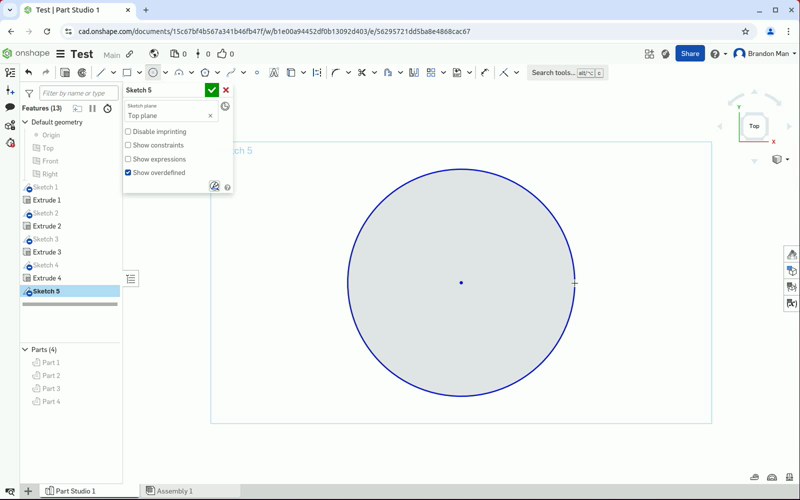
mouse_move(461, 282)
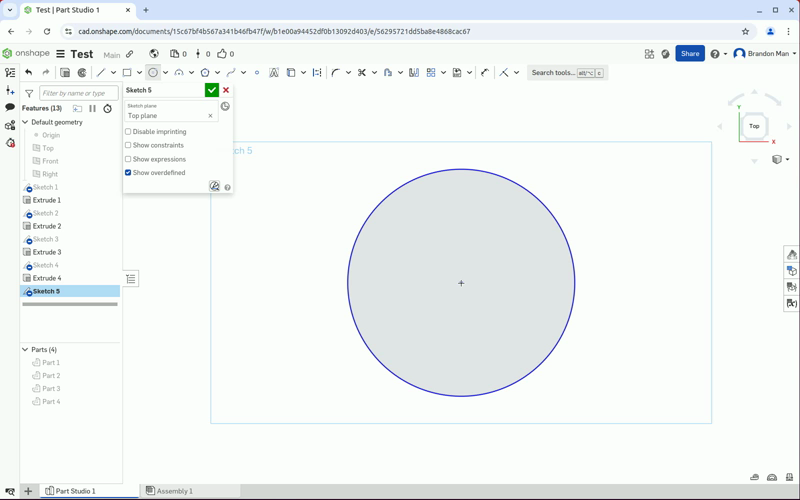
click(461, 282)
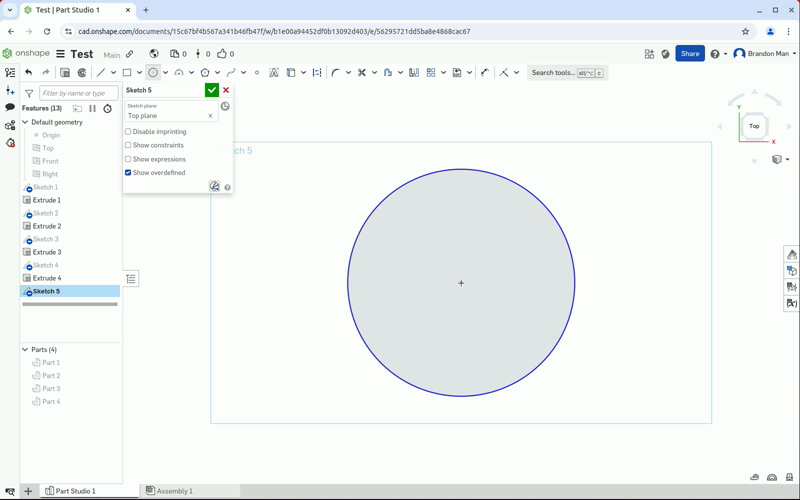
key_up(shift)
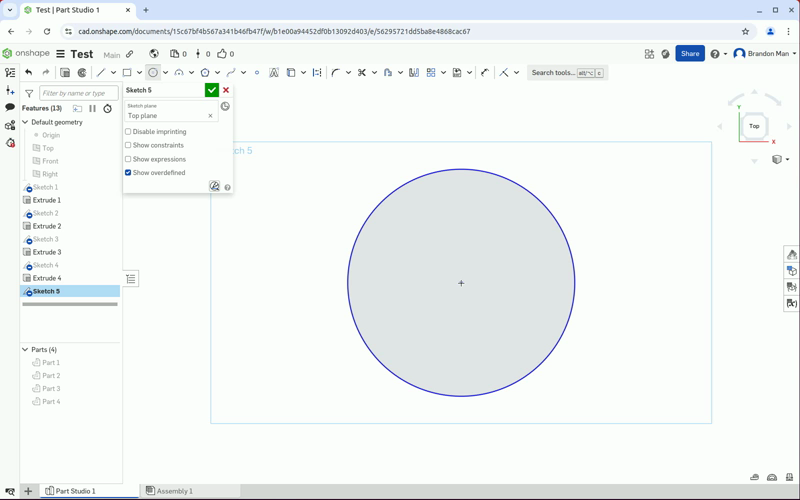
mouse_move(503, 282)
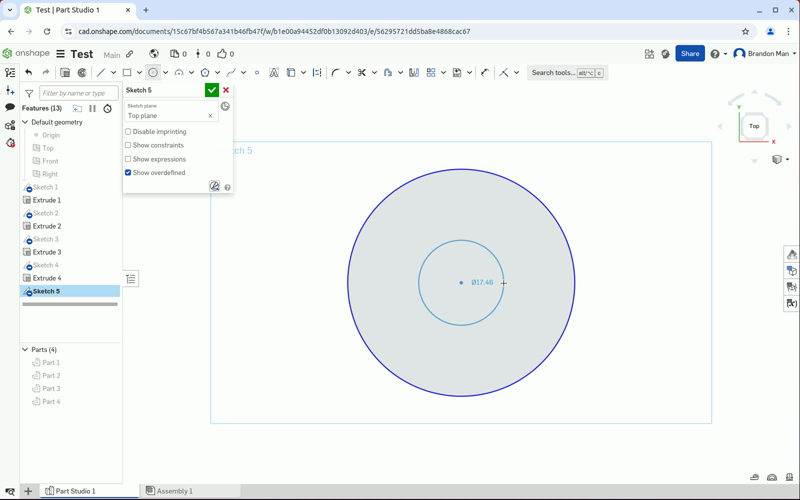
click(503, 282)
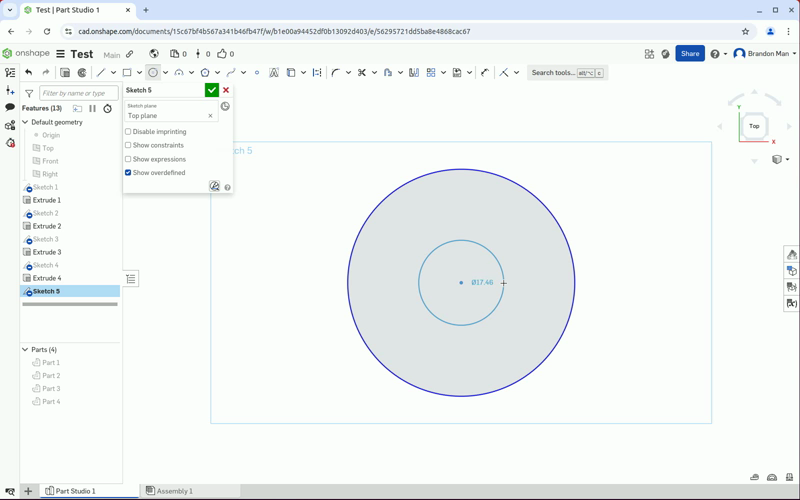
key(esc)
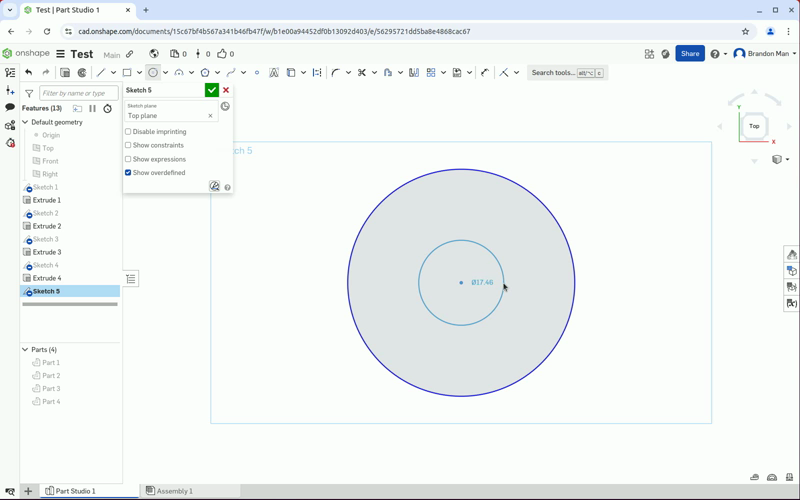
mouse_move(492, 366)
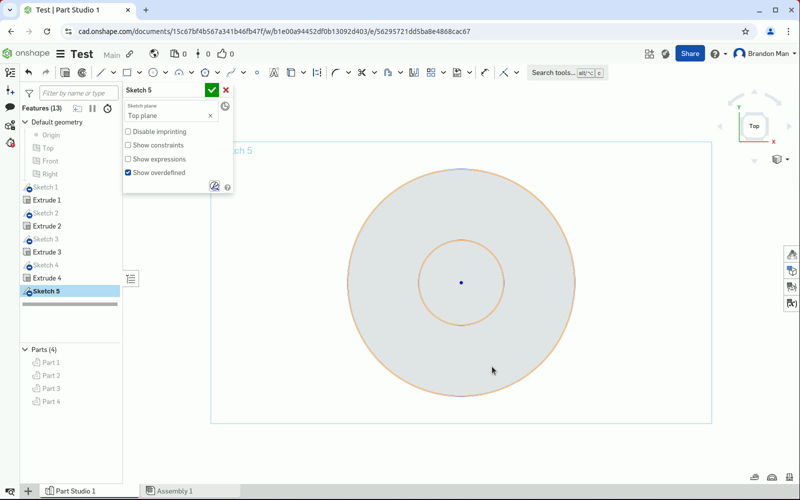
click(492, 366)
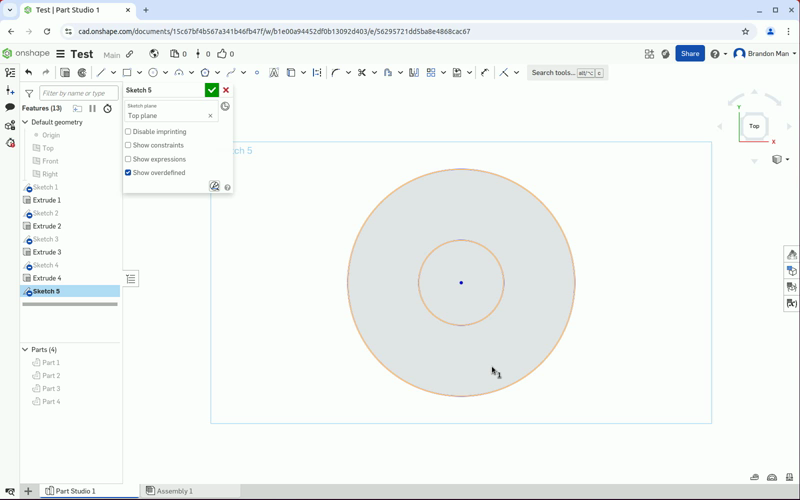
mouse_move(73, 352)
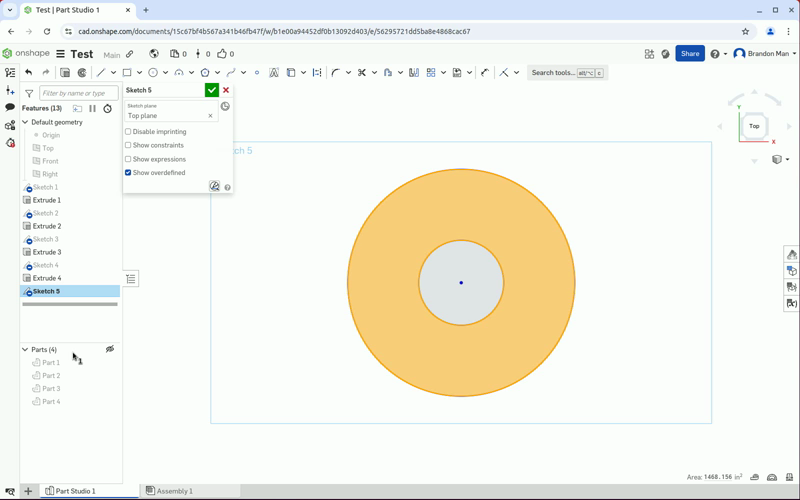
key(shift+y)
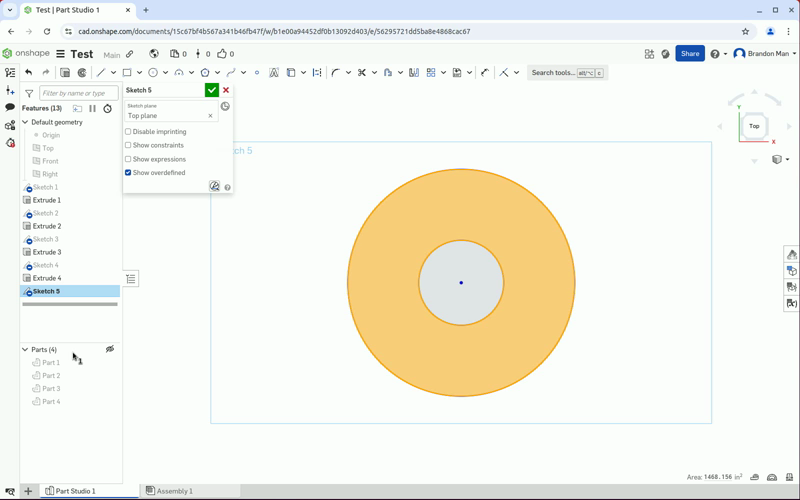
key(shift+e)
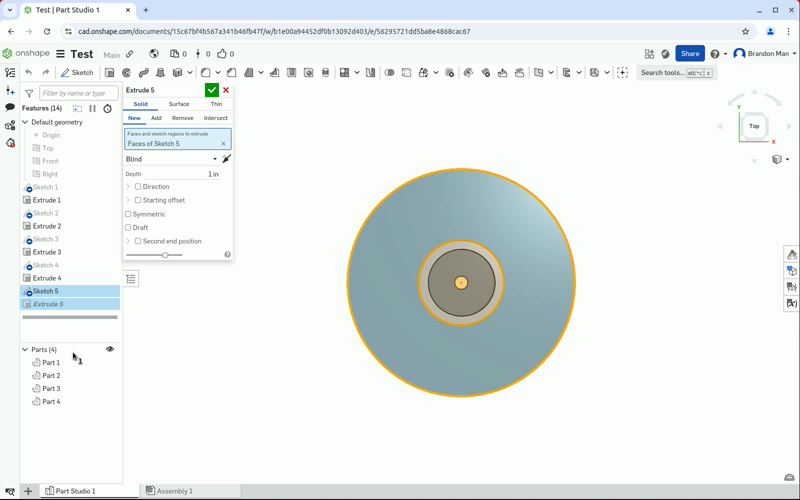
mouse_move(143, 106)
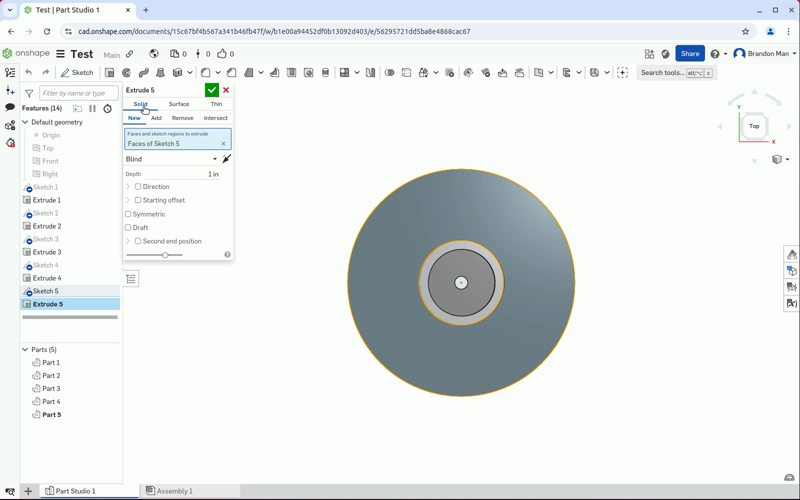
click(143, 106)
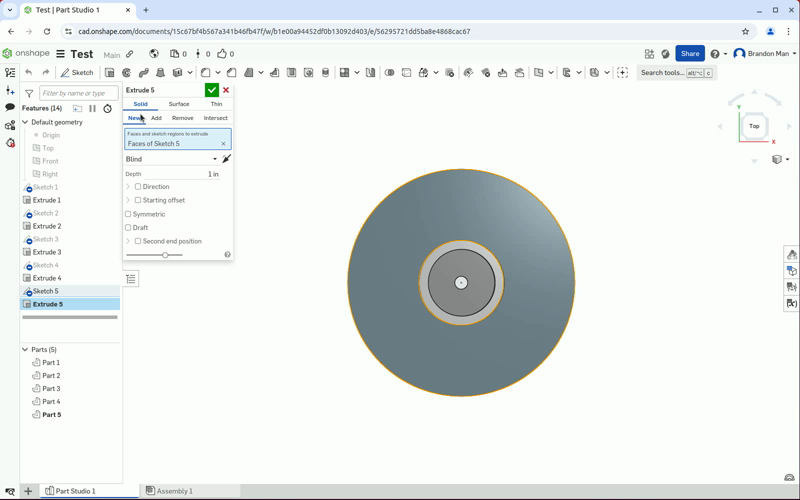
mouse_move(137, 120)
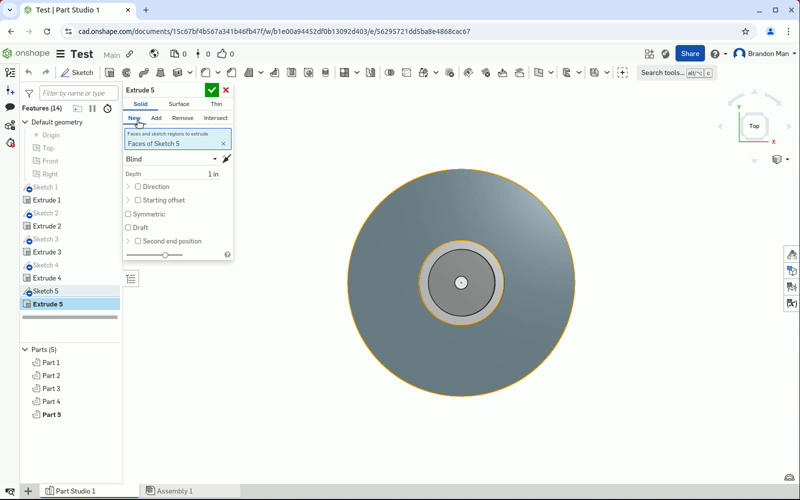
click(137, 120)
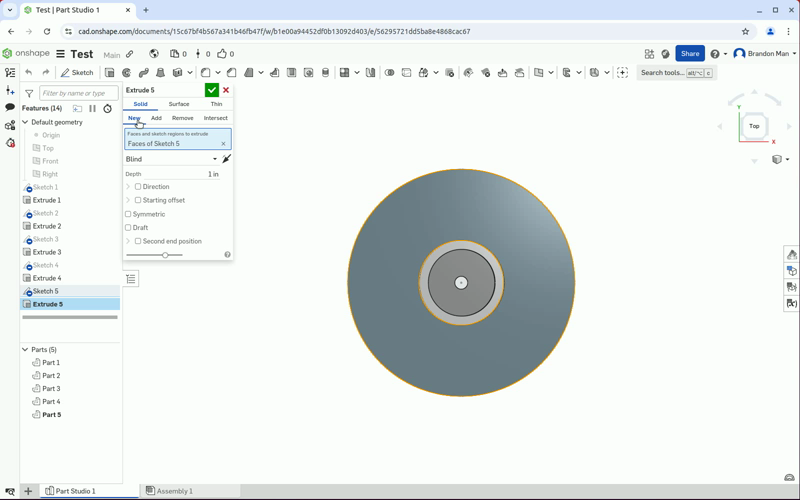
key(tab, 4)
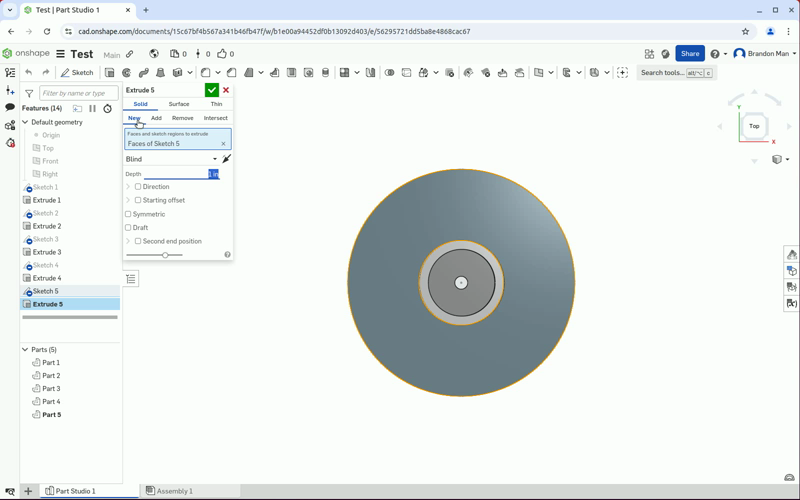
text(1.685)
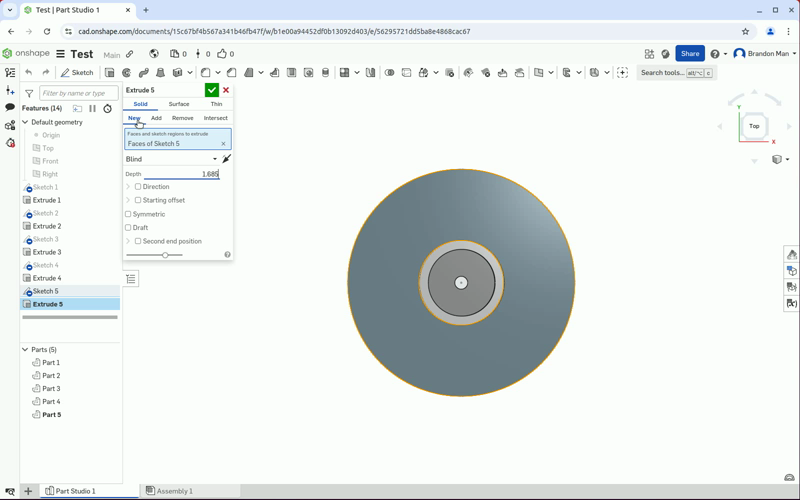
key(enter)
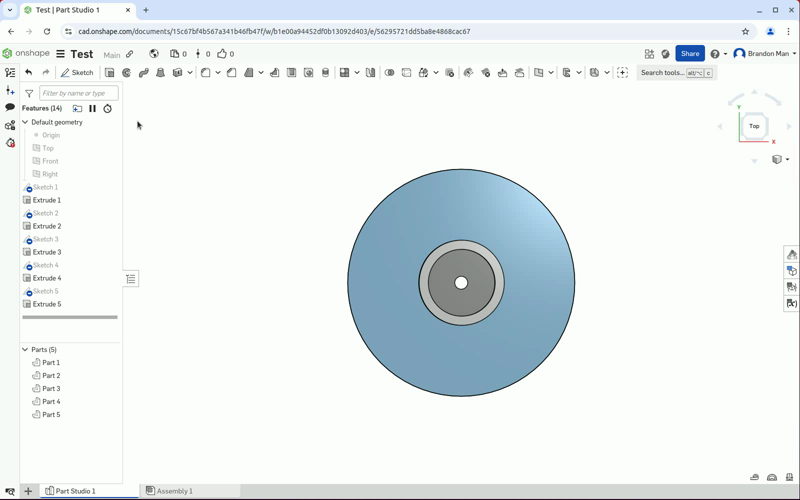
key(shift+h)
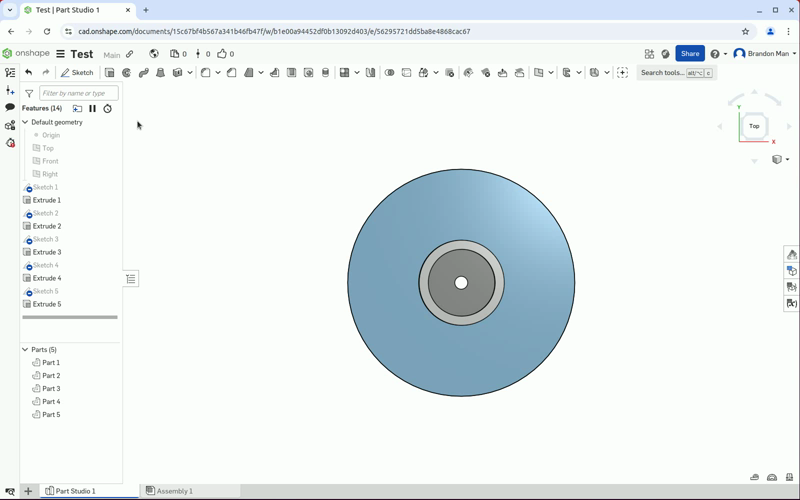
key(shift+h)
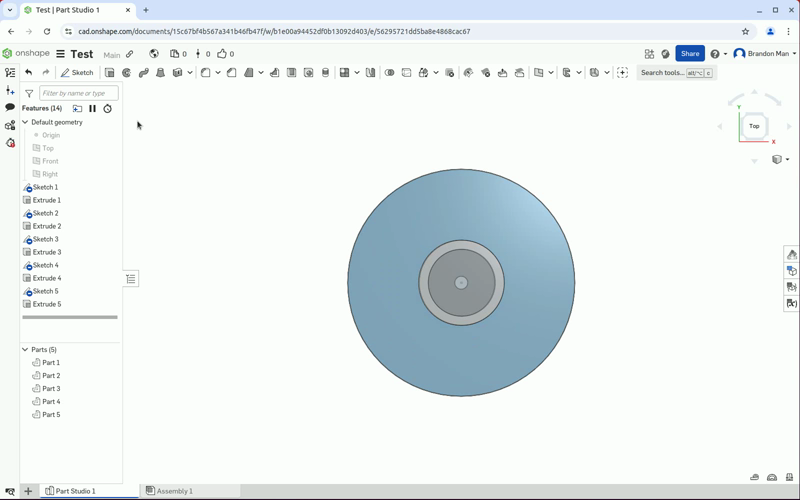
key(shift+7)
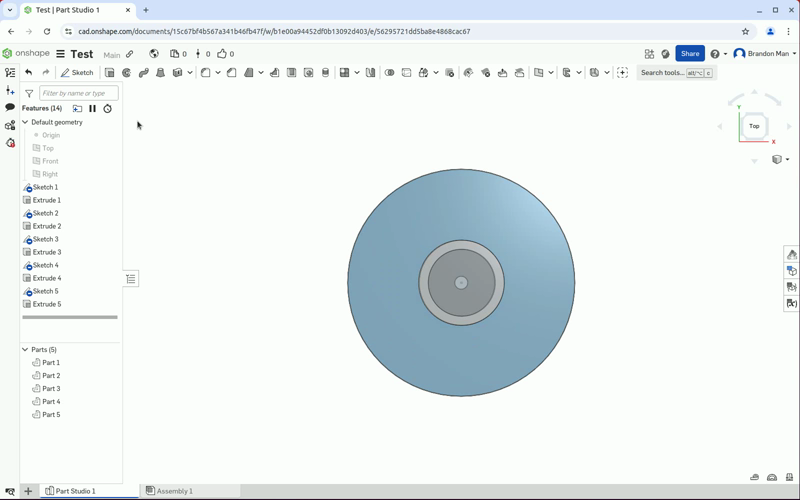
key(up, 3)
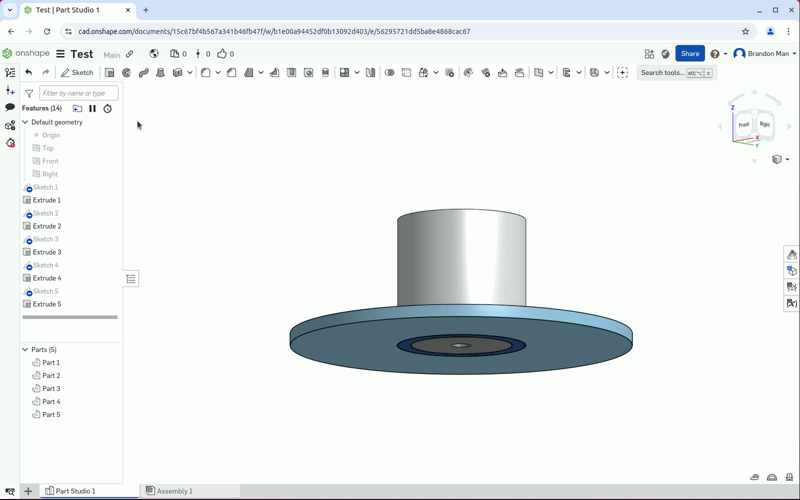
key(left, 3)
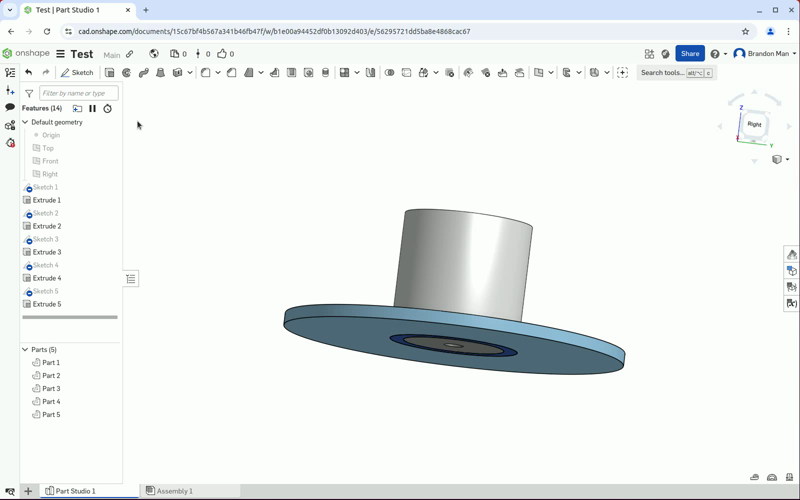
key(right, 3)
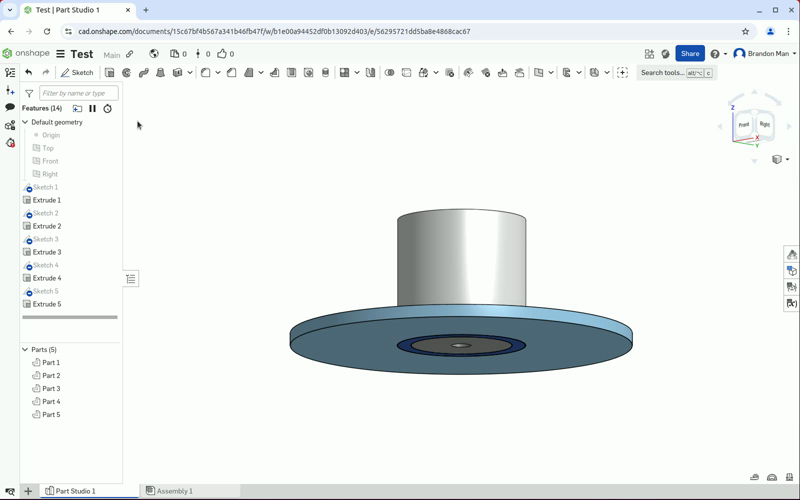
key(down, 3)
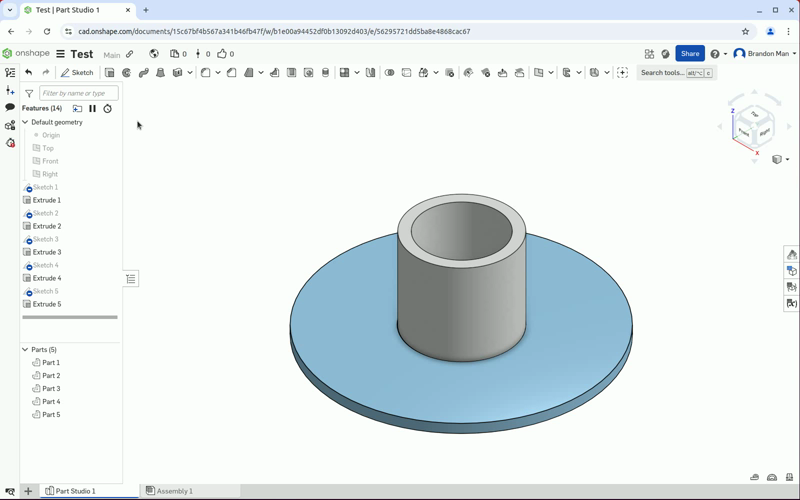
mouse_move(73, 189)
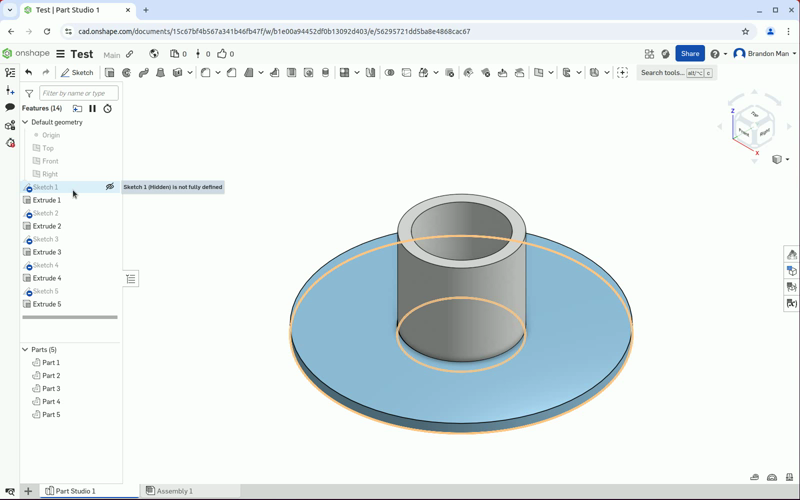
click(73, 189)